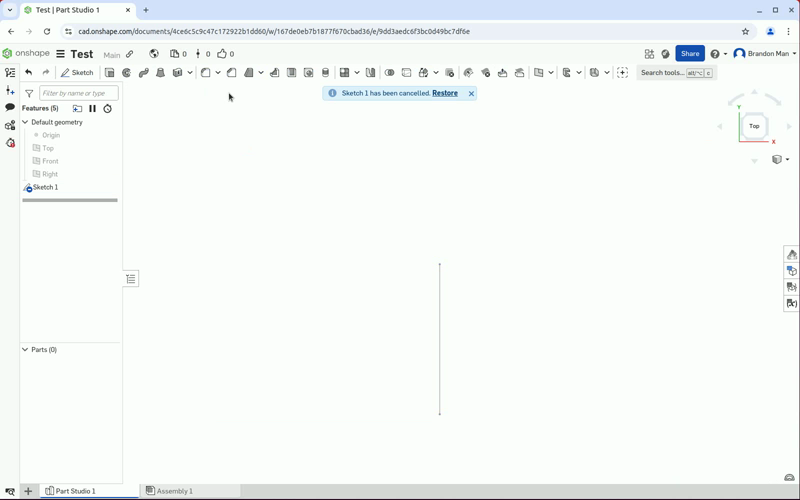
key(shift+h)
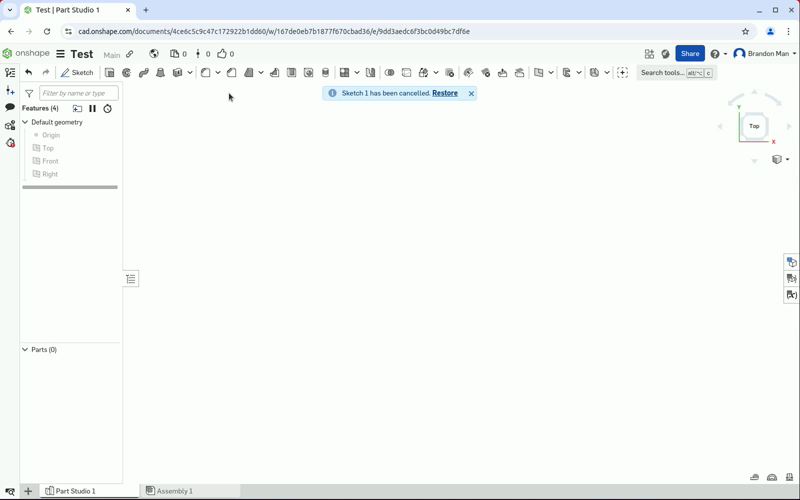
mouse_move(73, 352)
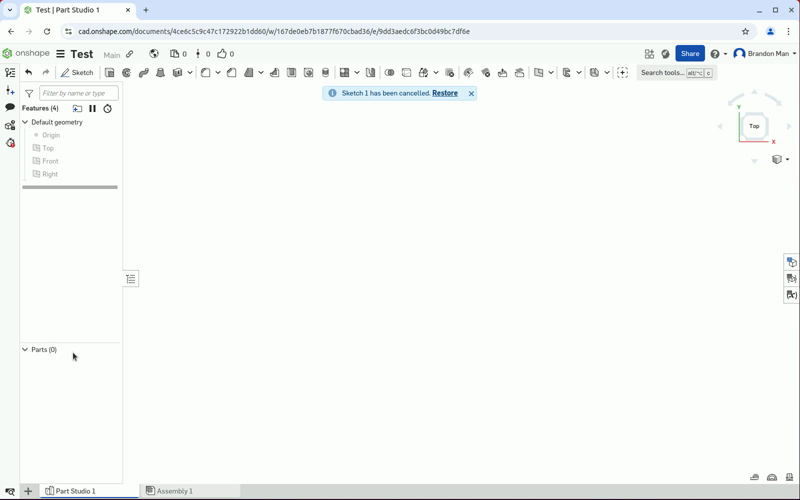
key(y)
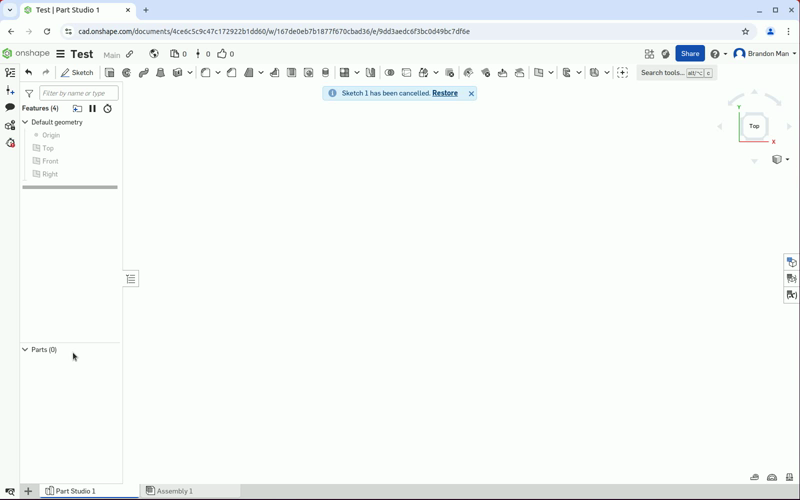
key(shift+p)
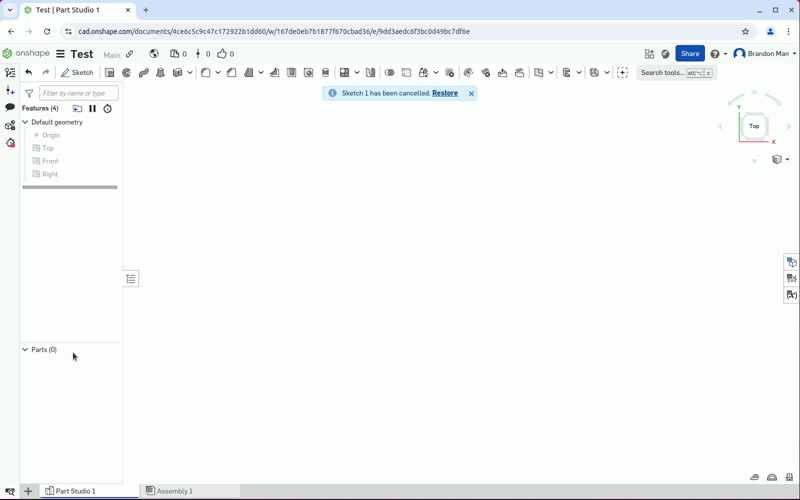
key(space)
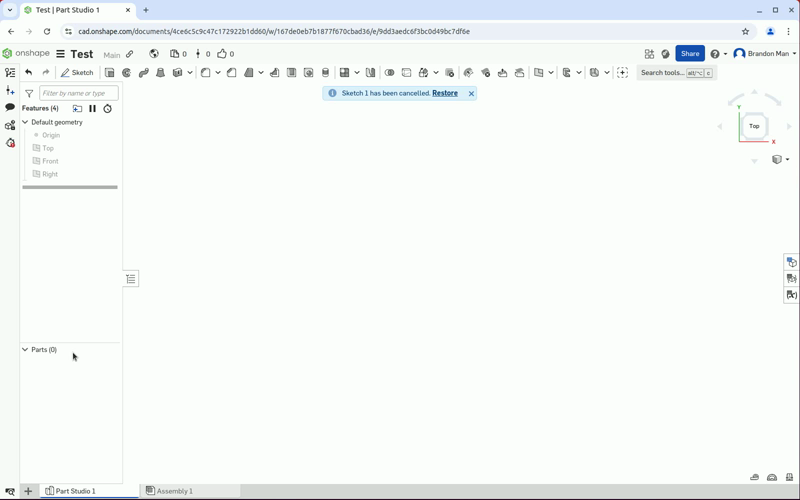
key_down(shift)
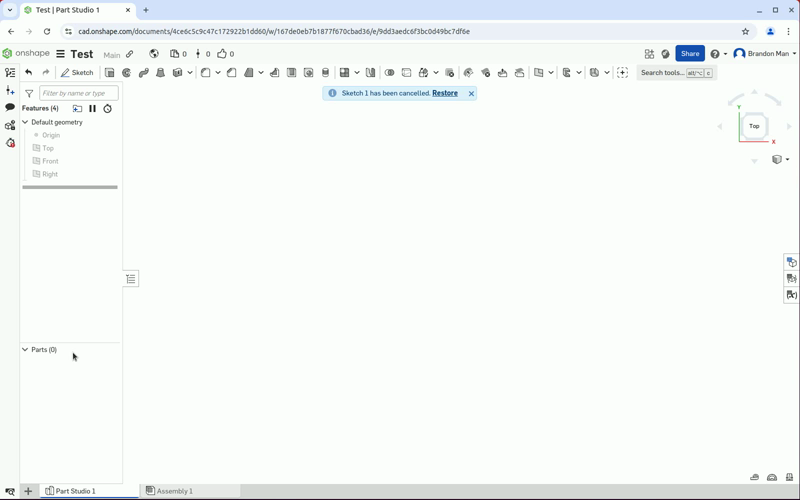
key(up)
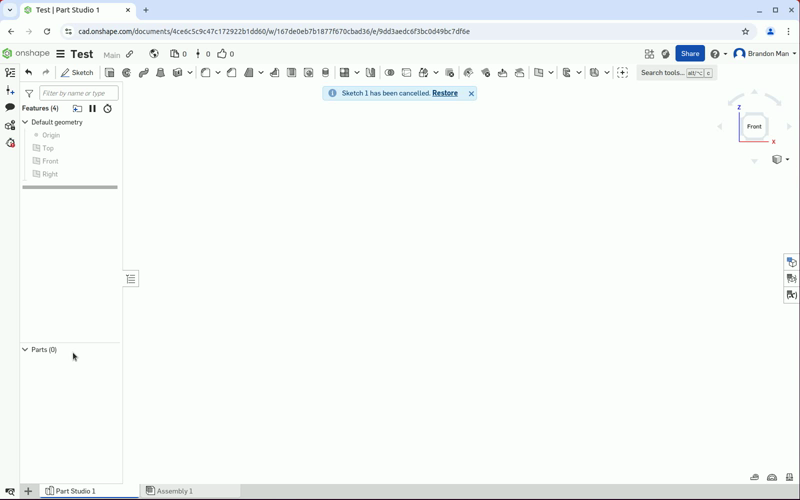
key_up(shift)
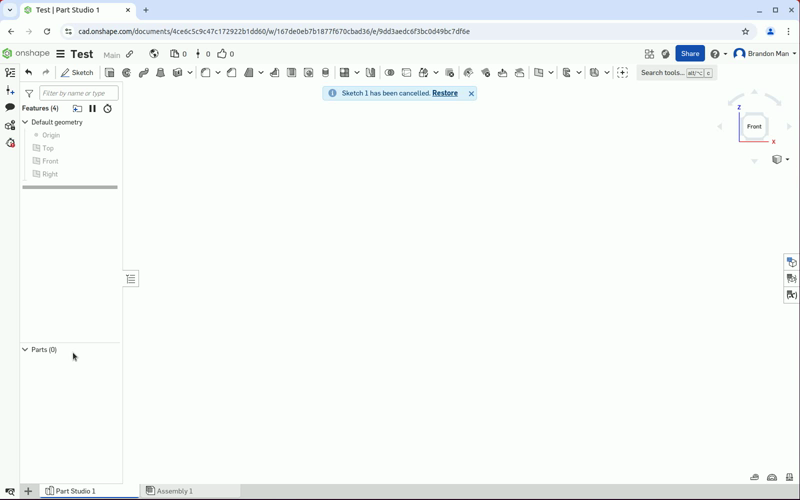
mouse_move(73, 352)
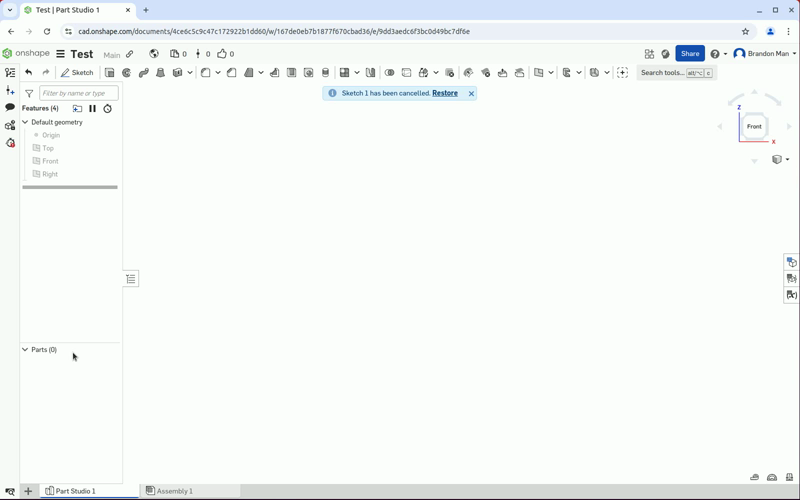
key(shift+y)
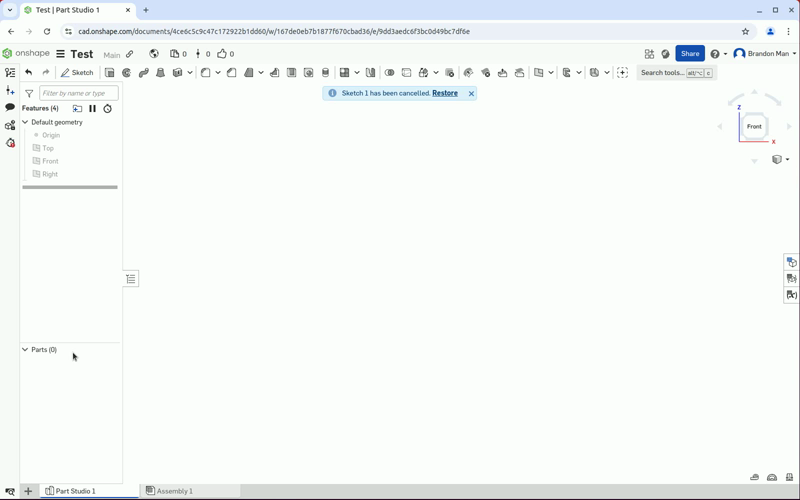
key(shift+s)
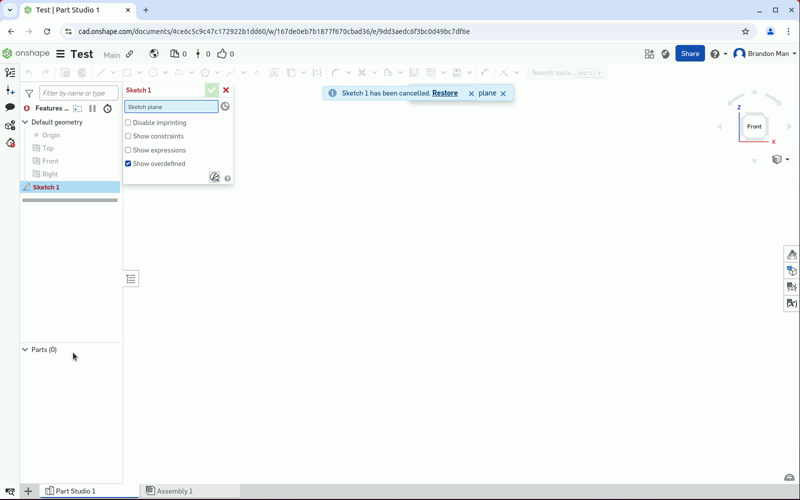
mouse_move(73, 163)
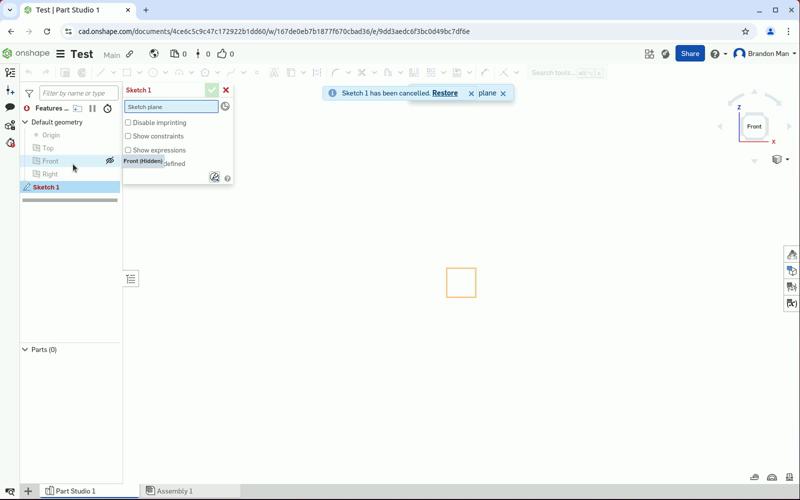
click(73, 163)
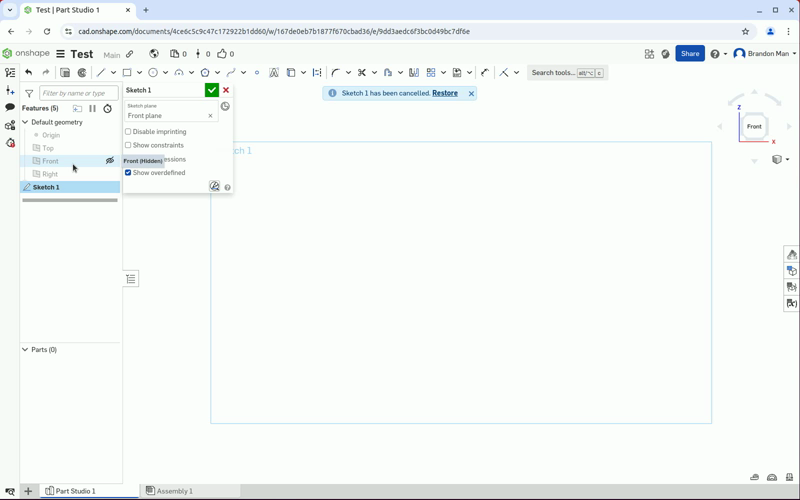
mouse_move(73, 352)
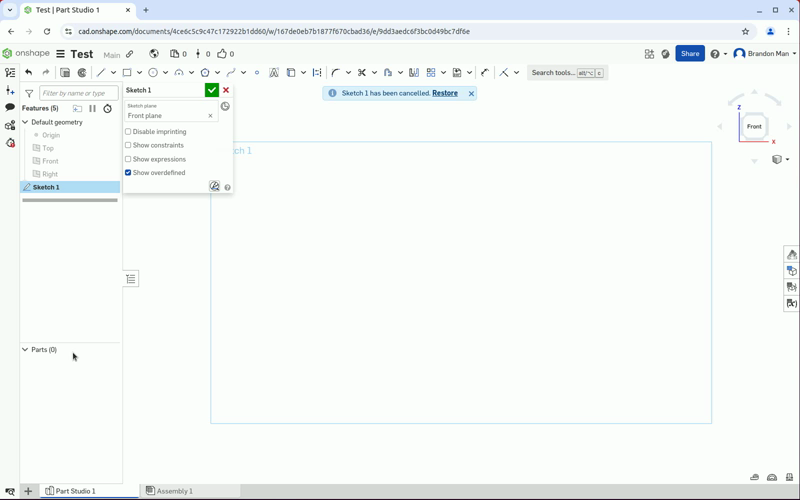
key(y)
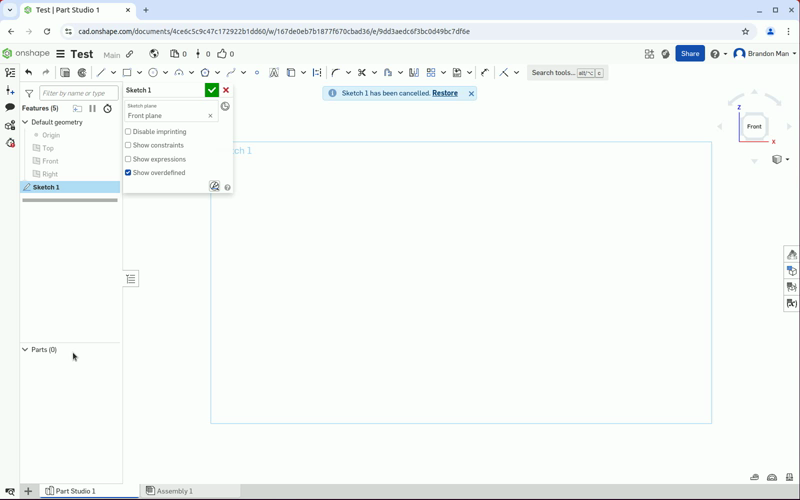
key(l)
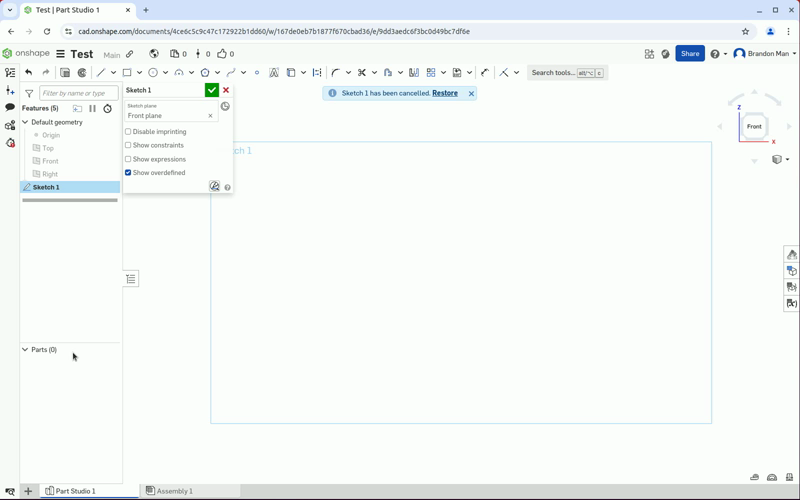
key_down(shift)
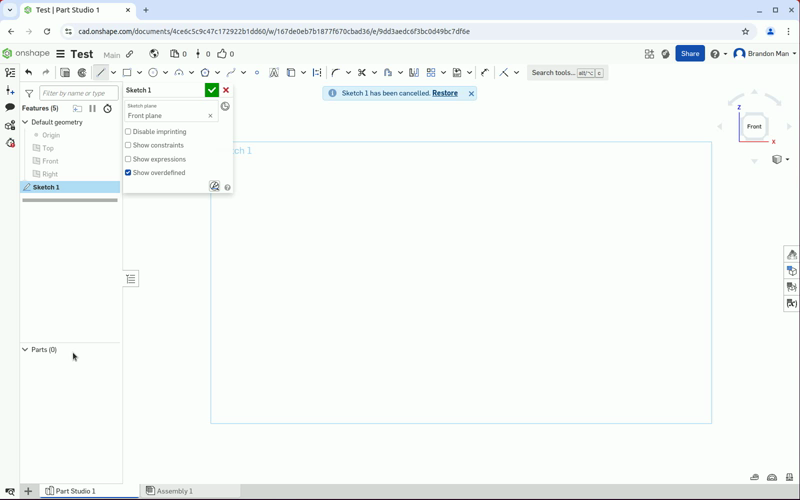
mouse_move(348, 339)
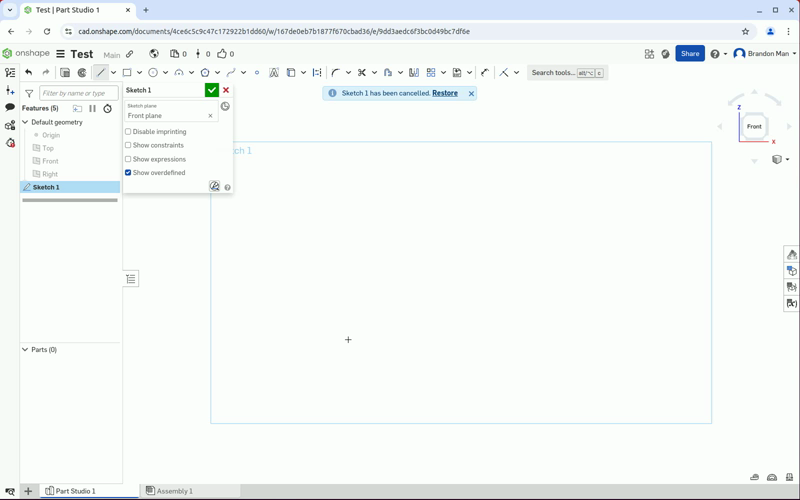
click(348, 339)
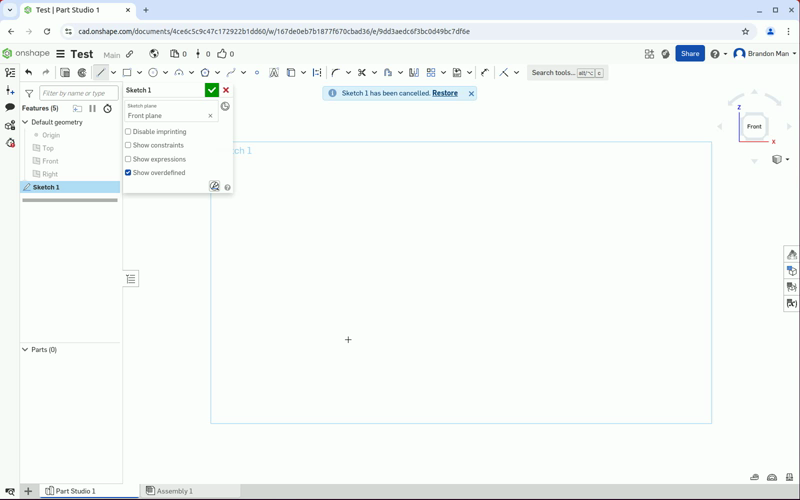
key_up(shift)
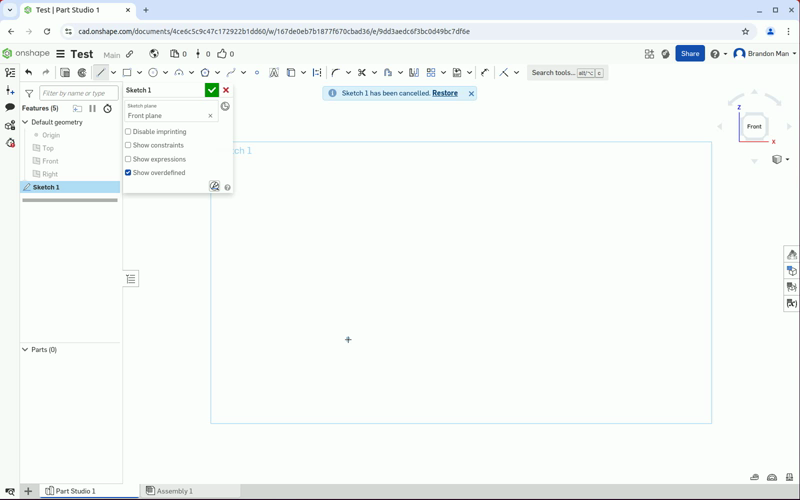
key_down(shift)
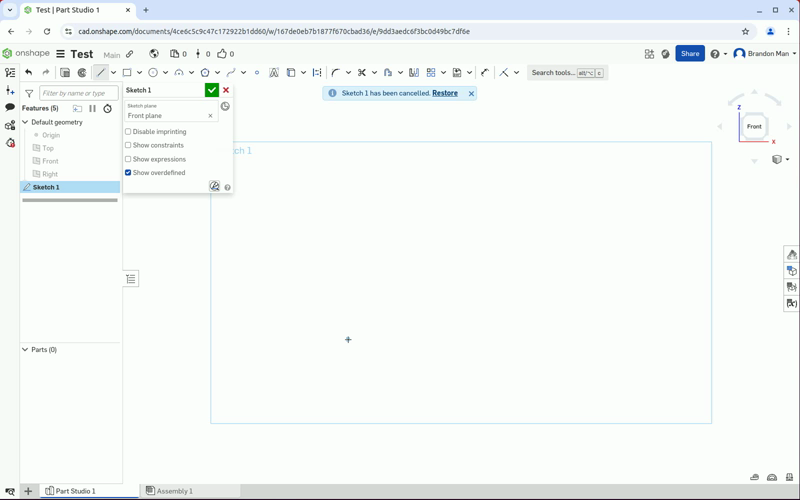
mouse_move(528, 339)
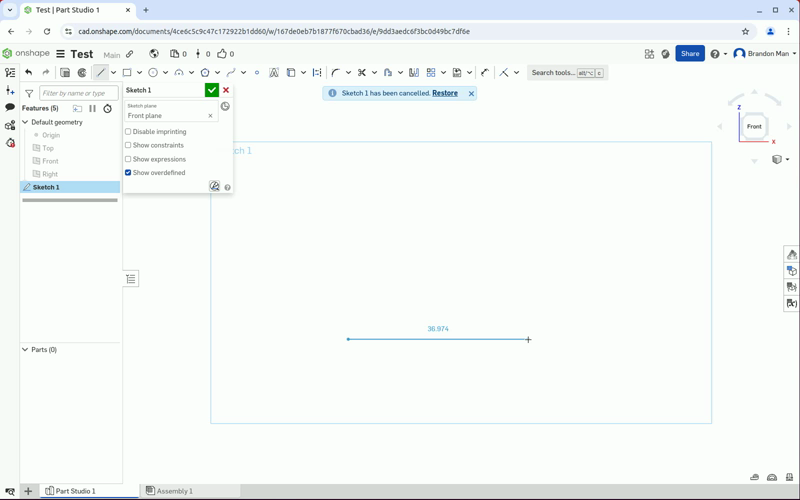
click(528, 339)
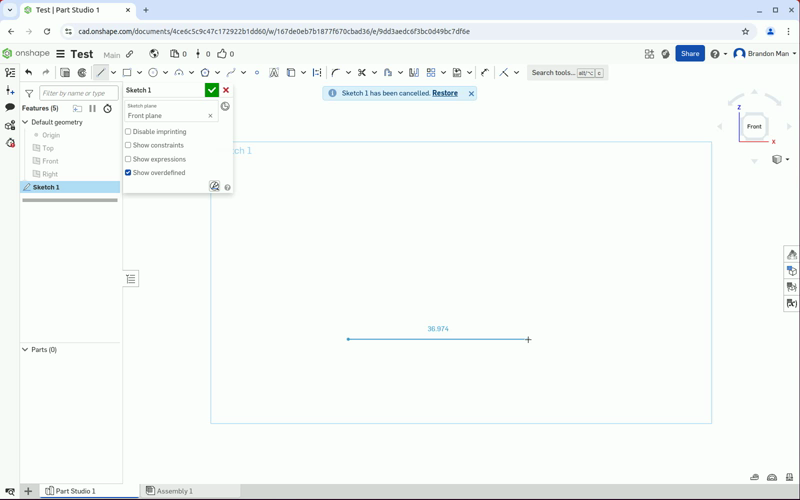
key_up(shift)
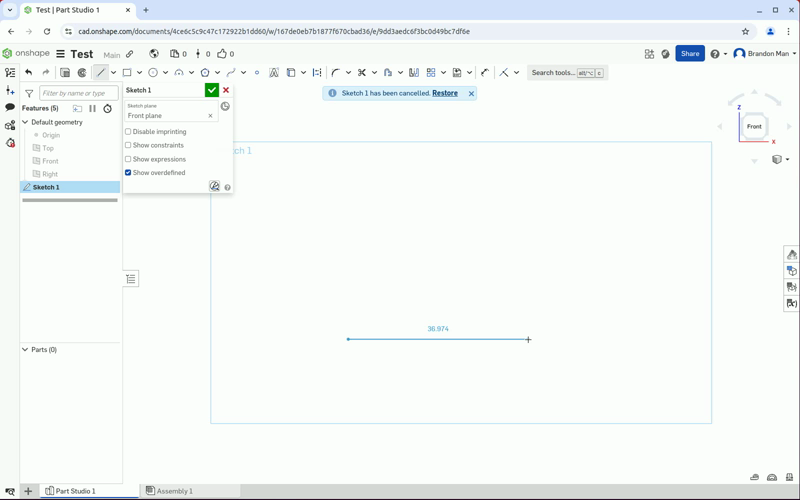
key_down(shift)
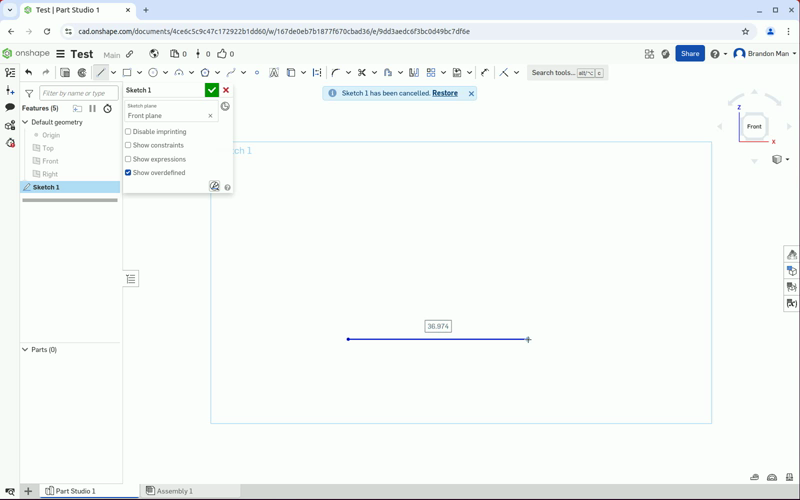
mouse_move(558, 339)
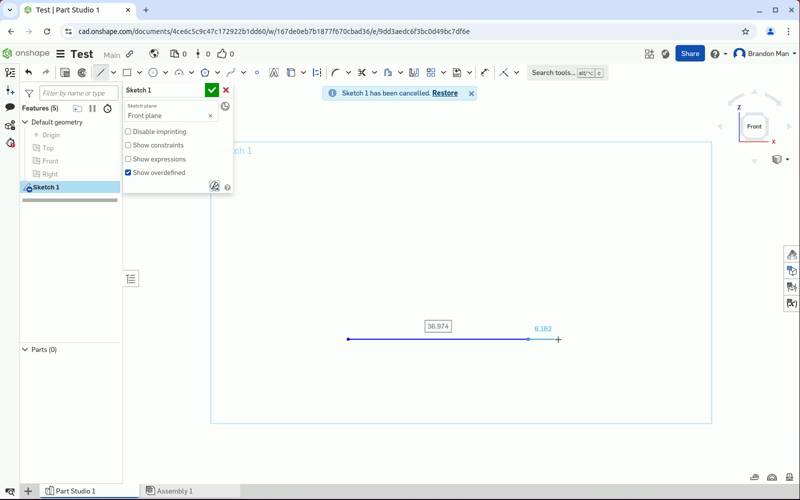
mouse_move(528, 293)
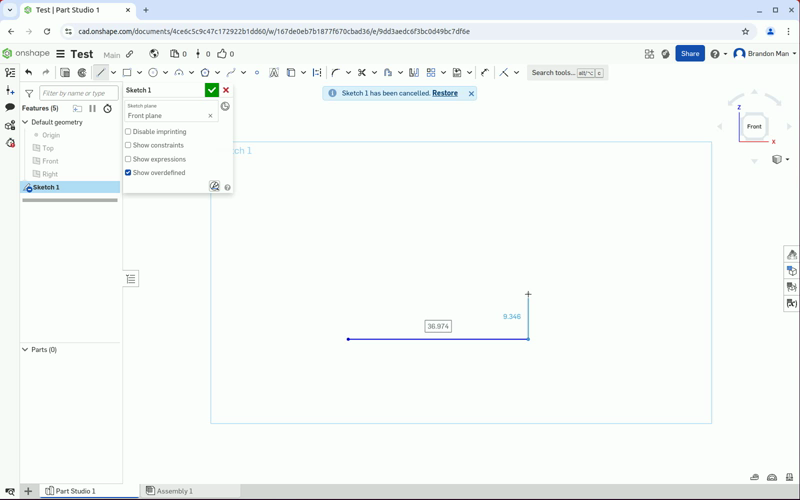
click(528, 293)
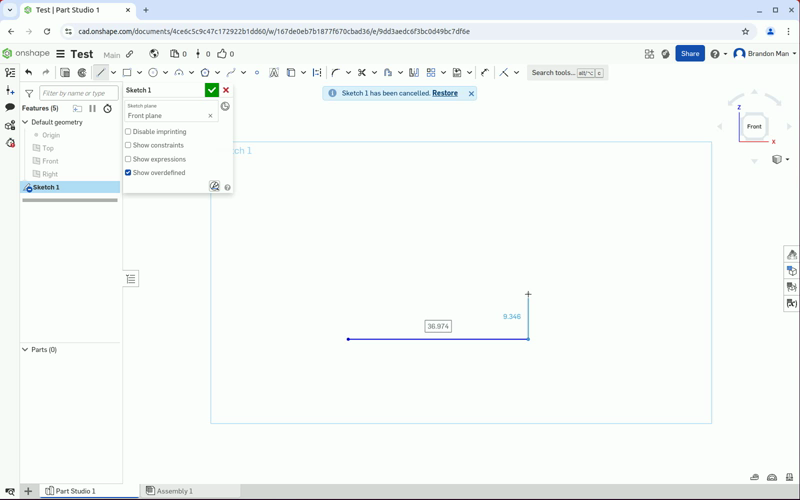
key_up(shift)
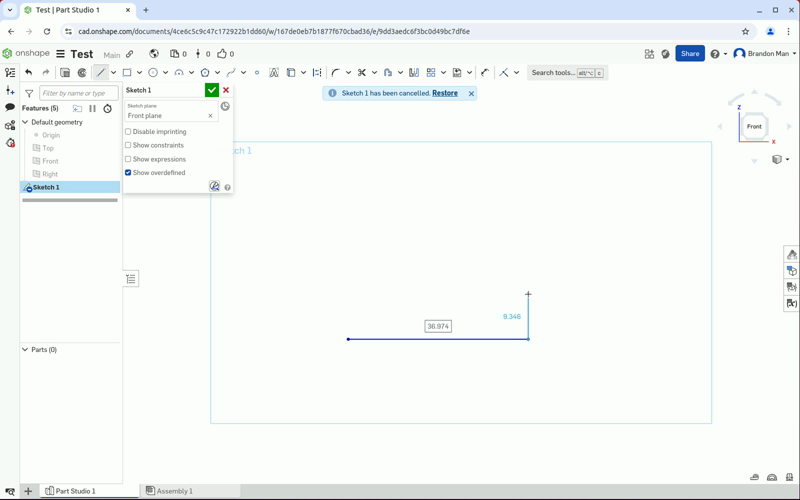
key_down(shift)
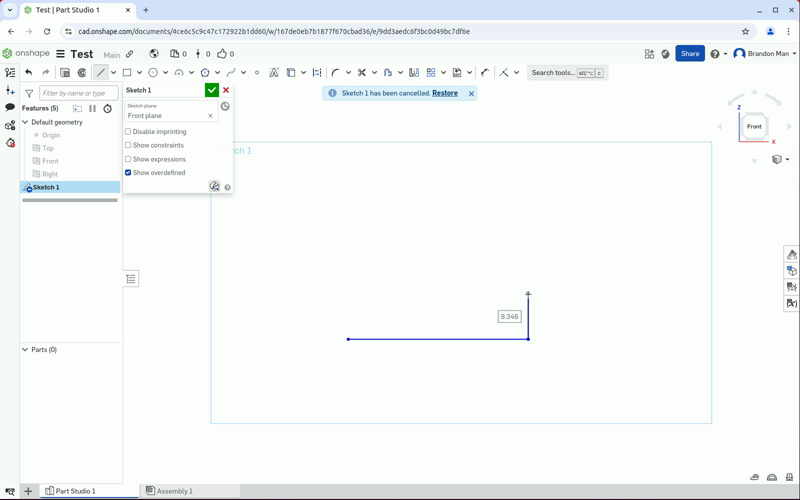
mouse_move(459, 293)
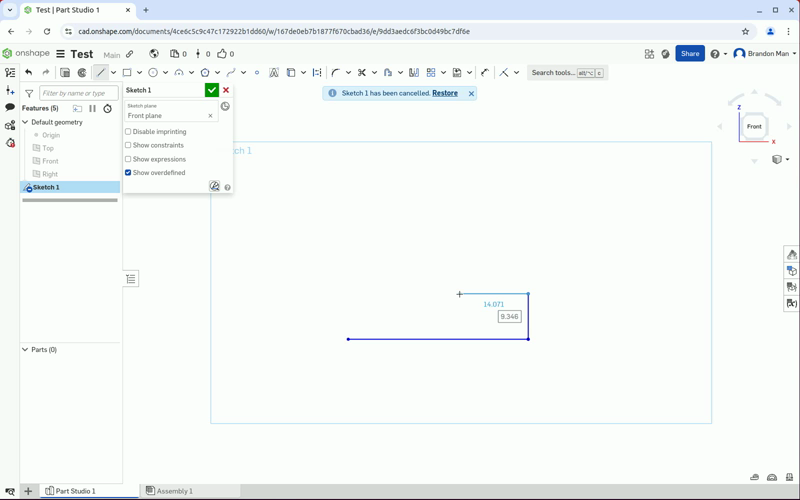
click(459, 293)
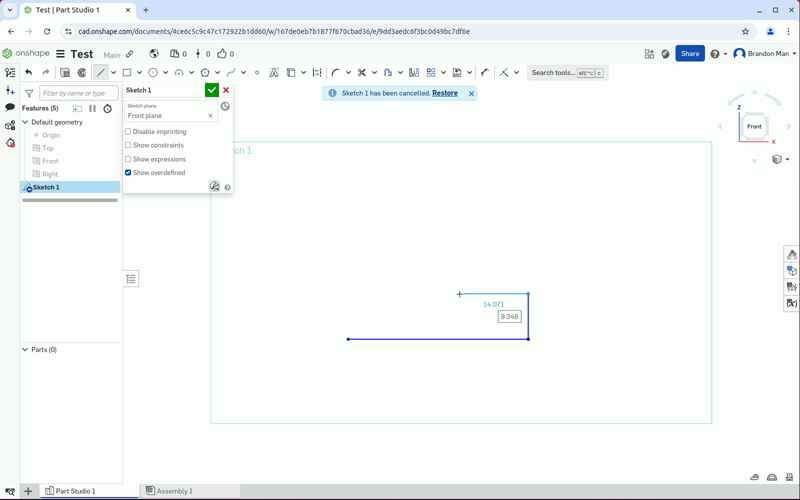
key_up(shift)
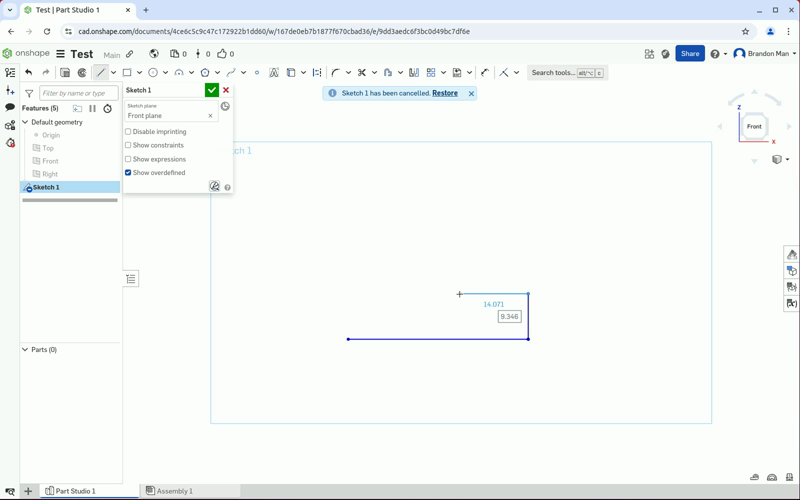
key_down(shift)
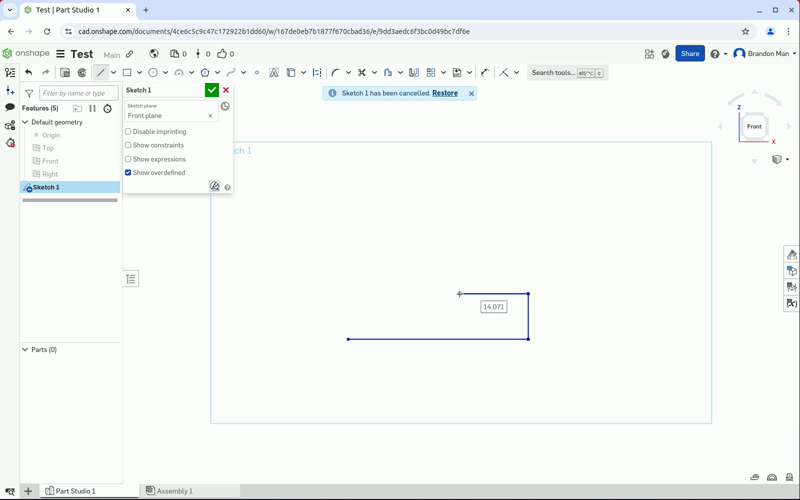
mouse_move(489, 293)
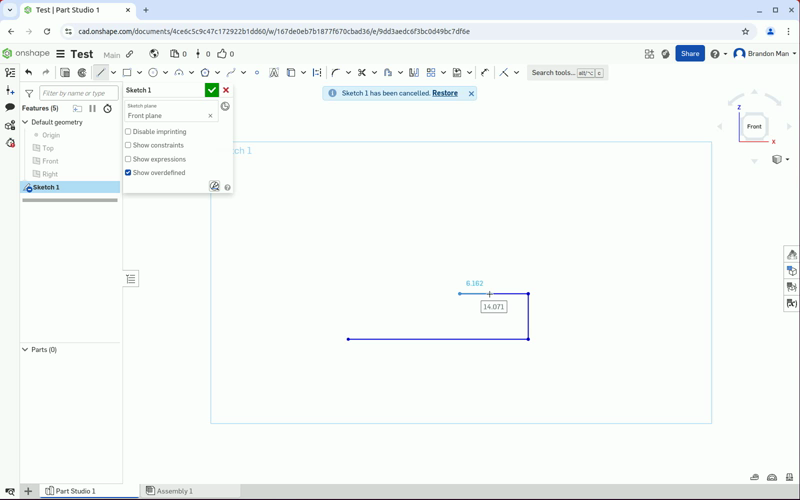
mouse_move(459, 248)
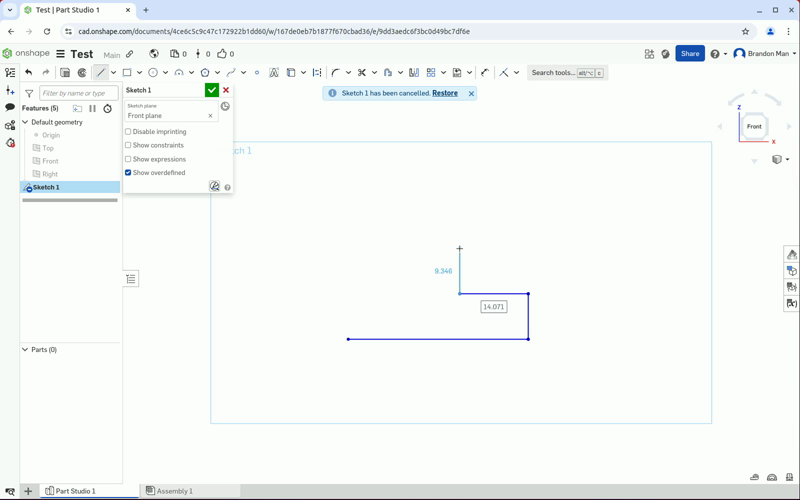
click(459, 248)
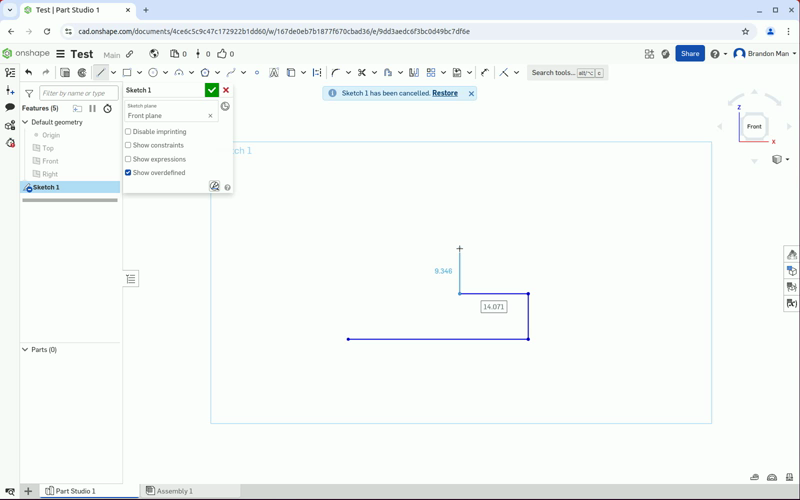
key_up(shift)
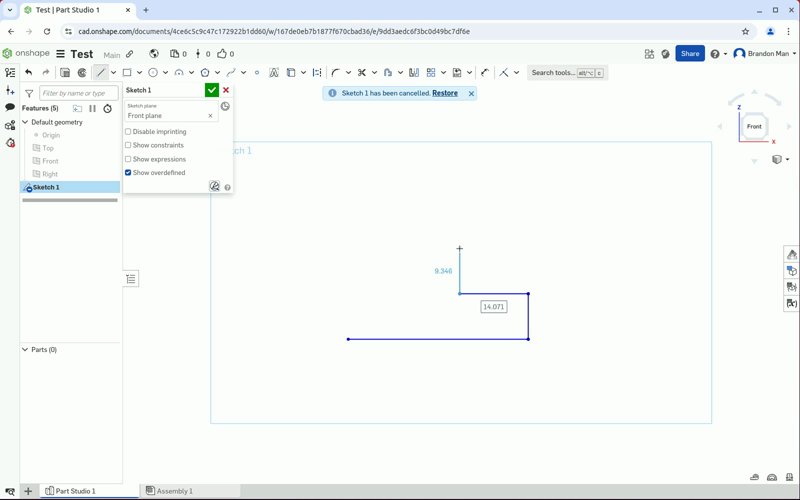
key_down(shift)
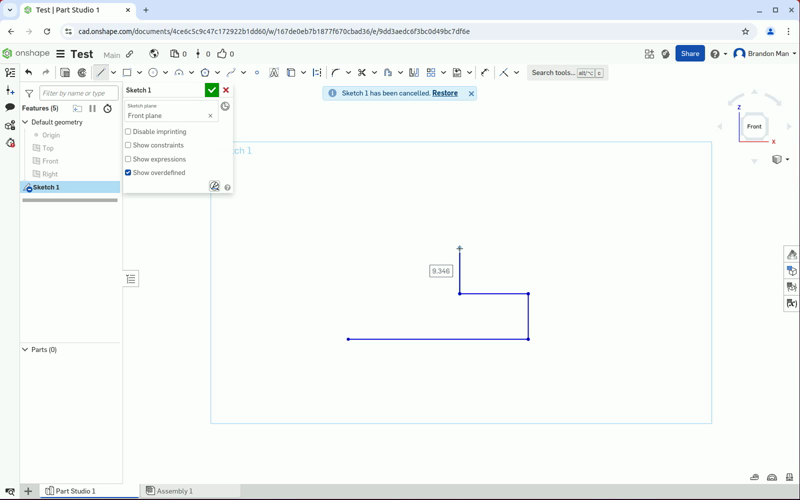
mouse_move(348, 248)
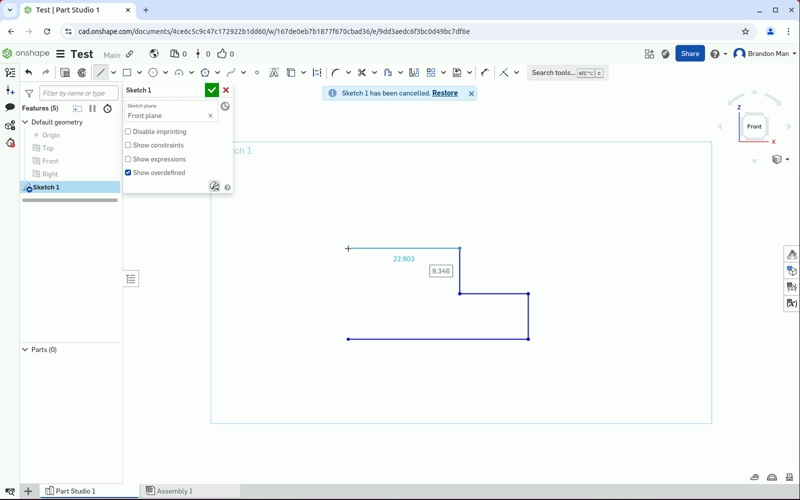
click(348, 248)
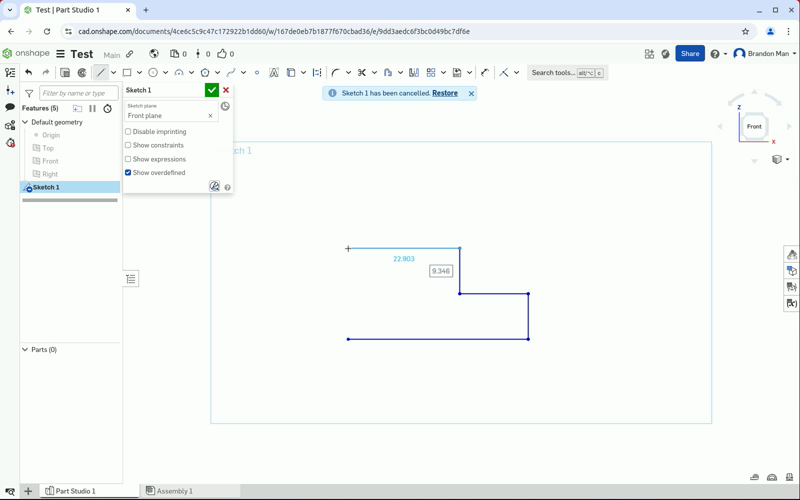
key_up(shift)
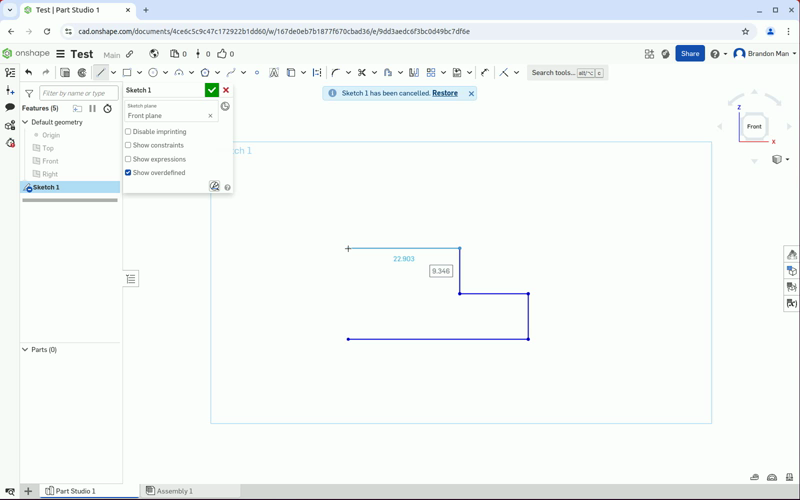
key_down(shift)
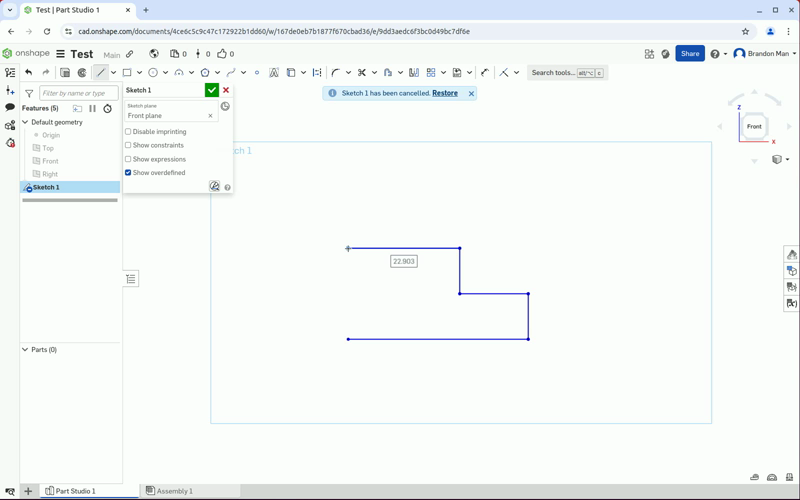
mouse_move(348, 339)
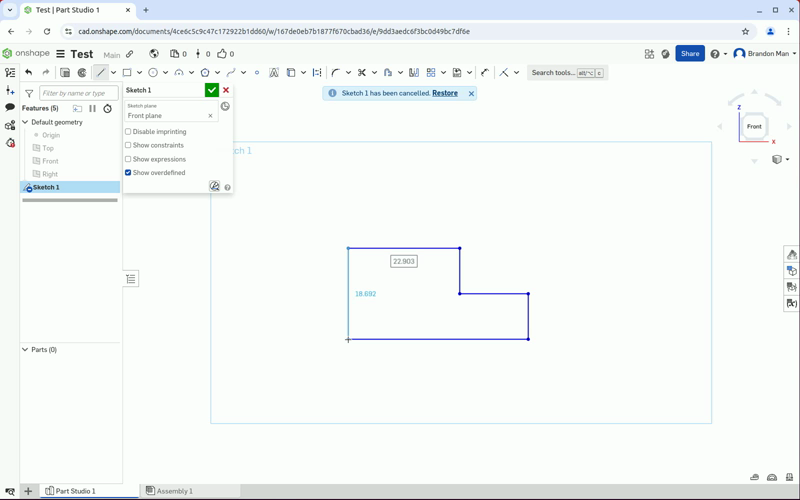
key_up(shift)
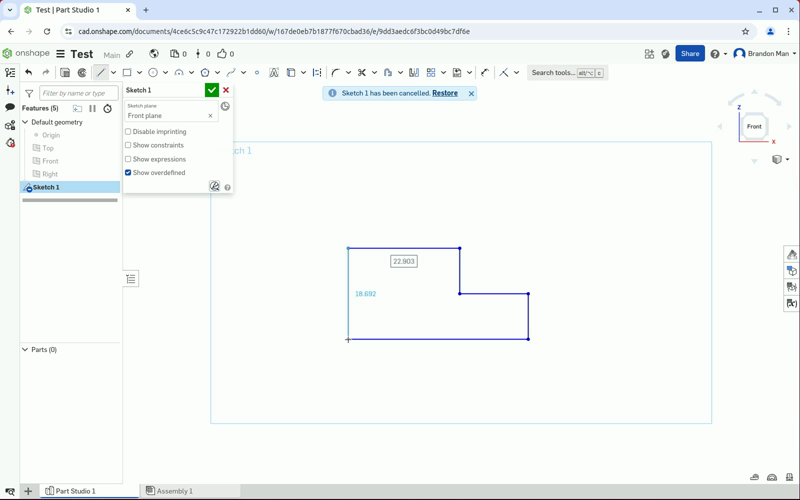
click(348, 339)
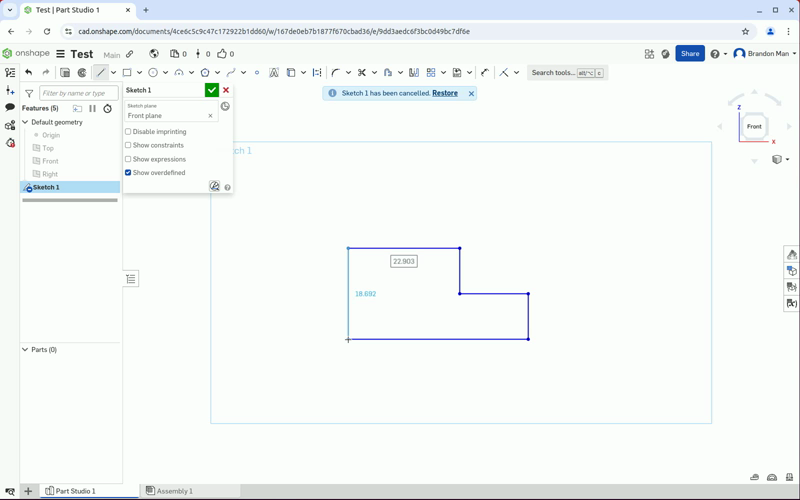
key(esc)
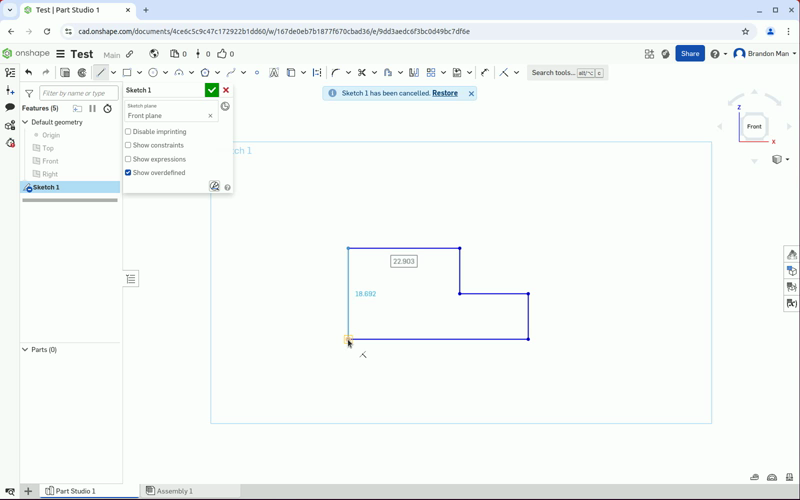
mouse_move(358, 308)
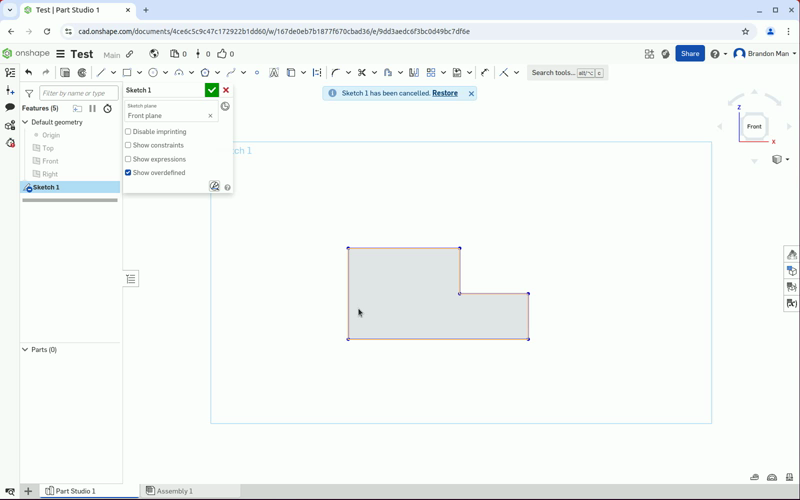
click(358, 308)
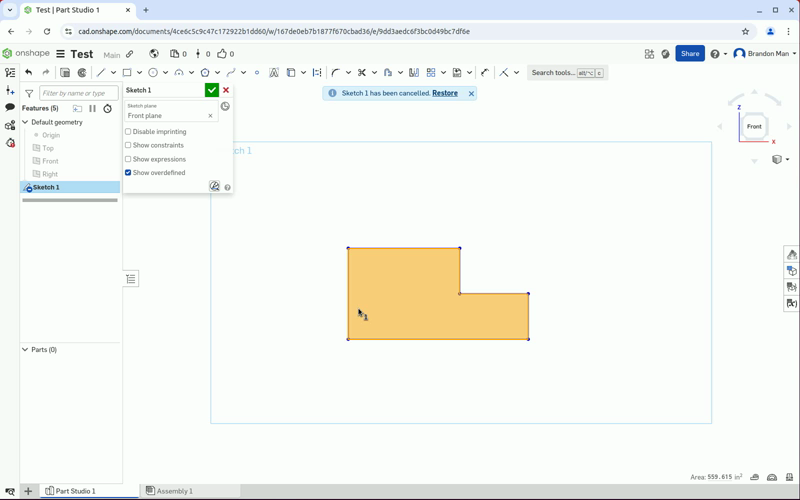
mouse_move(73, 352)
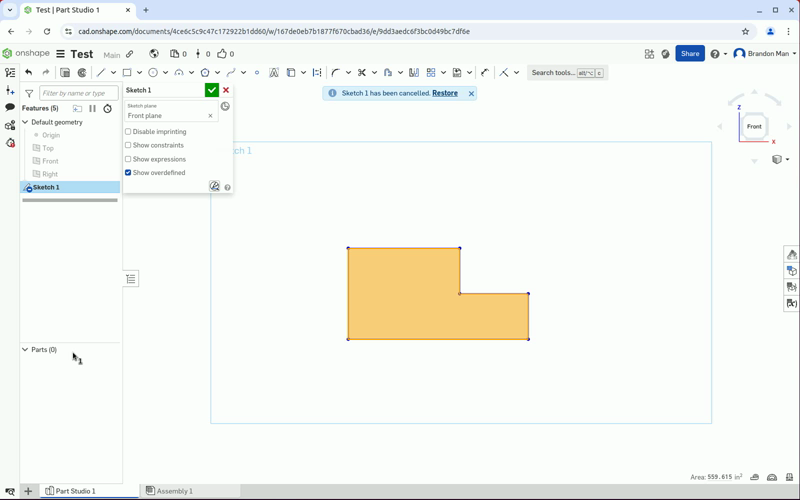
key(shift+y)
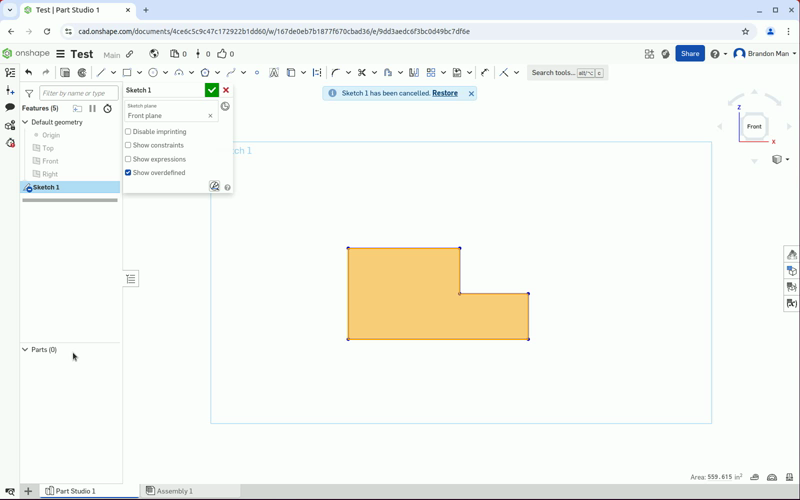
key(shift+e)
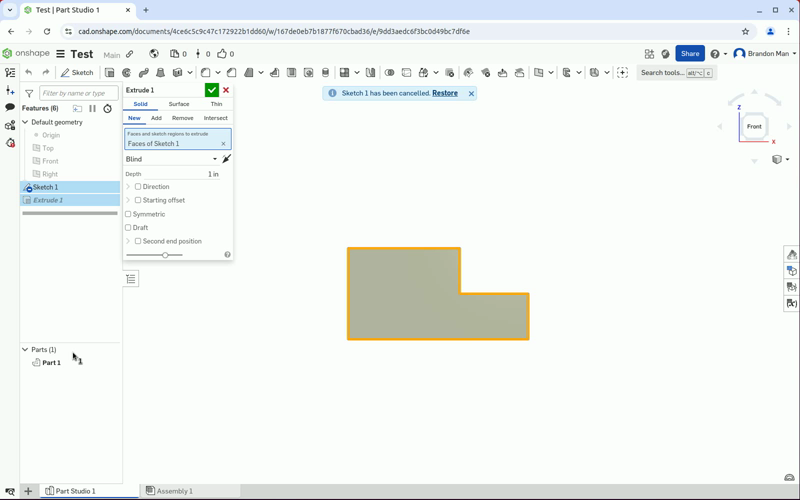
mouse_move(143, 106)
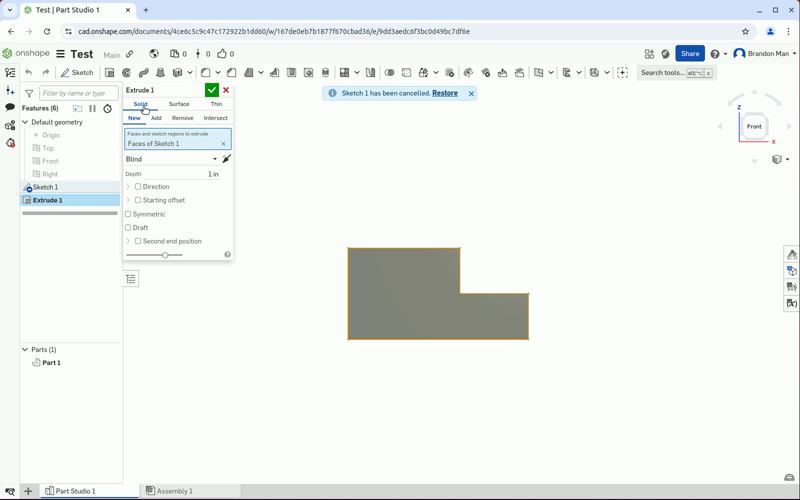
click(143, 106)
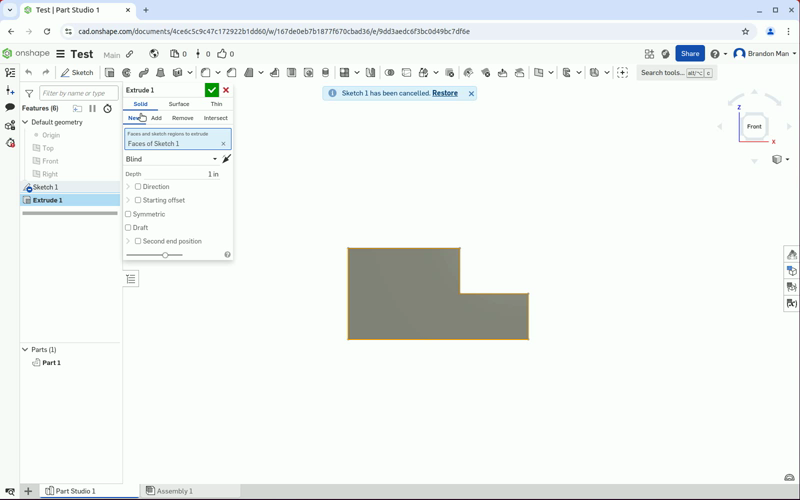
mouse_move(137, 120)
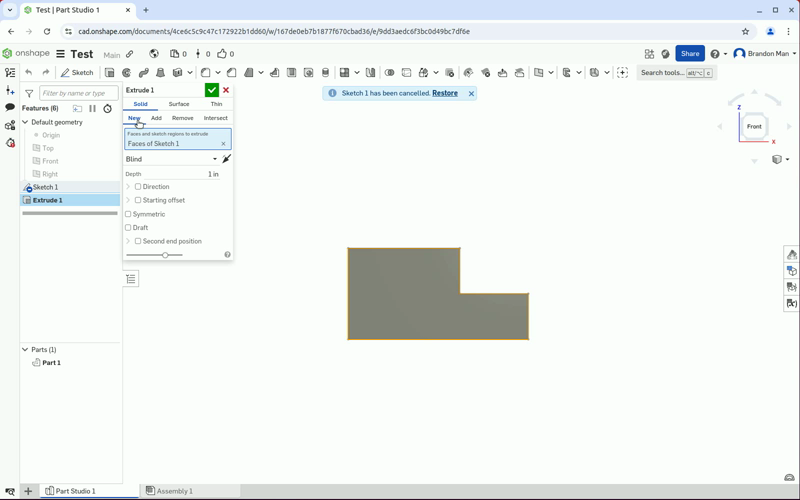
click(137, 120)
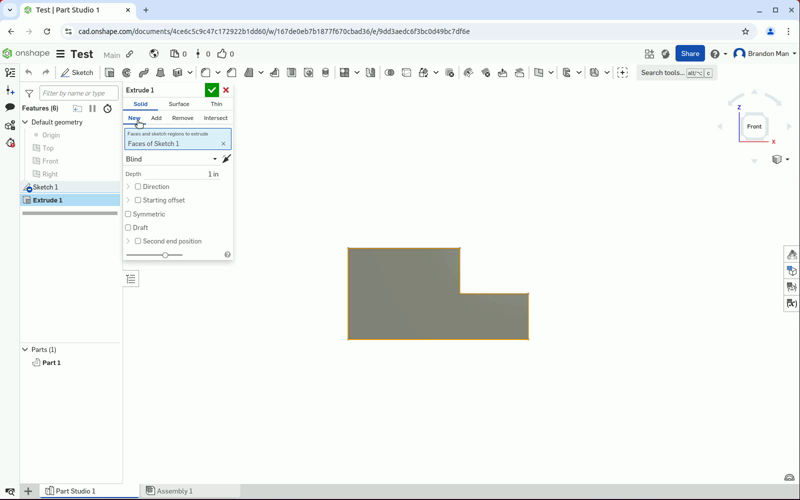
key(tab, 4)
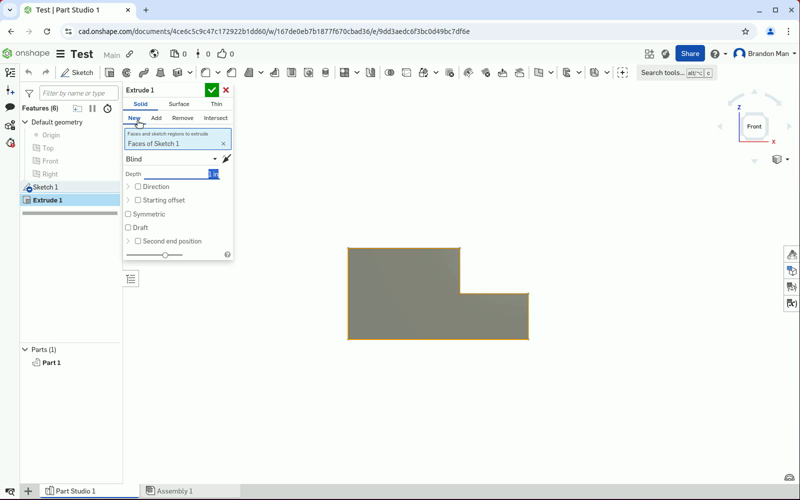
text(18.535)
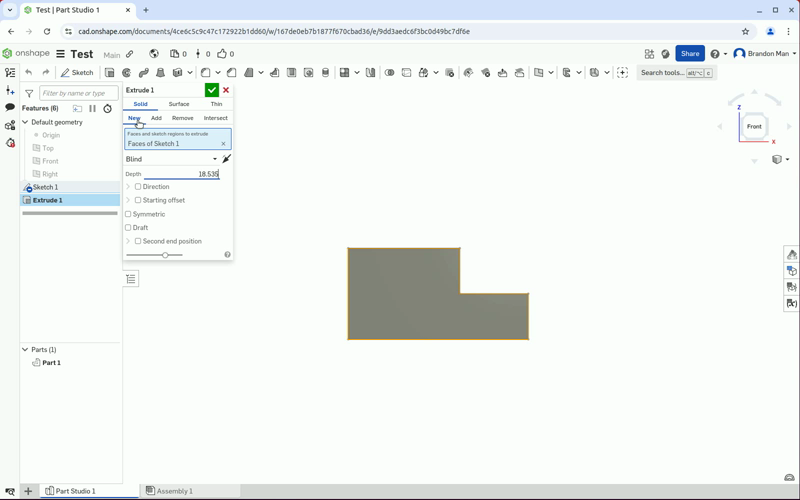
key(enter)
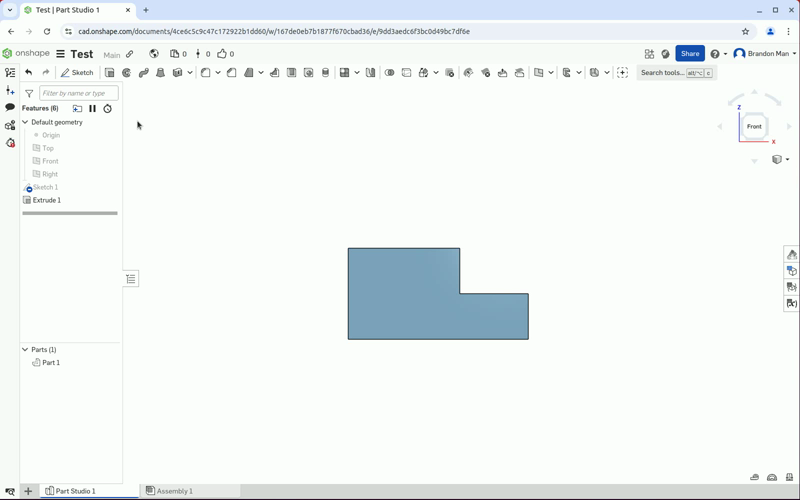
key(shift+h)
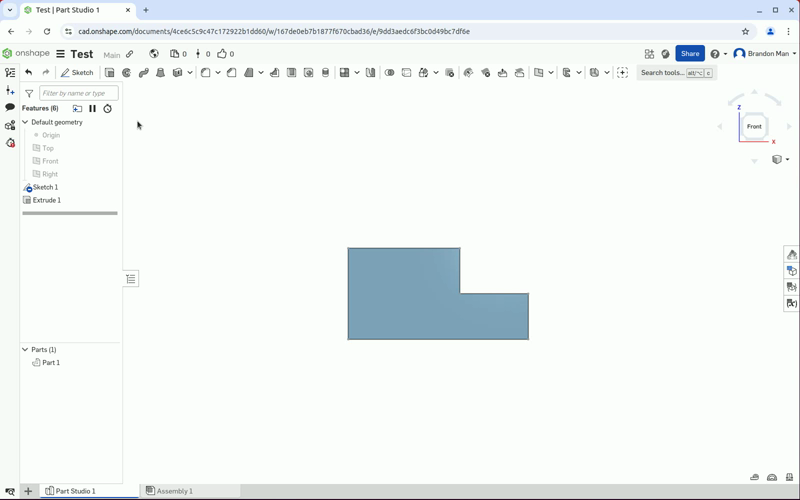
key(shift+h)
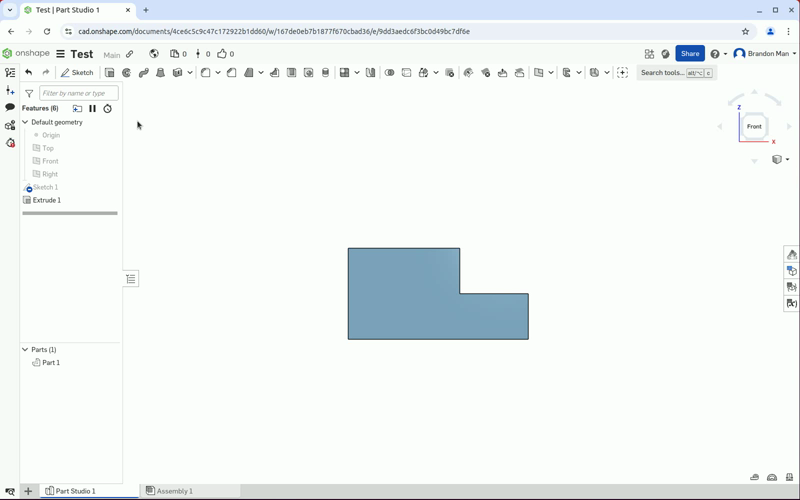
mouse_move(73, 189)
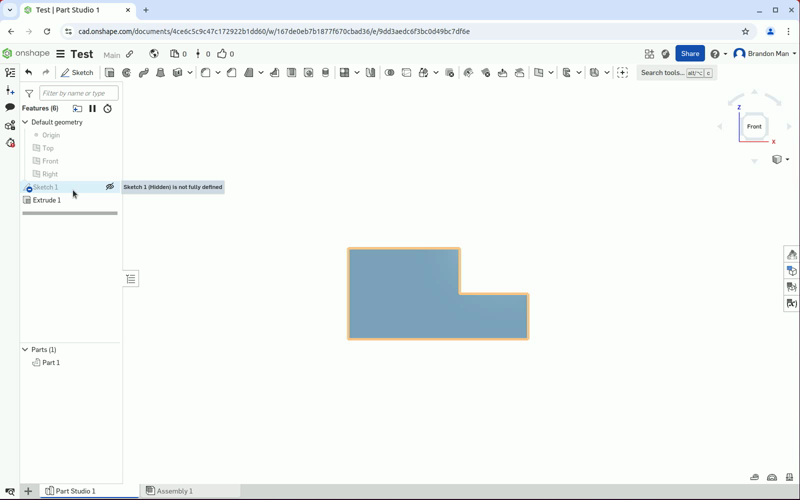
click(73, 189)
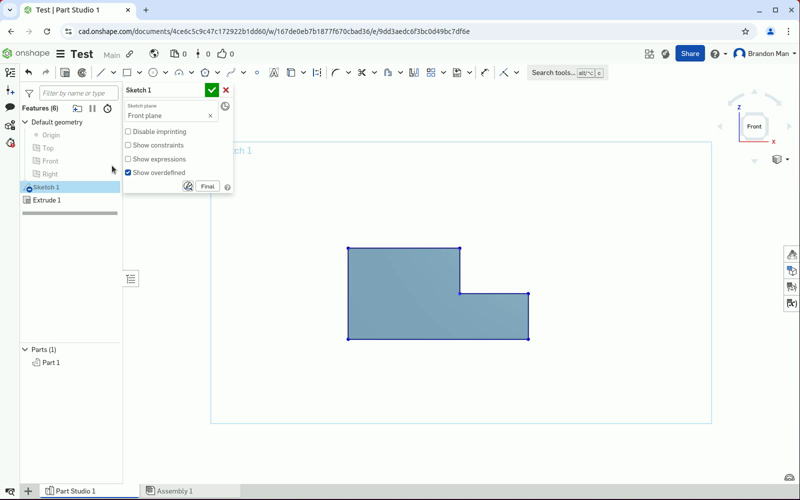
mouse_move(229, 92)
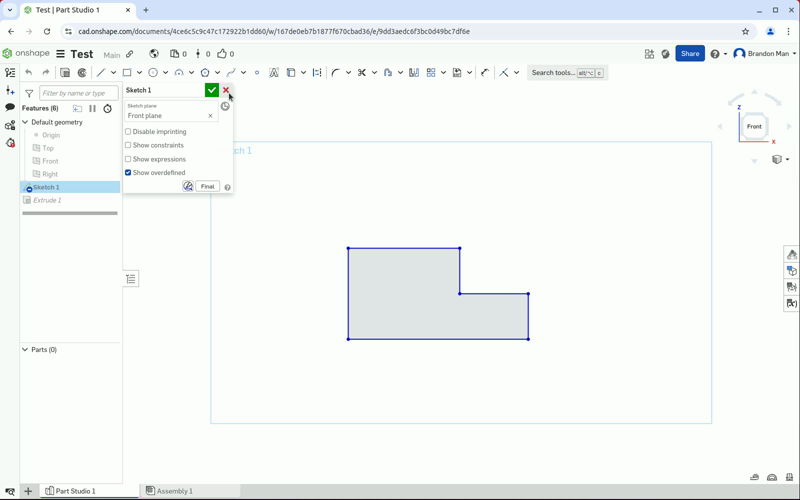
click(229, 92)
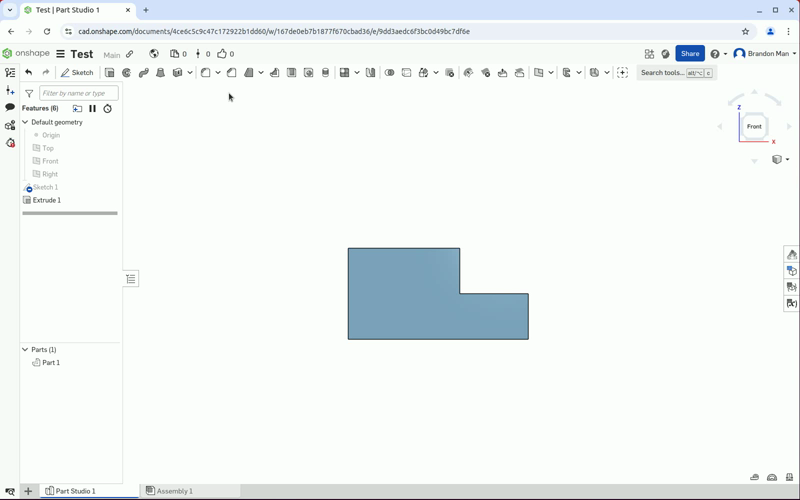
mouse_move(73, 352)
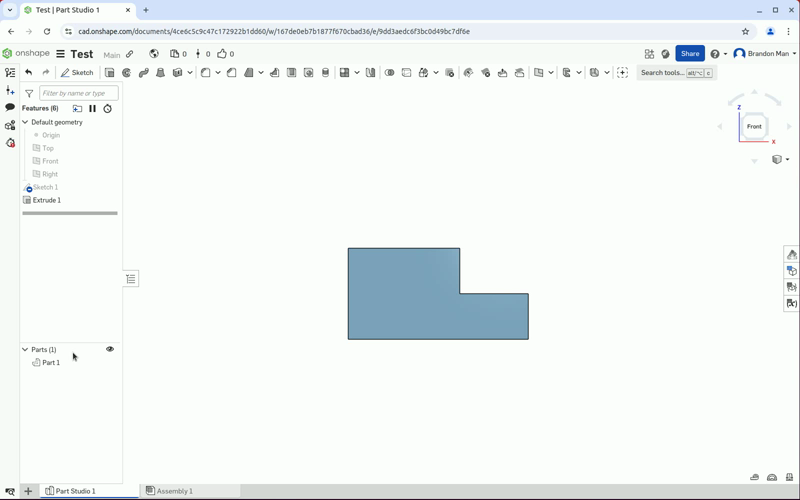
key(y)
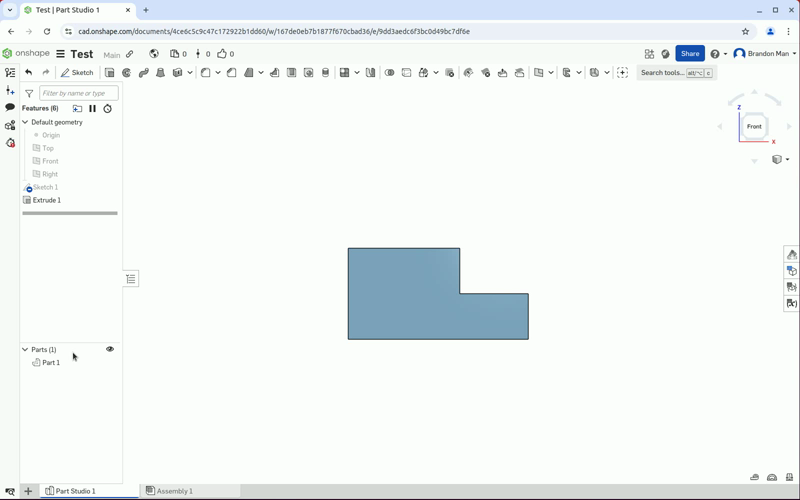
key(shift+p)
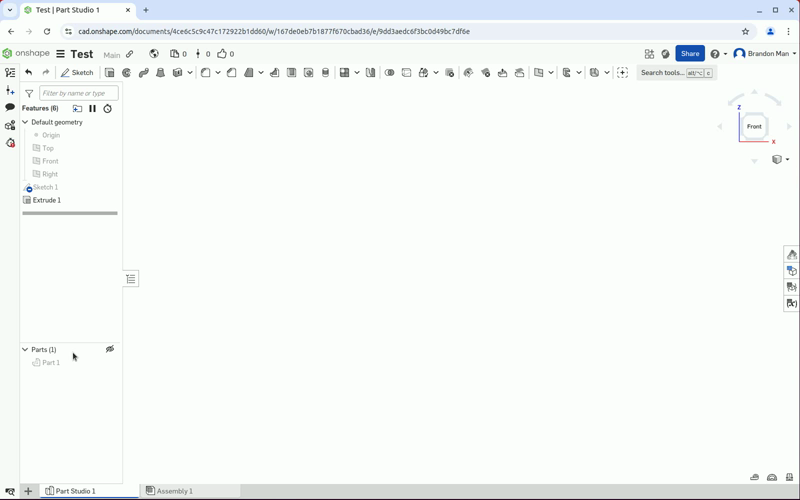
key(space)
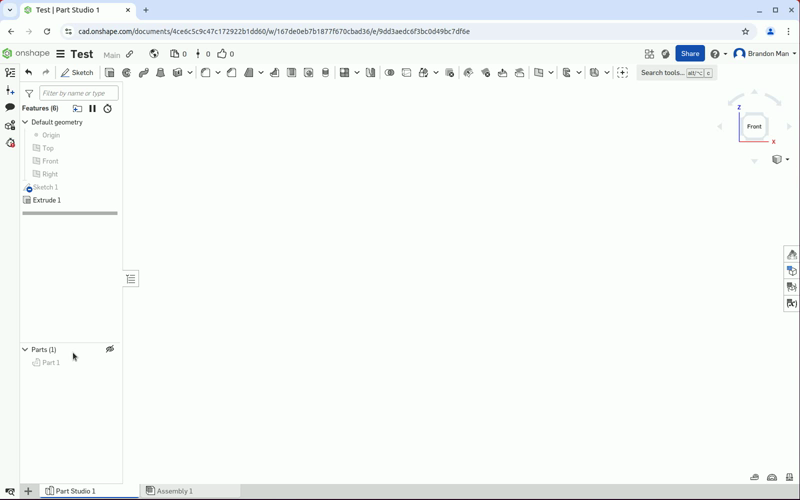
key_down(shift)
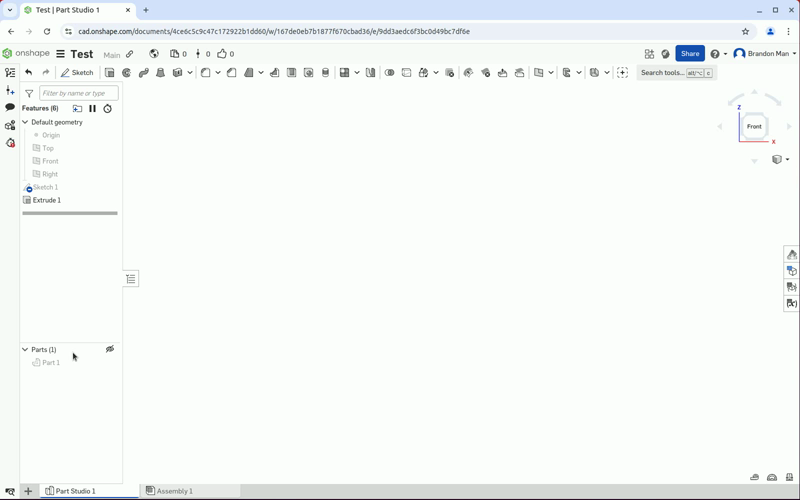
key(down)
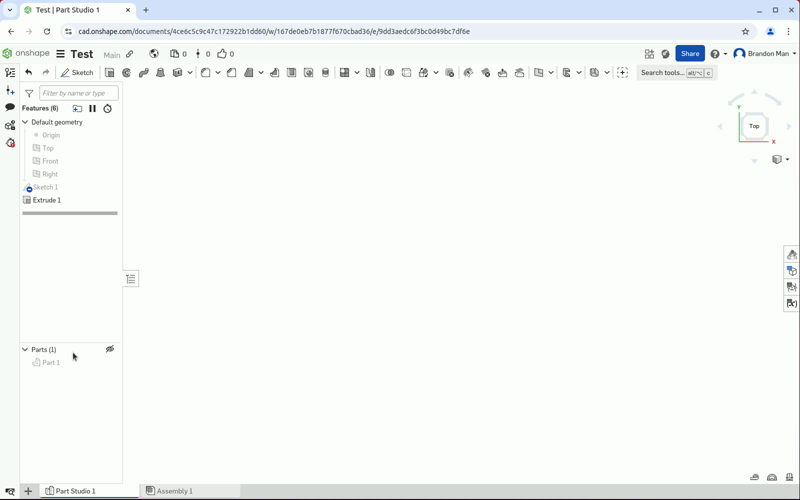
key_up(shift)
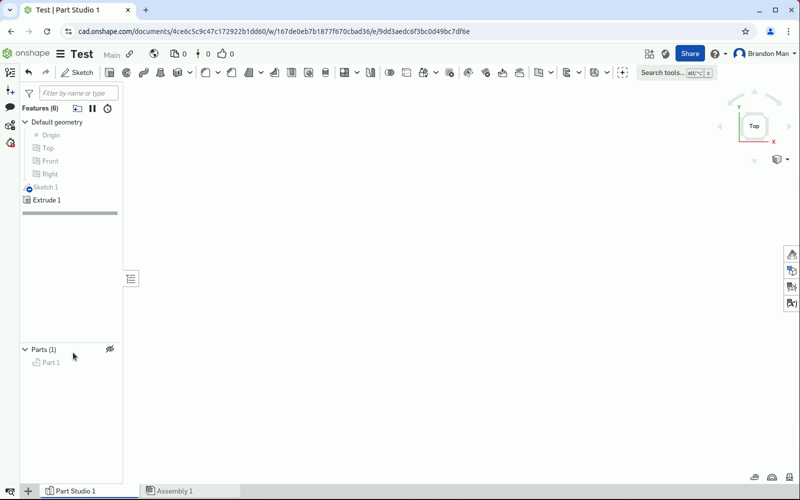
mouse_move(73, 352)
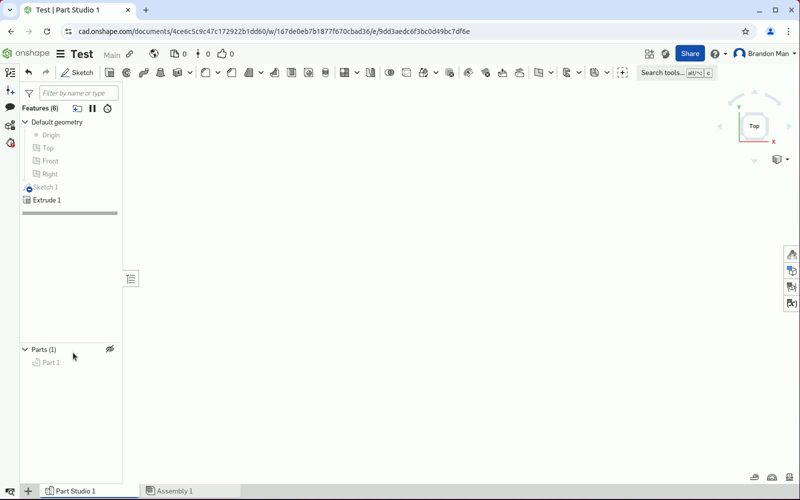
key(shift+y)
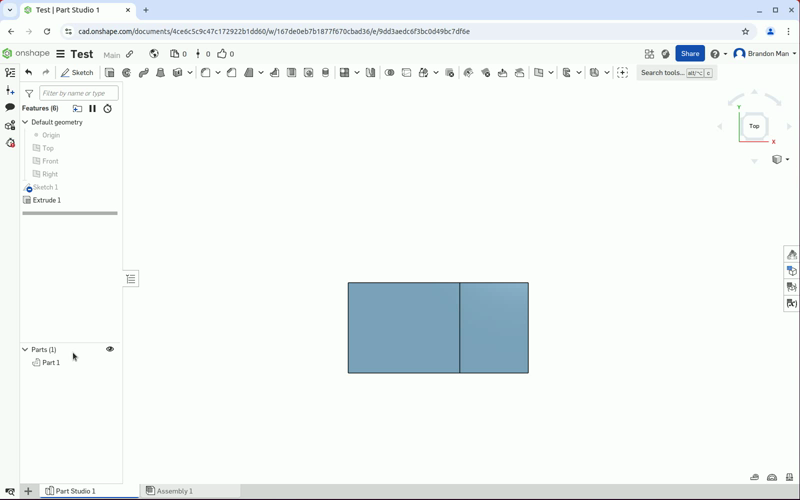
mouse_move(541, 75)
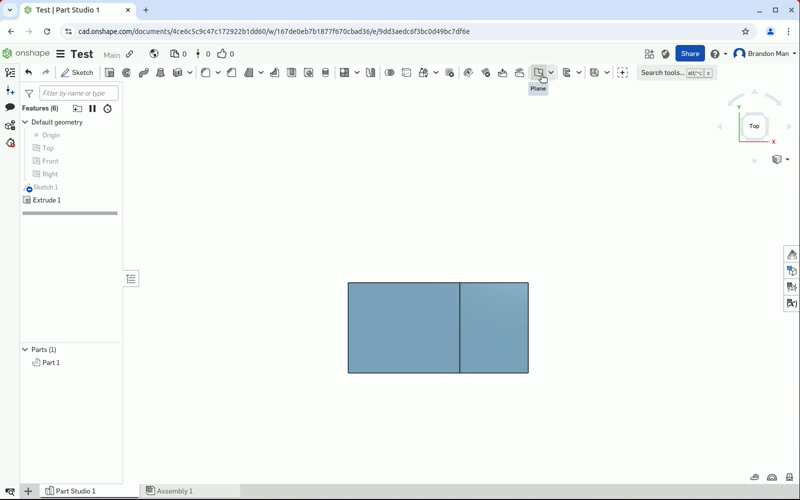
click(541, 75)
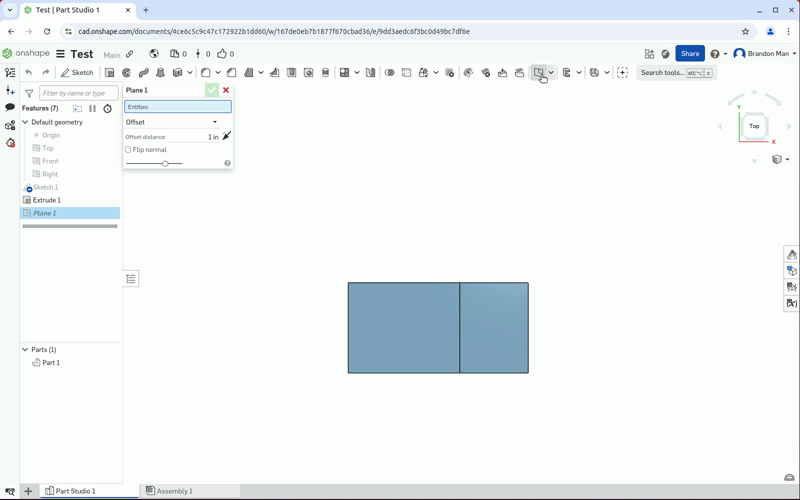
mouse_move(73, 150)
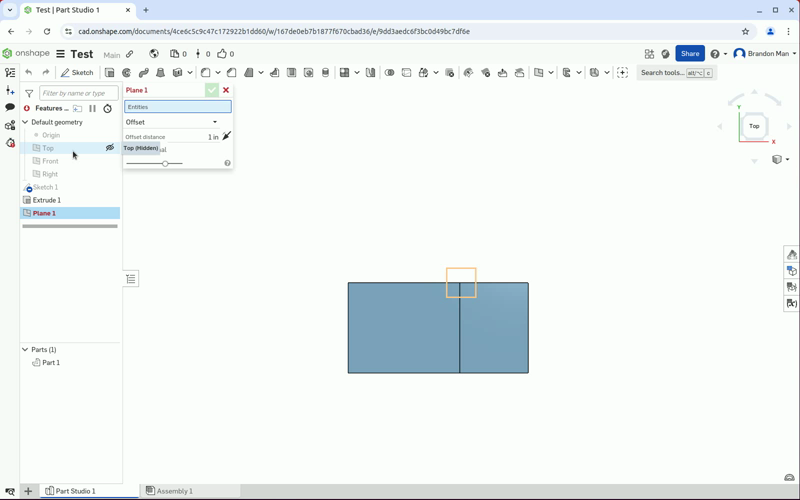
click(73, 150)
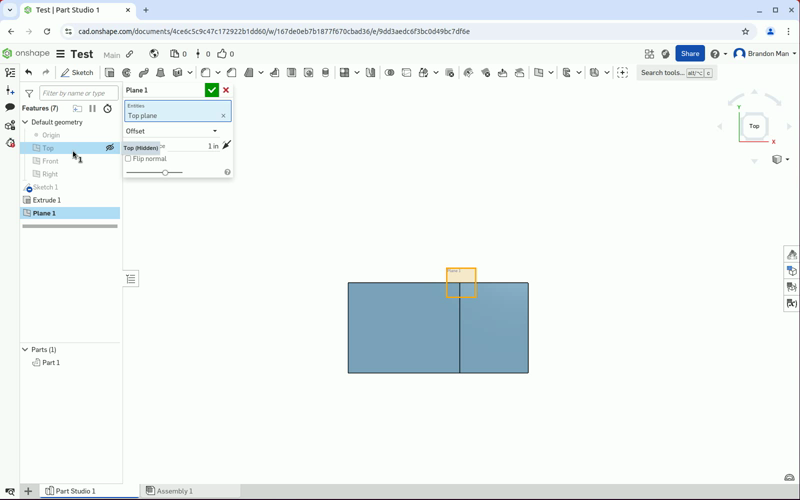
key(tab, 2)
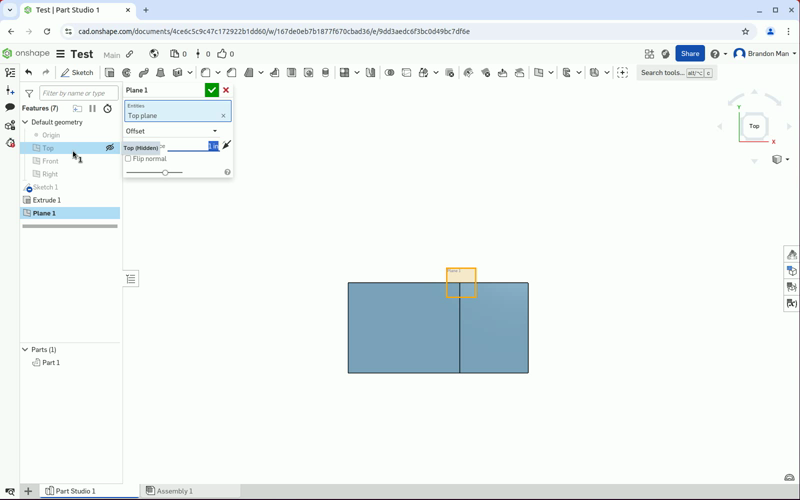
text(6.994)
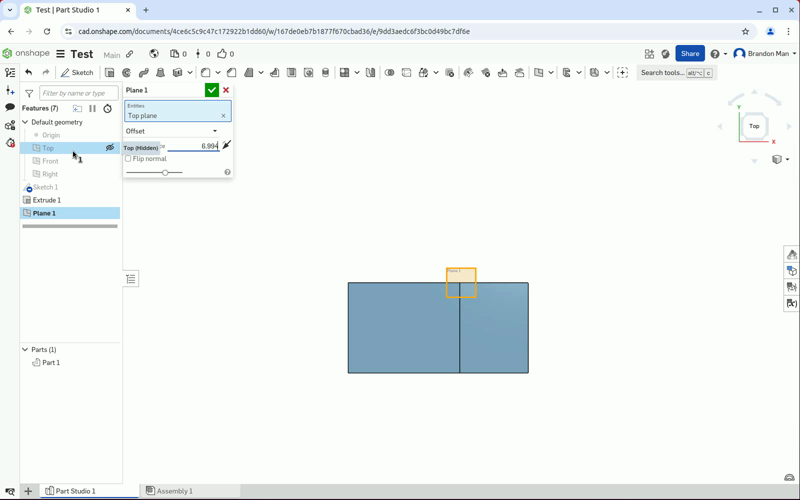
key(enter, 2)
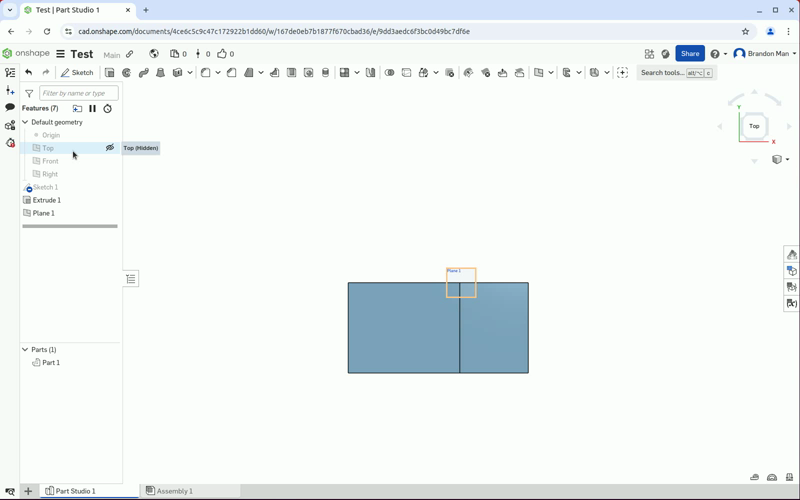
key(shift+s)
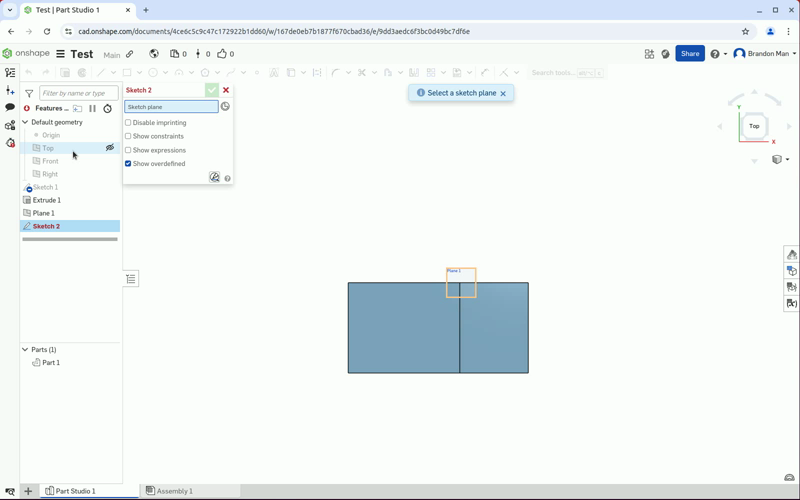
mouse_move(73, 215)
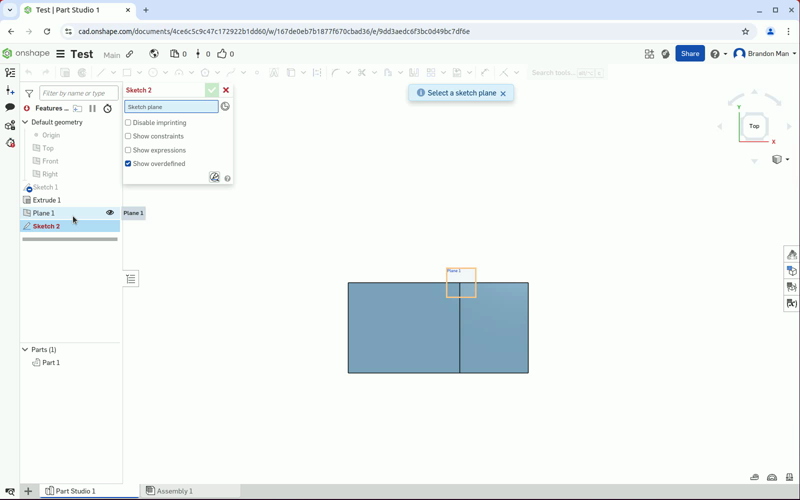
click(73, 215)
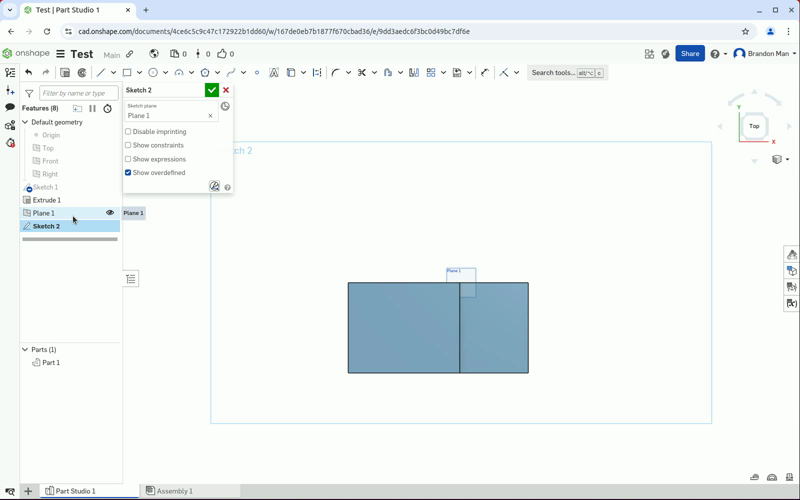
mouse_move(73, 352)
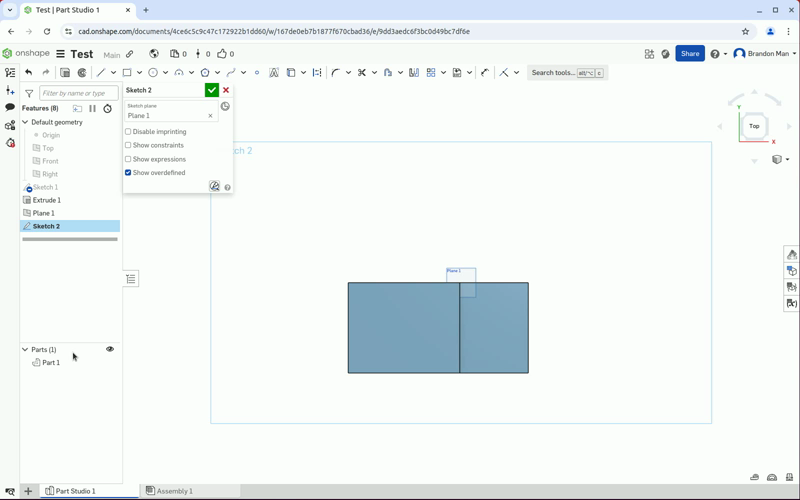
key(y)
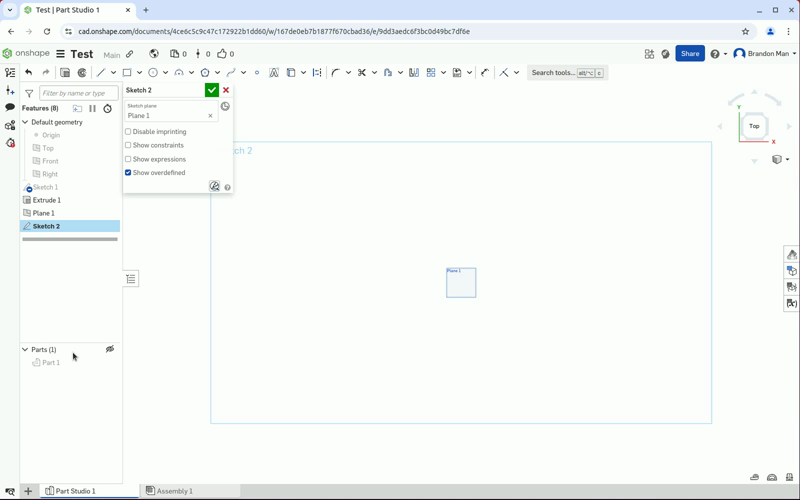
key(l)
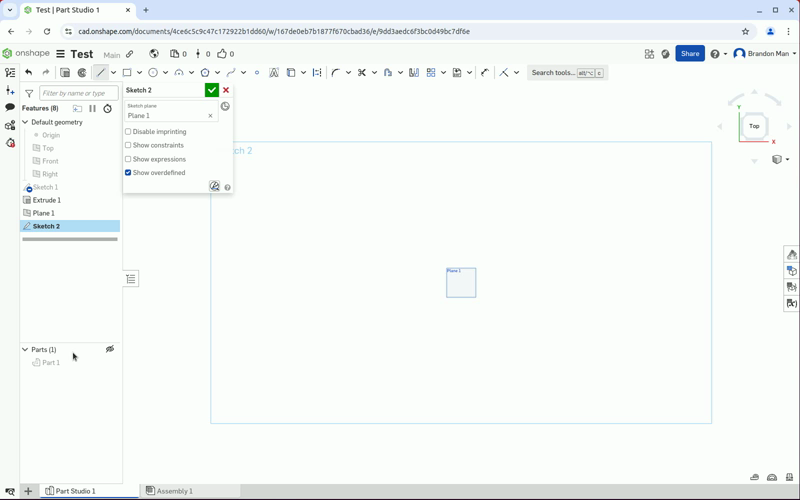
key_down(shift)
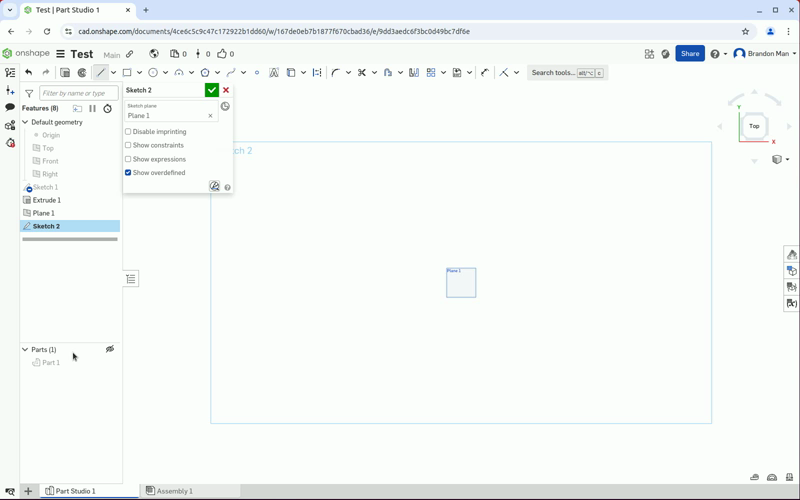
mouse_move(370, 373)
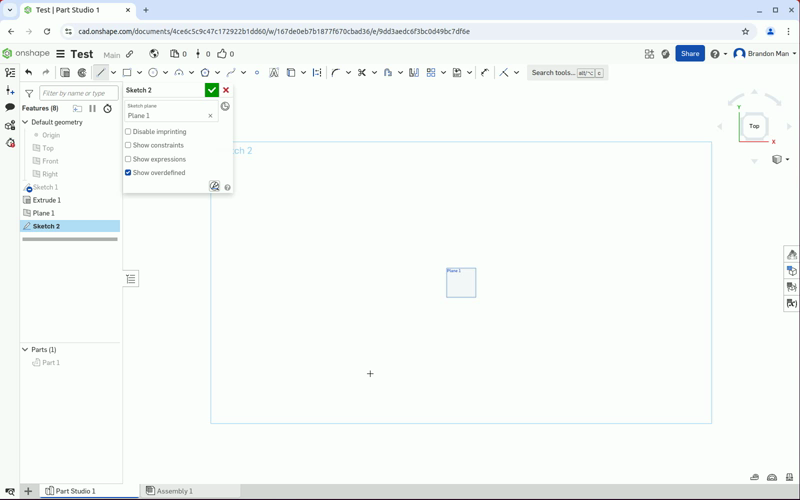
click(370, 373)
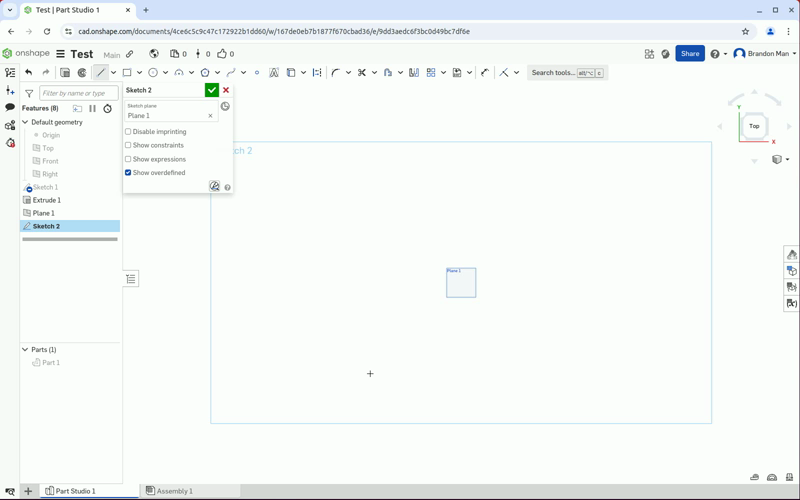
key_up(shift)
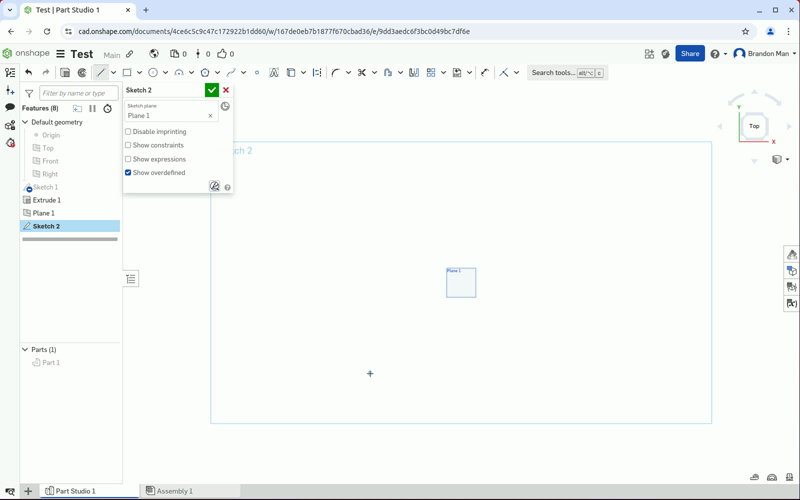
key_down(shift)
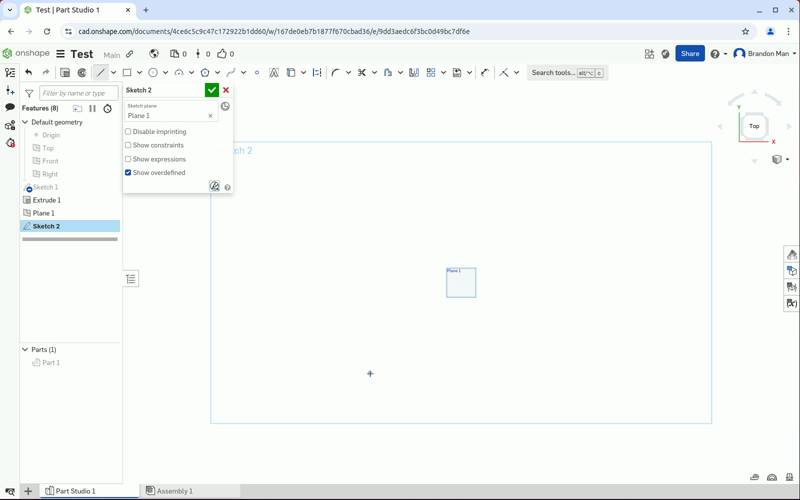
mouse_move(461, 373)
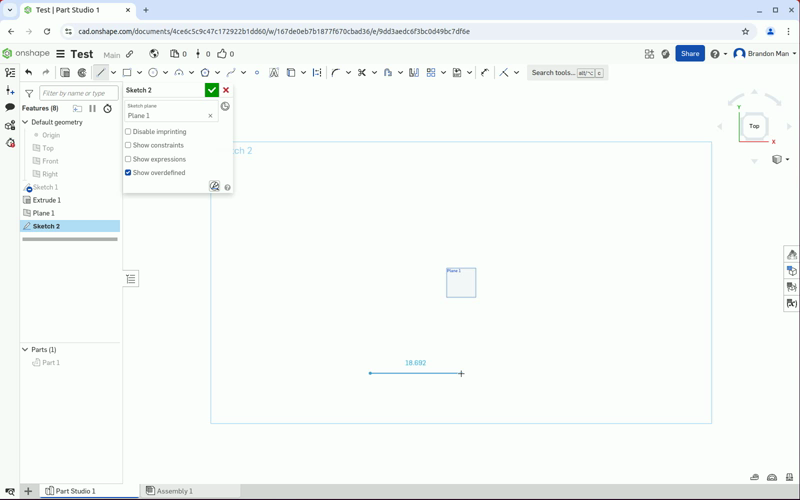
click(461, 373)
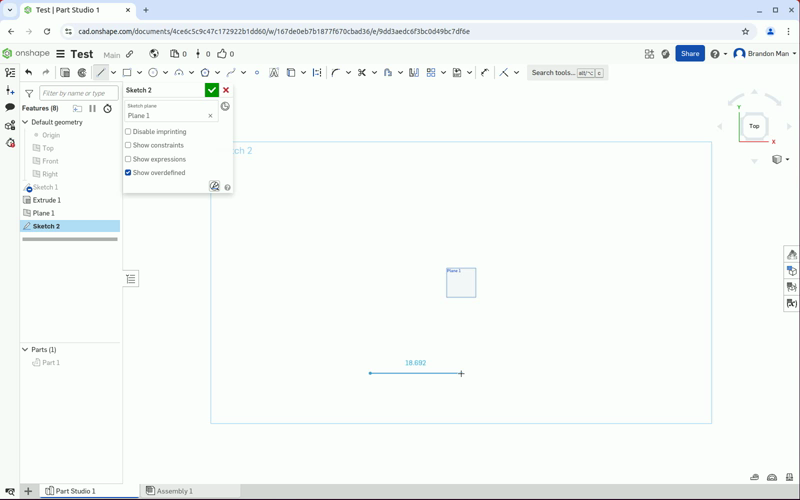
key_up(shift)
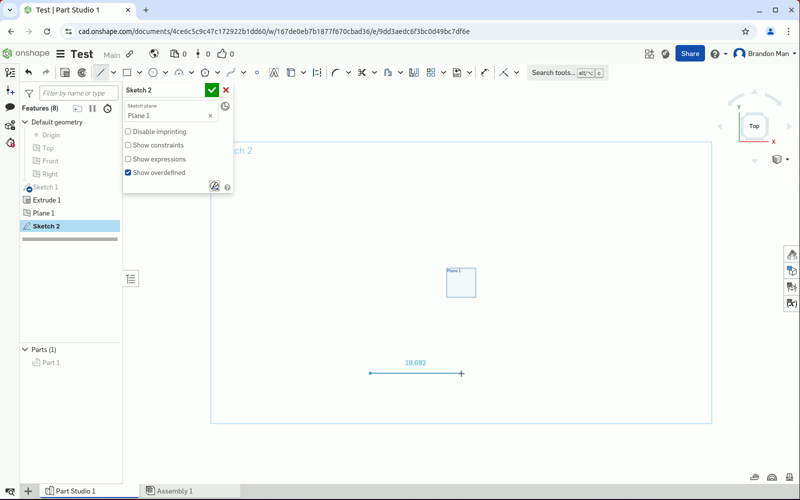
key_down(shift)
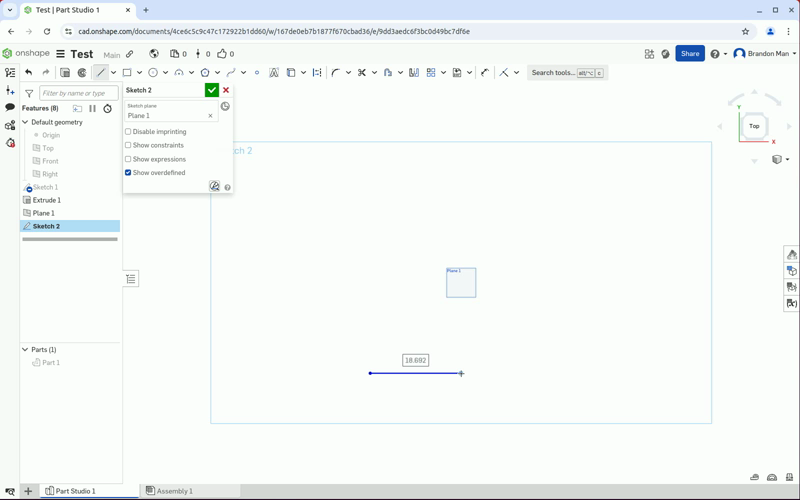
mouse_move(461, 305)
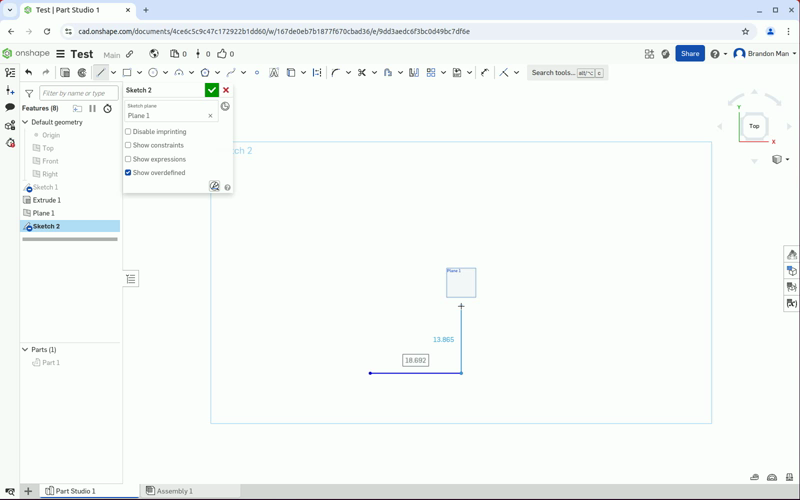
click(461, 305)
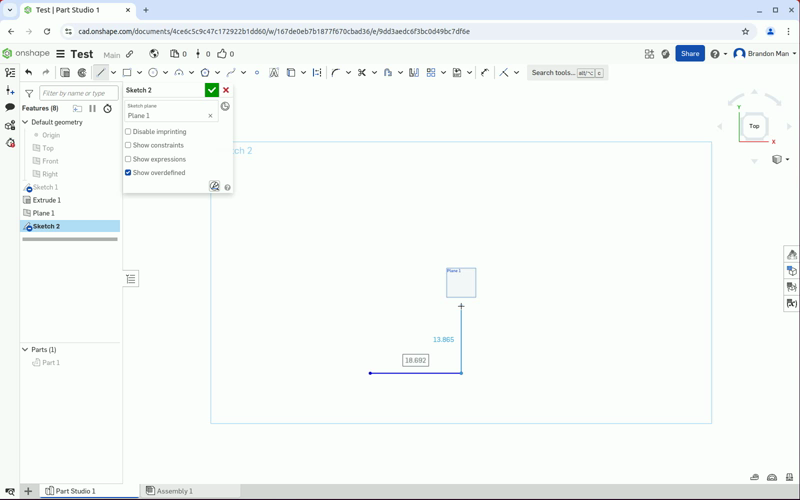
key_up(shift)
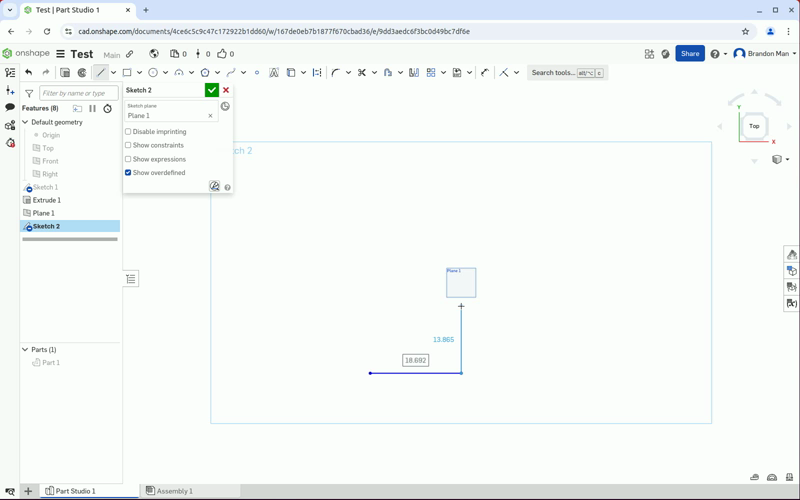
key_down(shift)
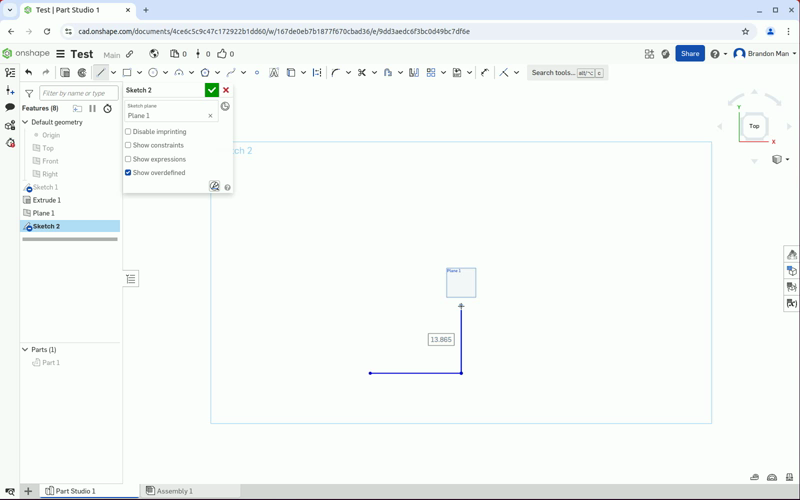
mouse_move(370, 305)
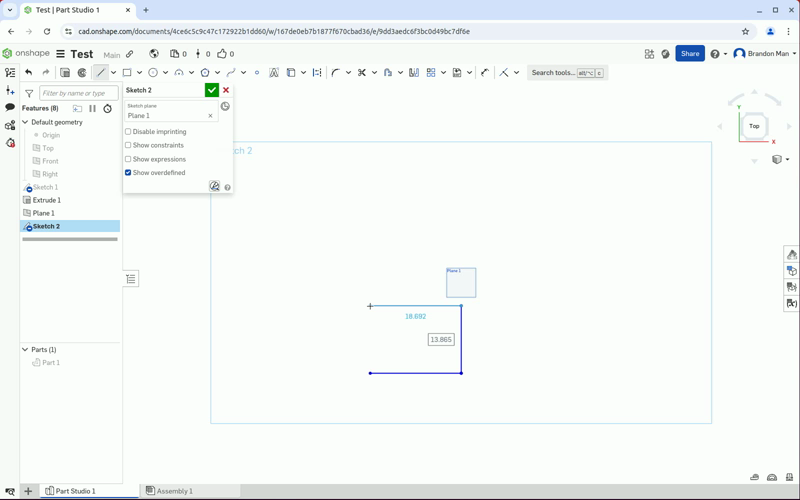
click(370, 305)
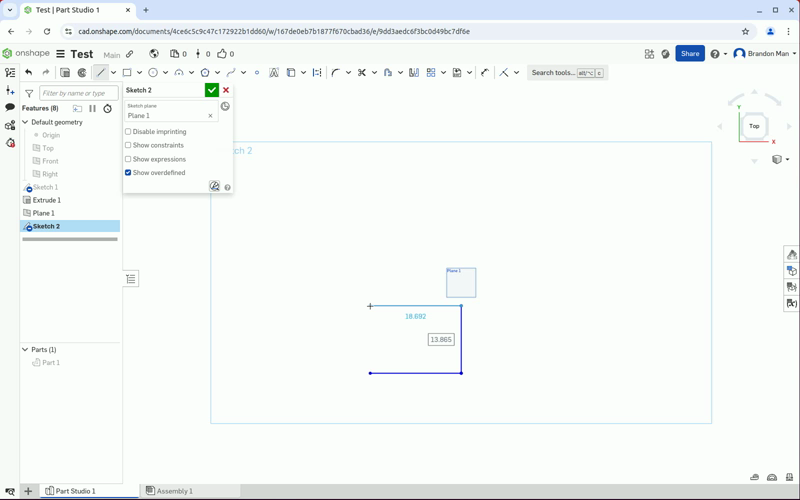
key_up(shift)
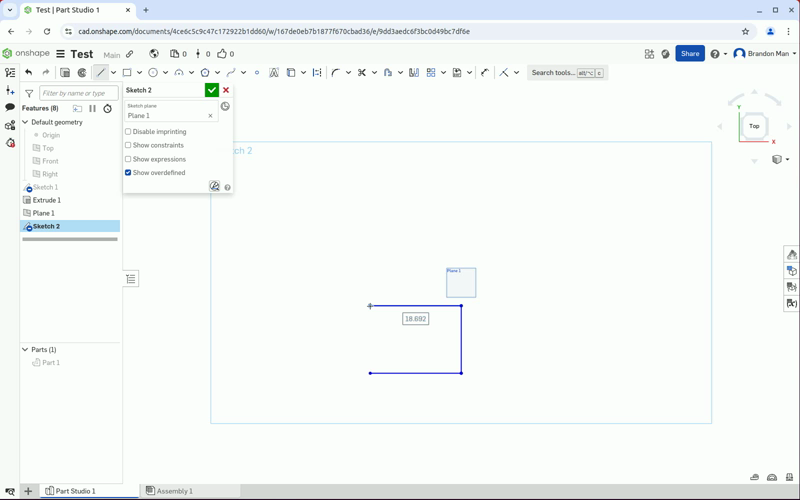
key_down(shift)
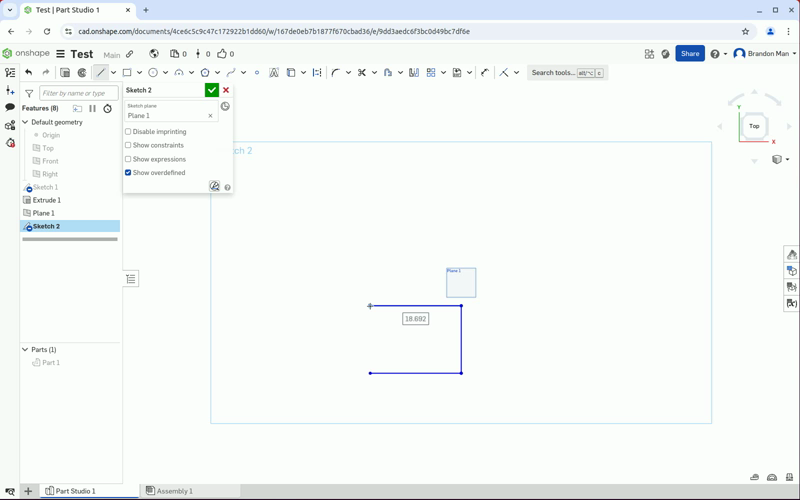
mouse_move(370, 373)
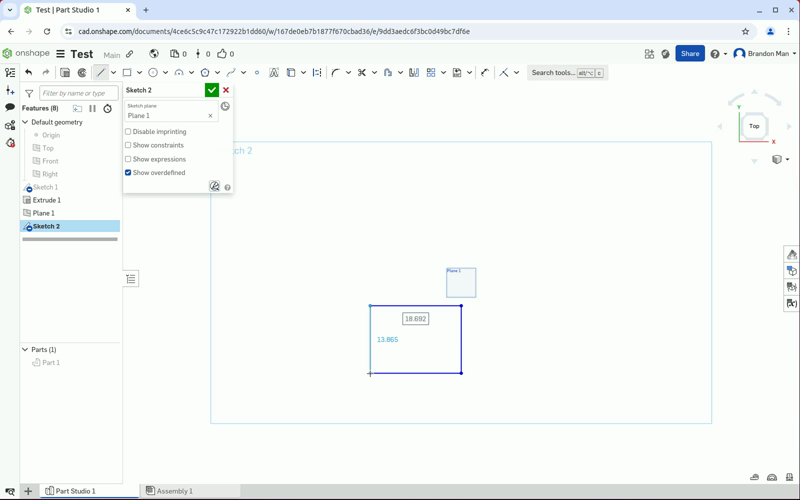
key_up(shift)
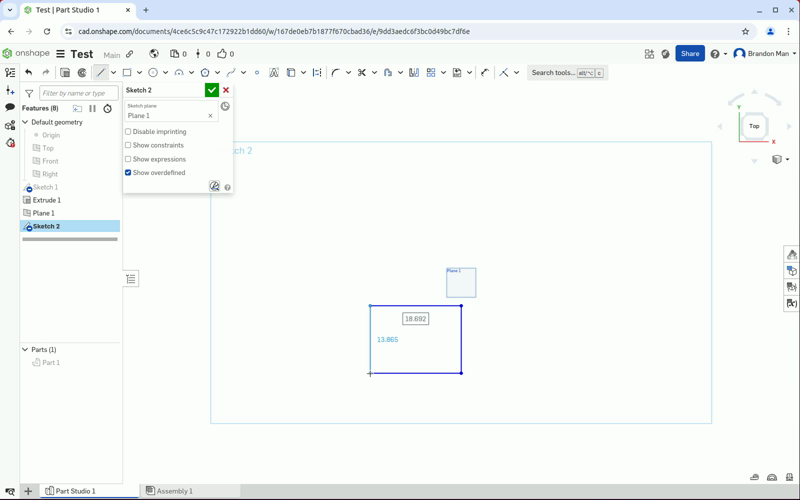
click(370, 373)
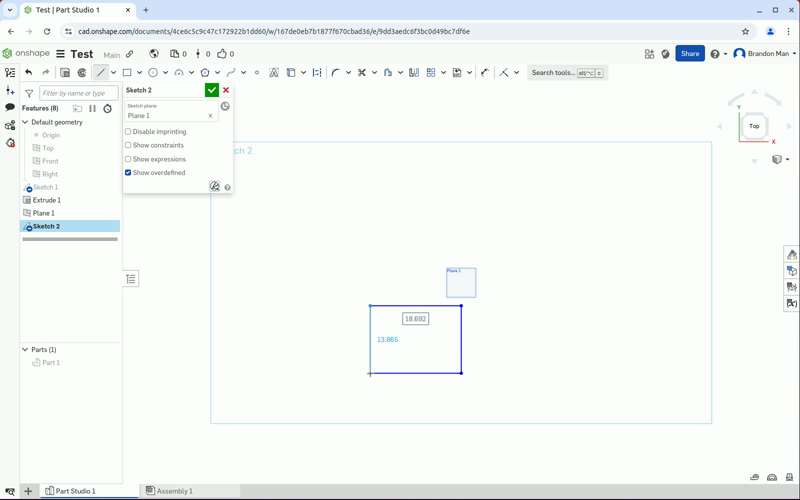
key(esc)
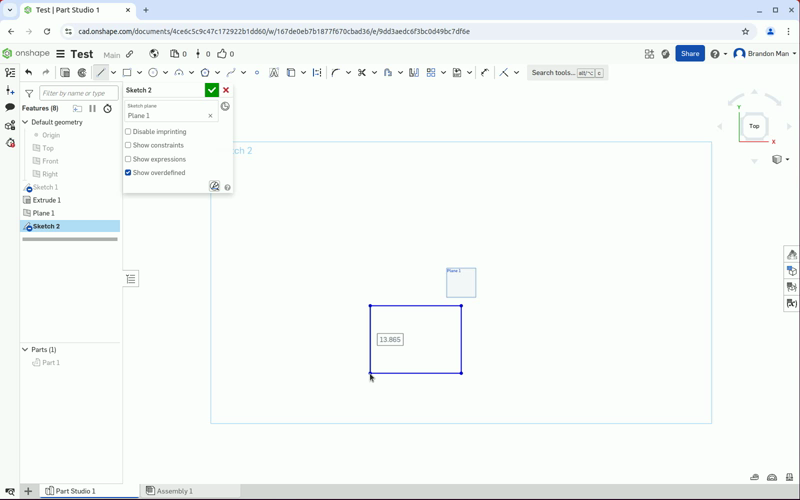
mouse_move(419, 352)
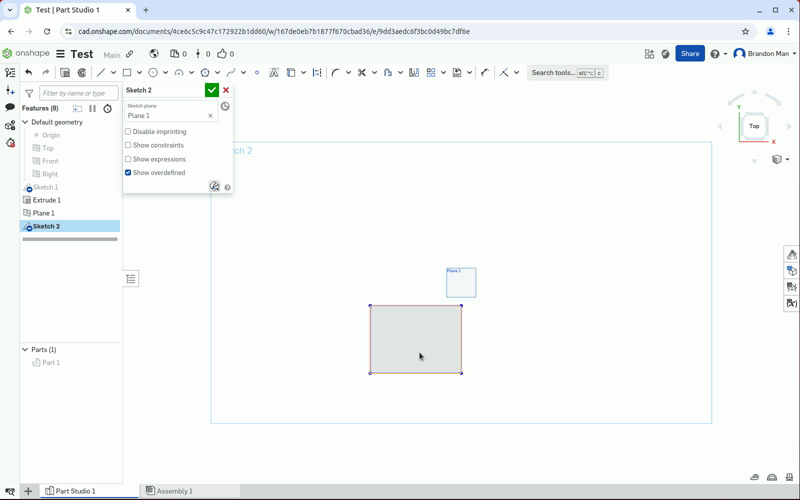
click(419, 352)
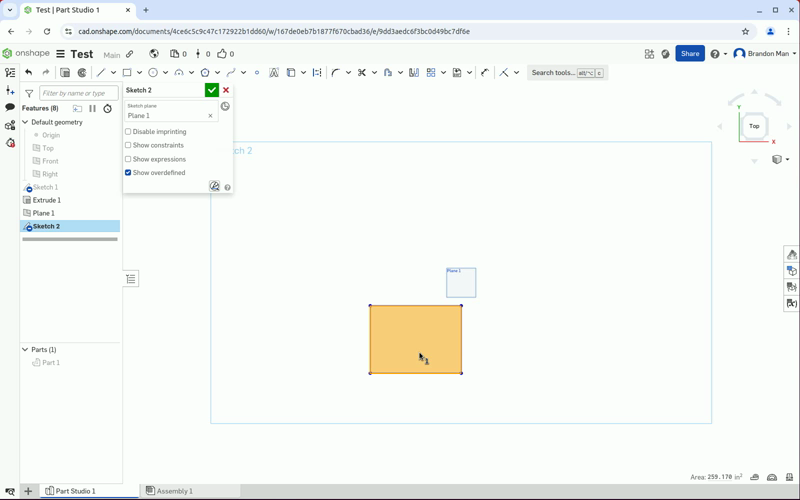
mouse_move(73, 352)
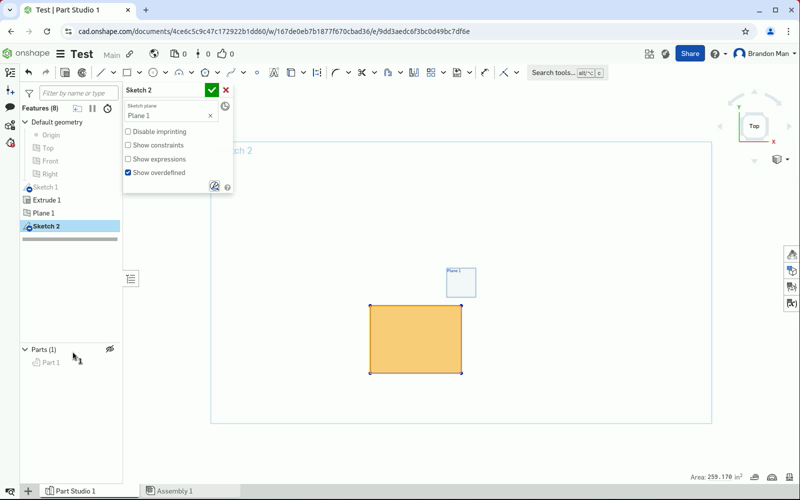
key(shift+y)
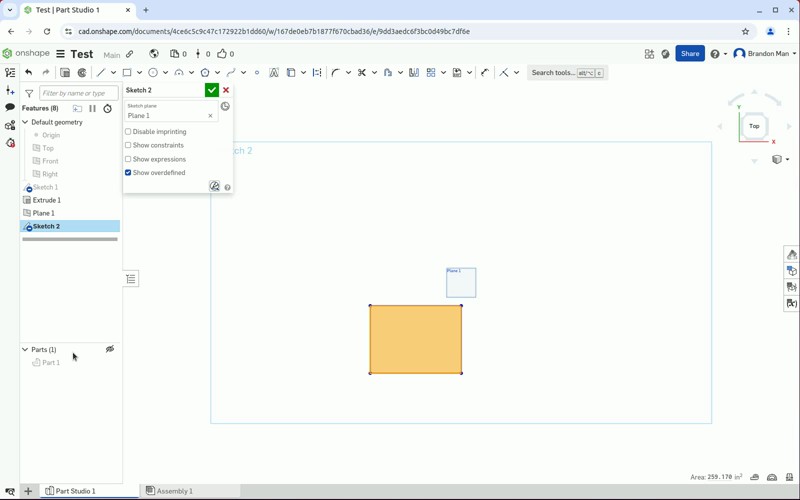
key(shift+e)
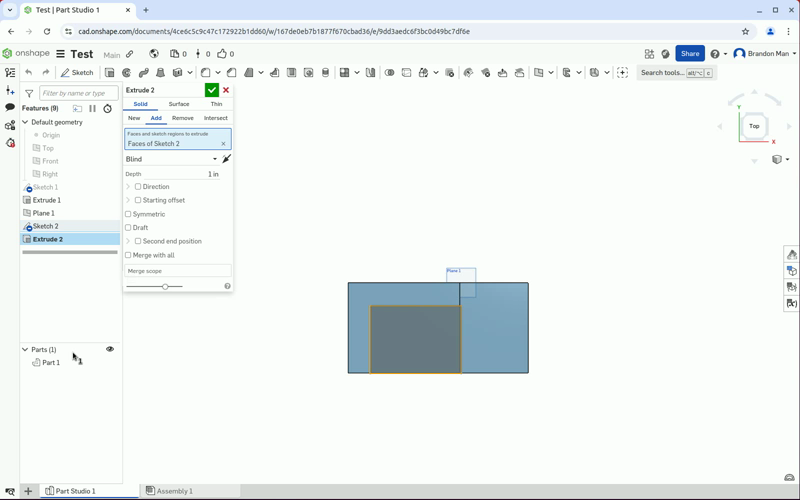
mouse_move(143, 106)
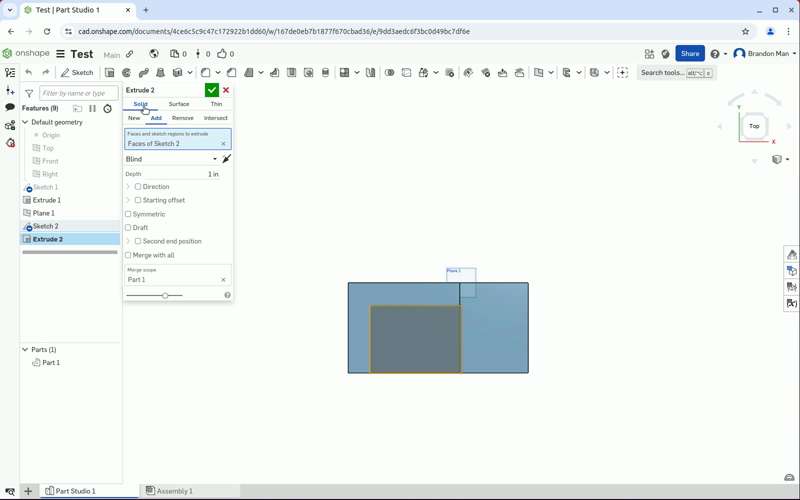
click(143, 106)
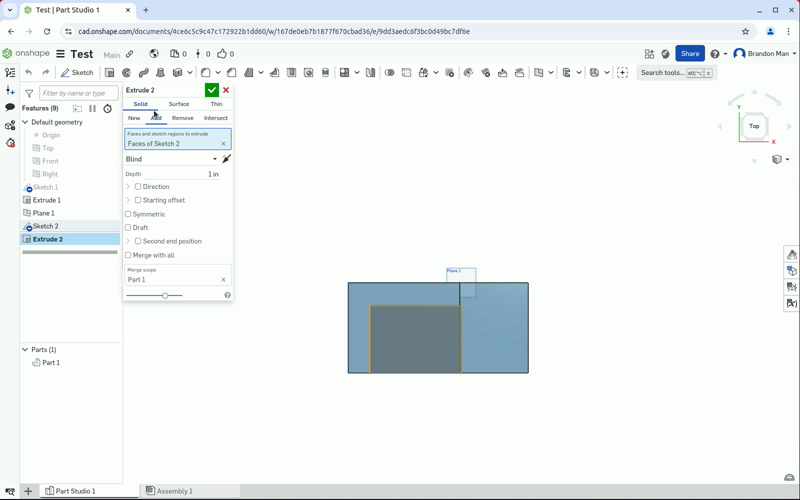
mouse_move(186, 120)
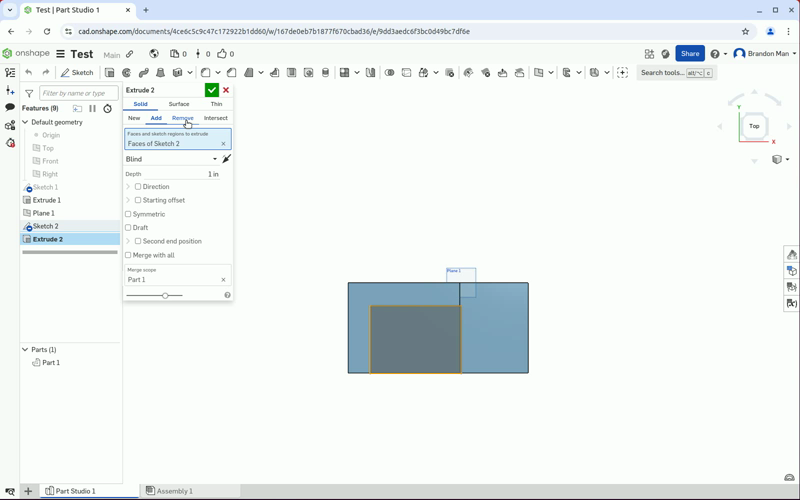
click(186, 120)
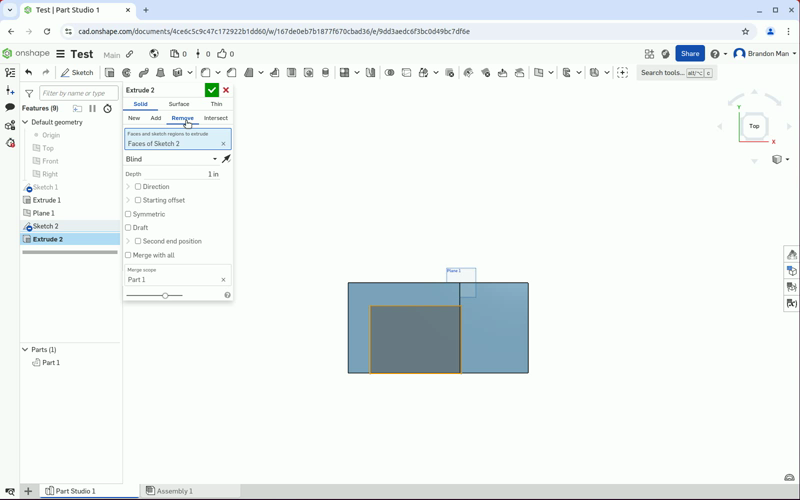
key(tab, 4)
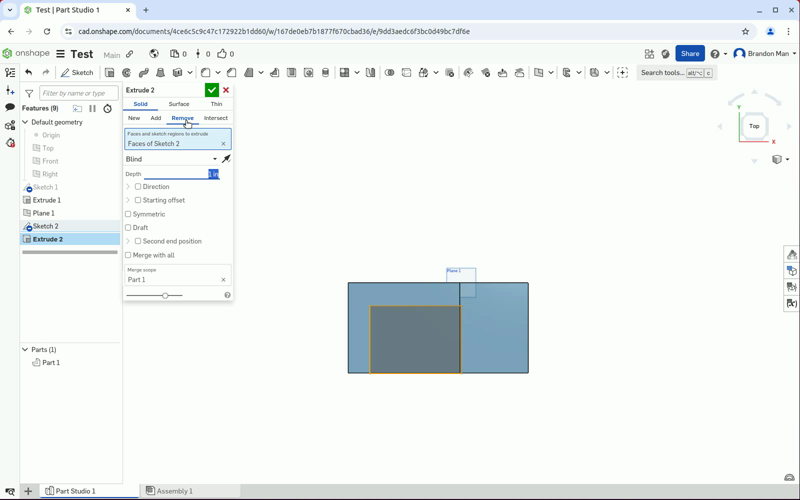
text(4.574)
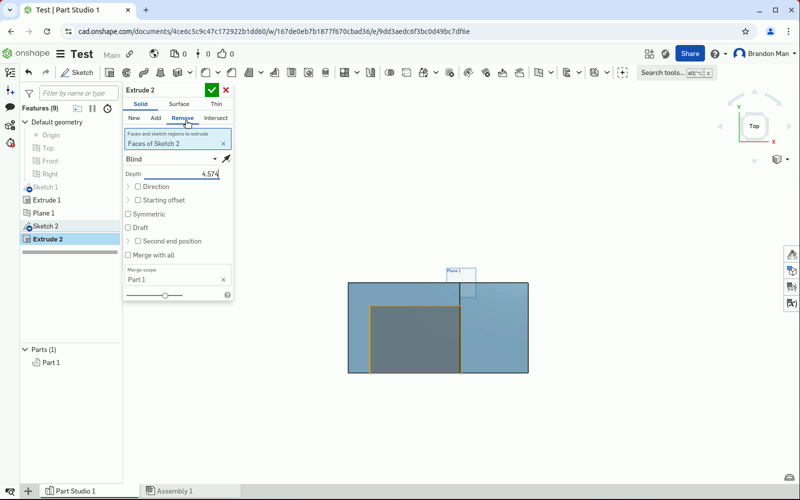
key(tab, 6)
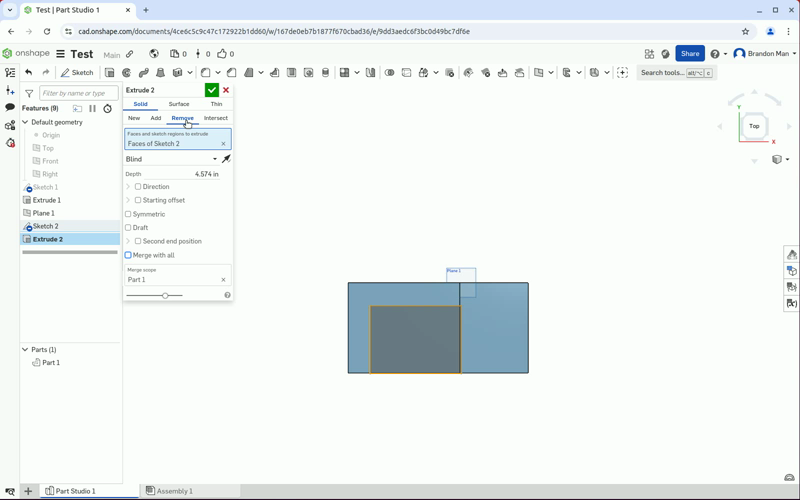
key(space)
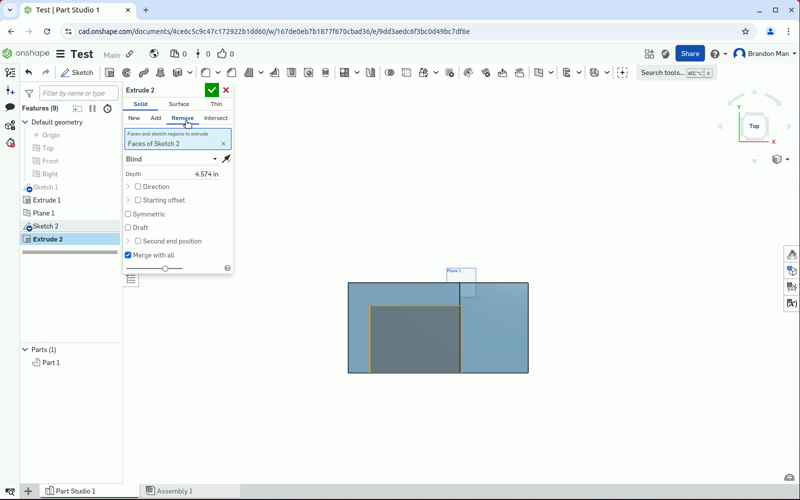
key(enter)
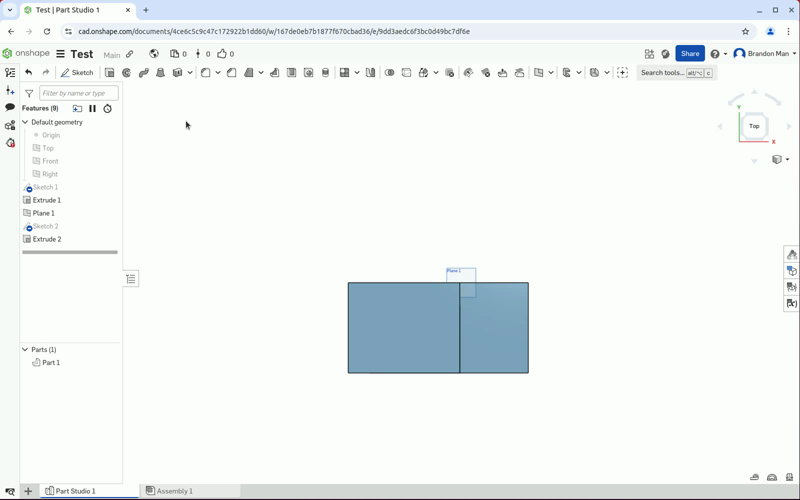
key(shift+h)
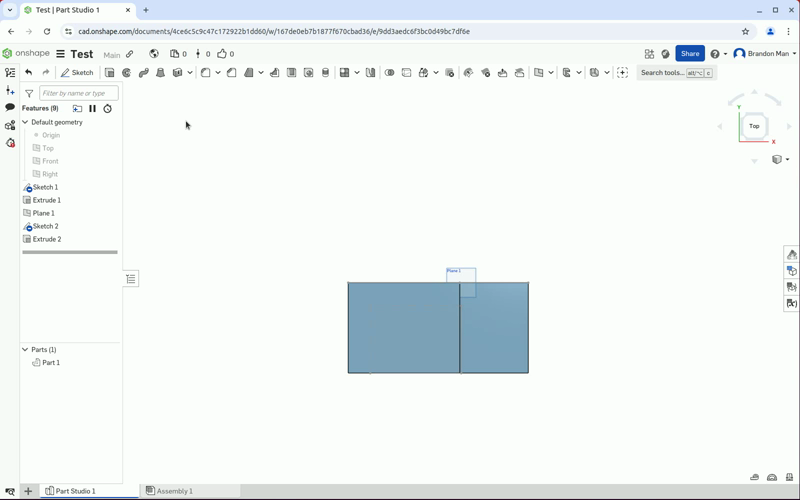
key(shift+h)
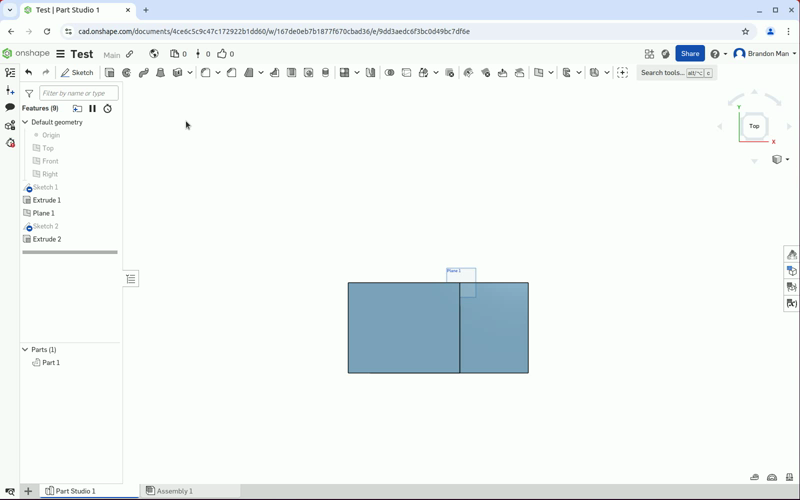
mouse_move(73, 189)
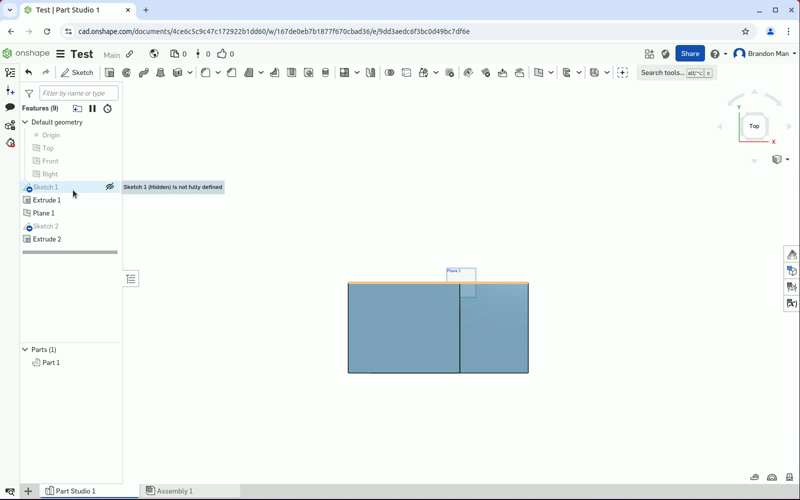
click(73, 189)
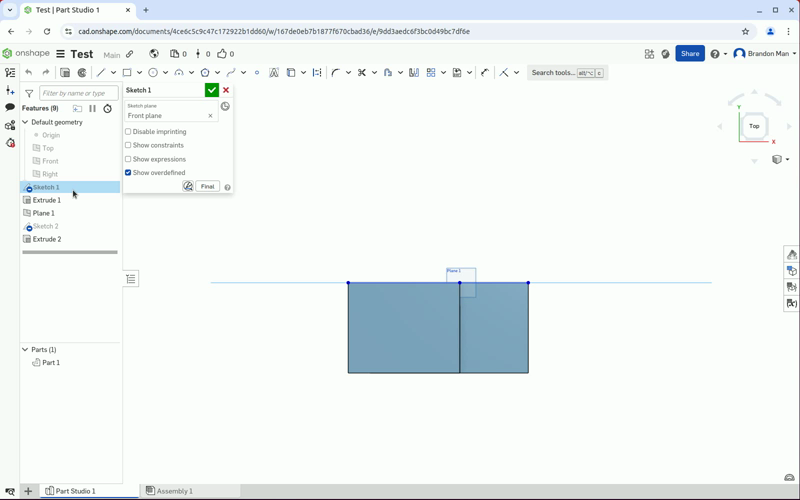
mouse_move(229, 92)
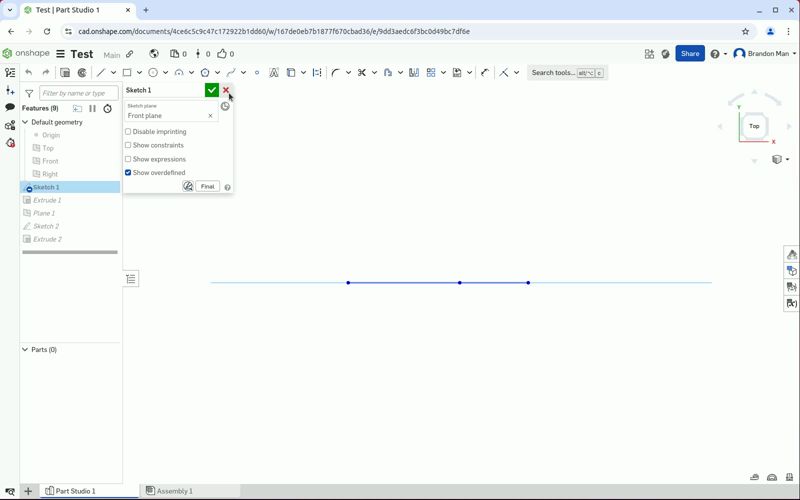
click(229, 92)
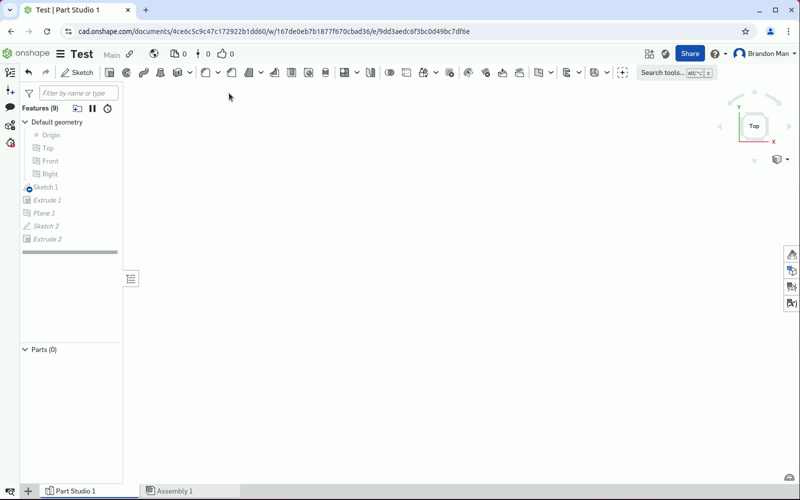
mouse_move(73, 352)
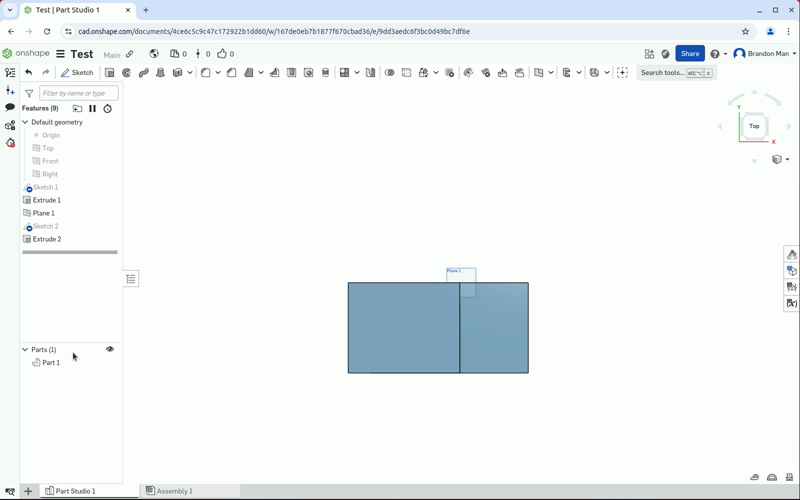
key(y)
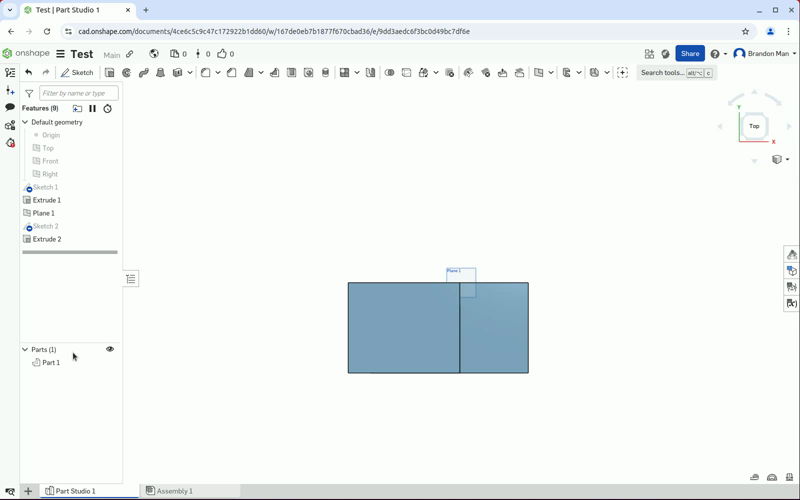
key(shift+p)
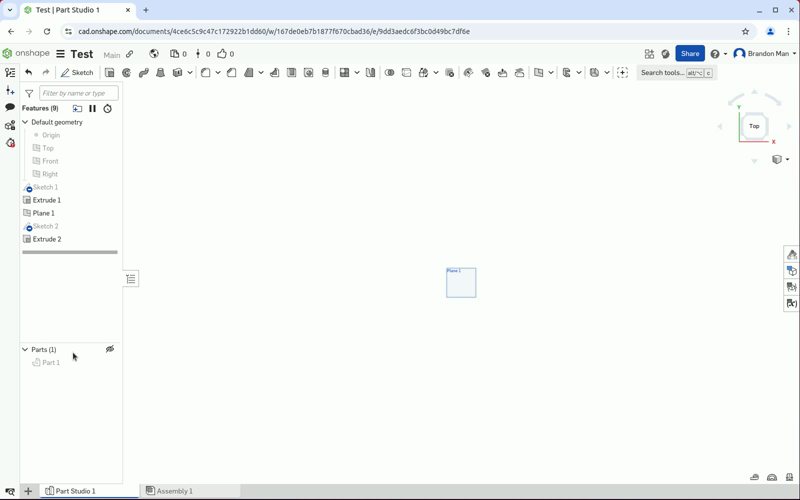
key(space)
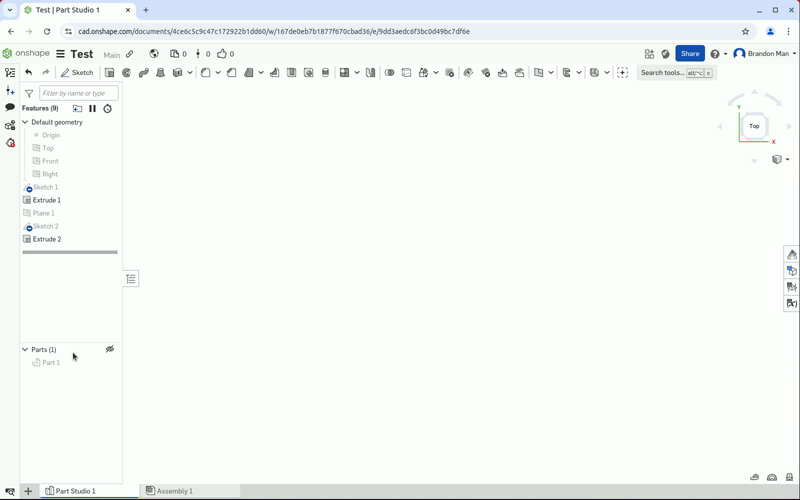
key_down(shift)
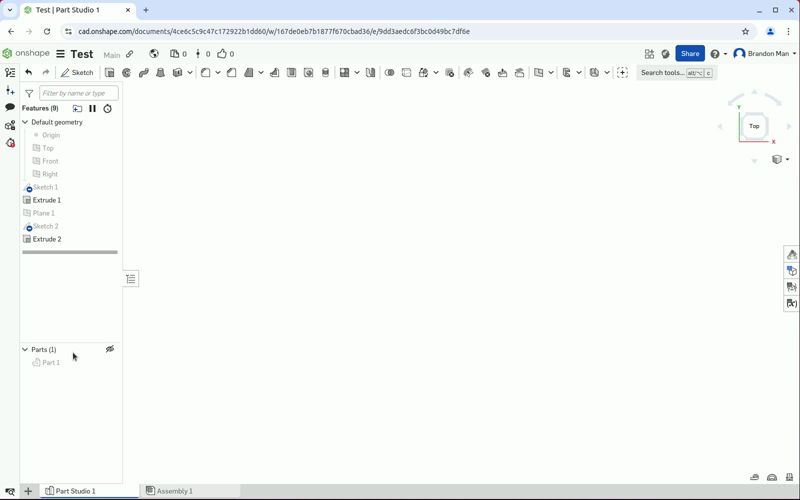
key(up)
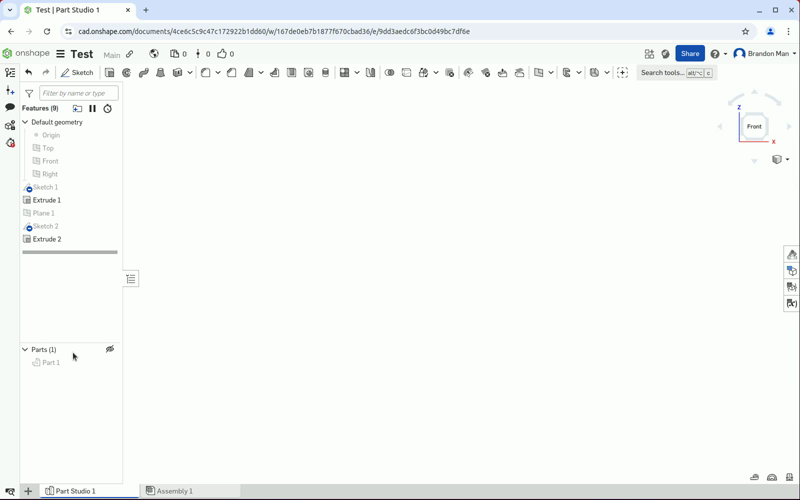
key_up(shift)
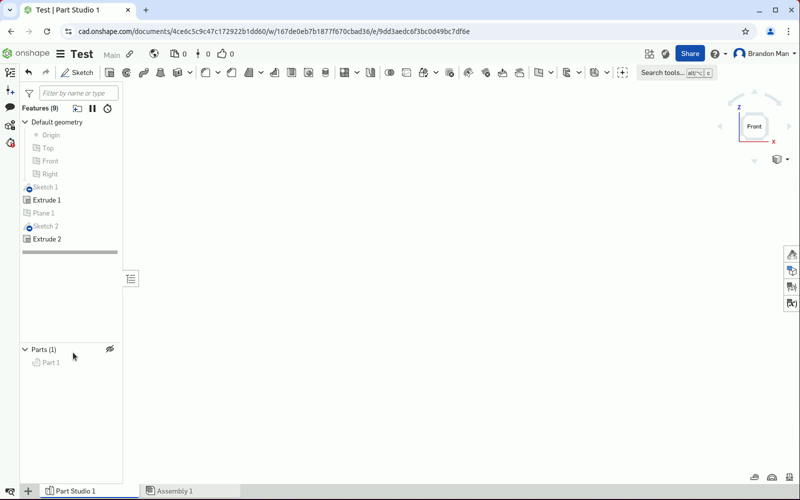
mouse_move(73, 352)
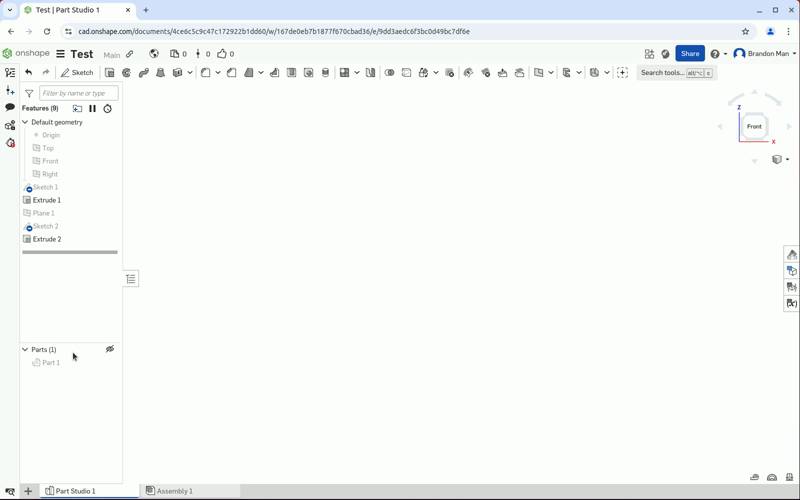
key(shift+y)
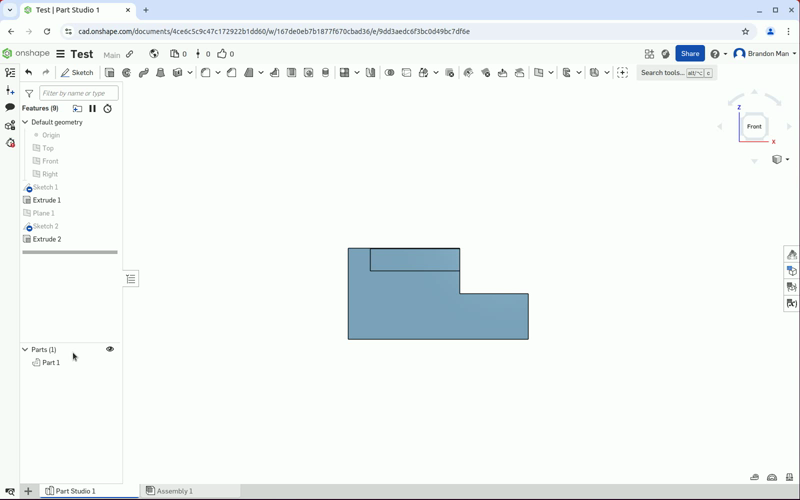
mouse_move(541, 75)
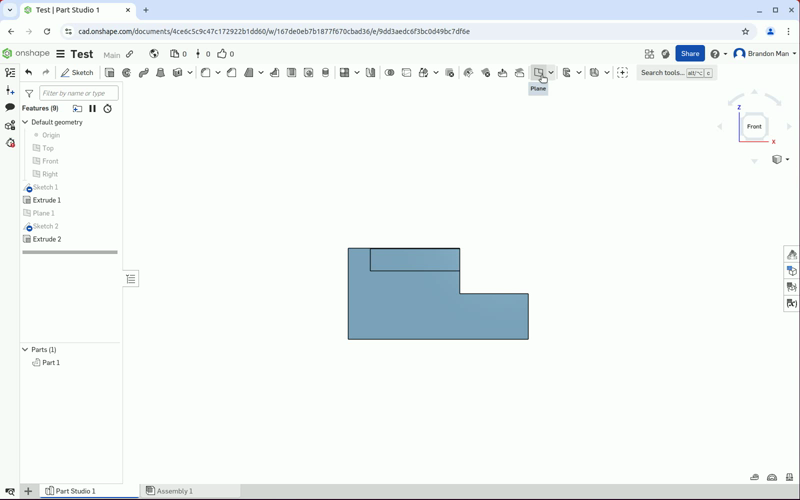
click(541, 75)
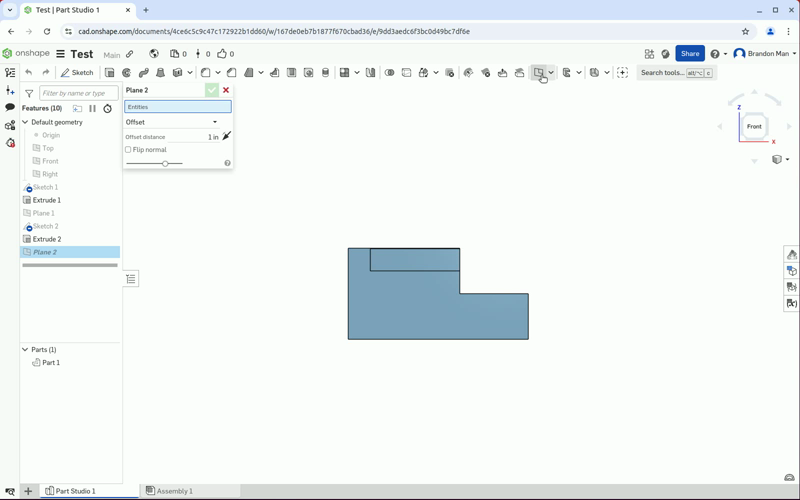
mouse_move(73, 163)
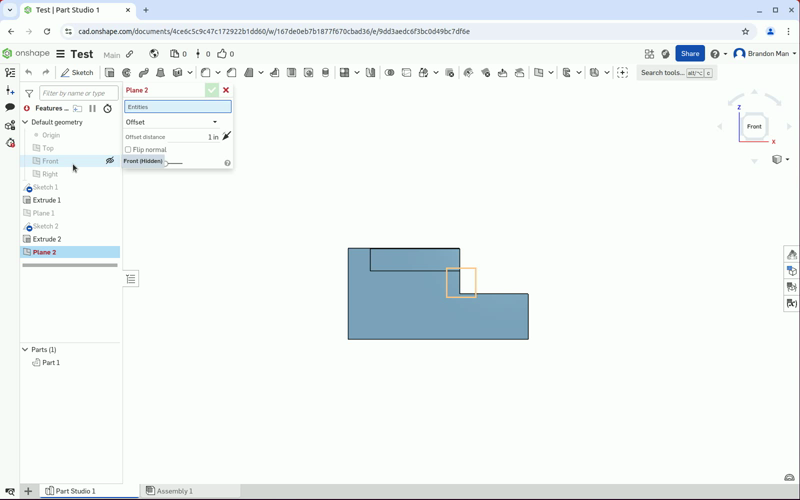
click(73, 163)
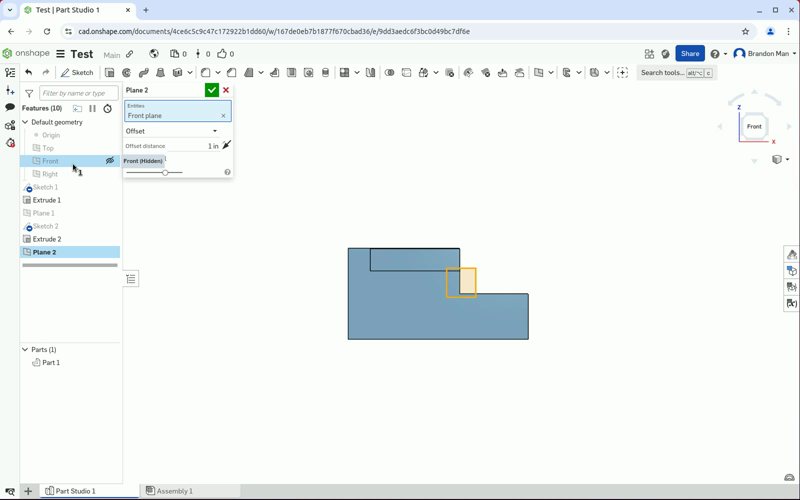
key(tab, 2)
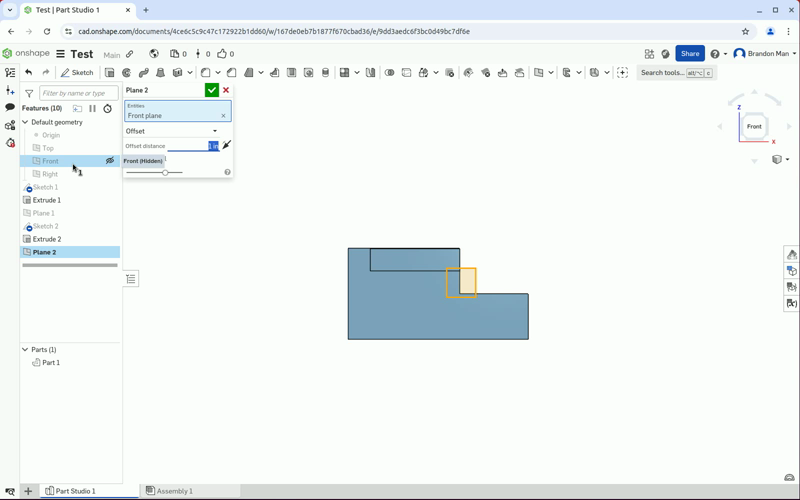
text(18.548)
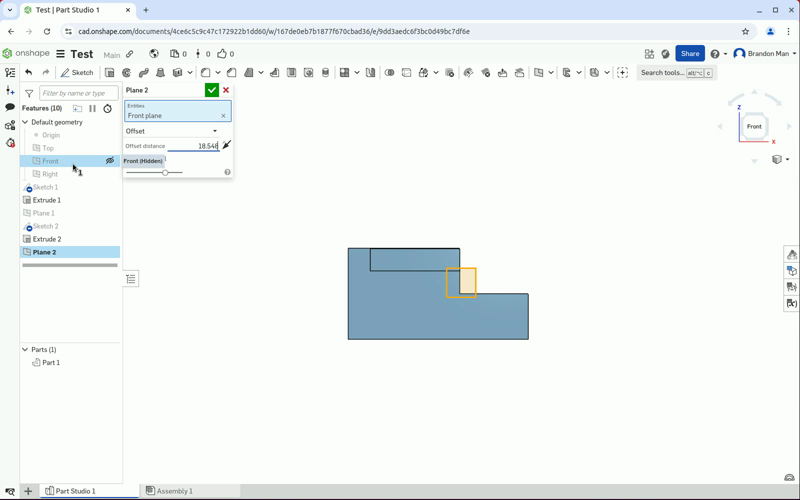
key(enter, 2)
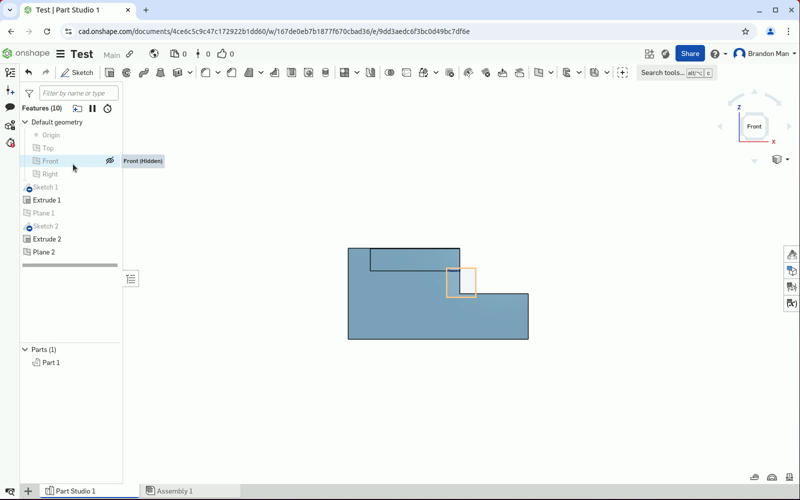
key(shift+s)
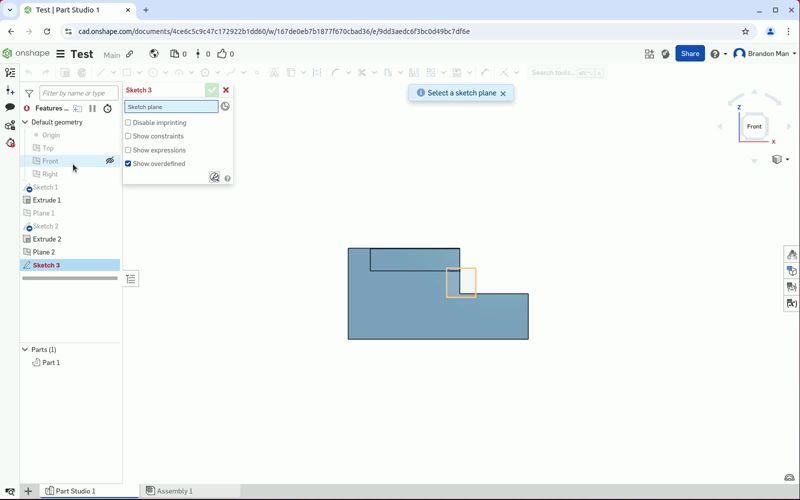
mouse_move(73, 254)
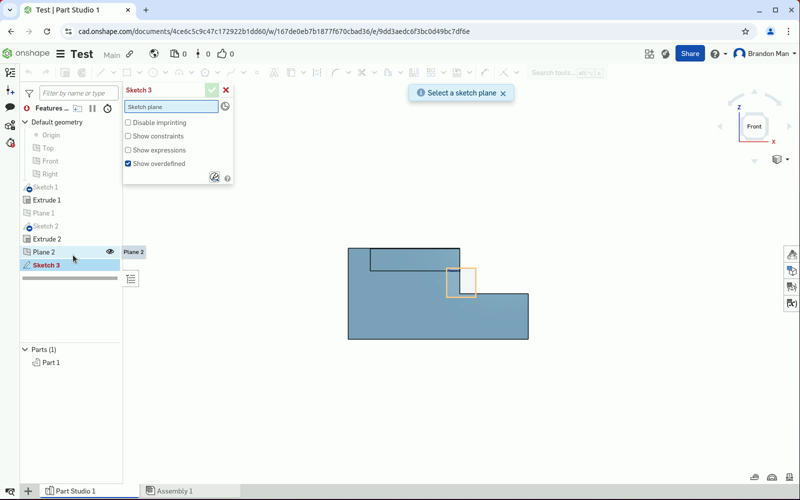
click(73, 254)
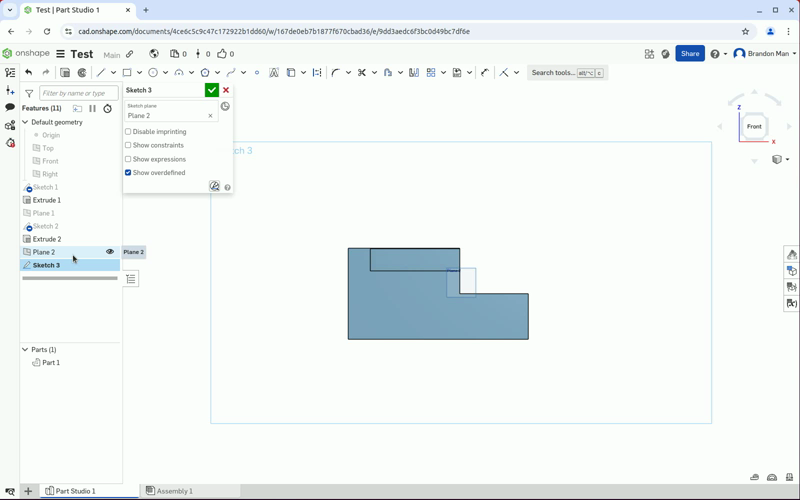
mouse_move(73, 352)
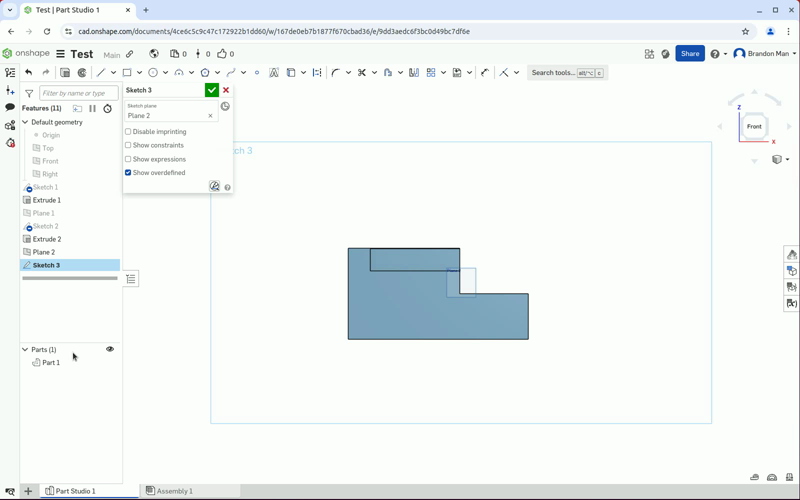
key(y)
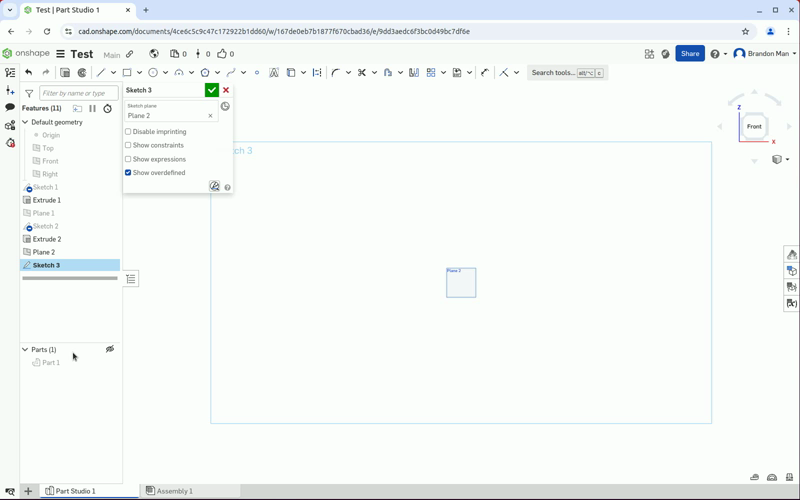
key(l)
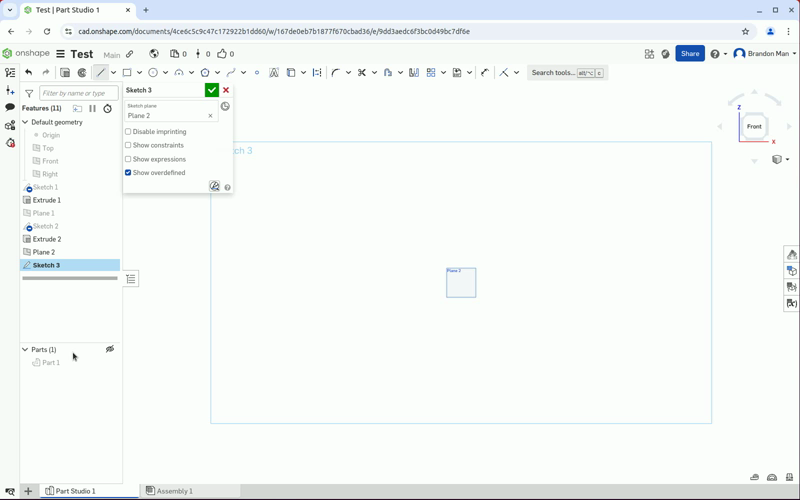
key_down(shift)
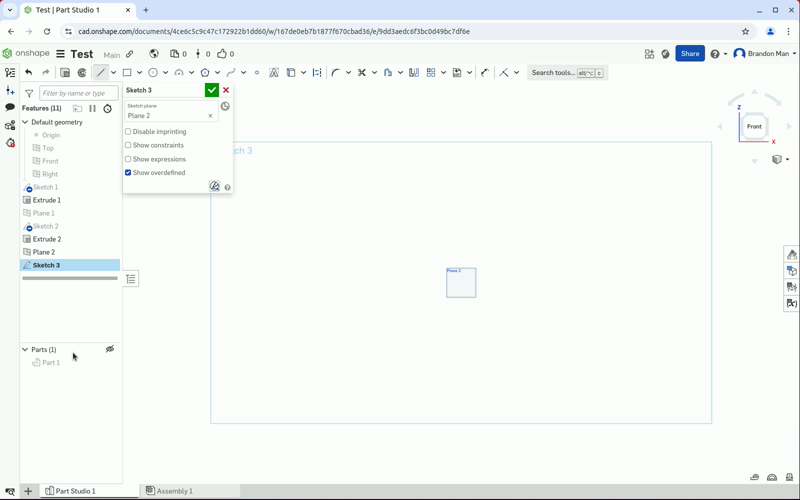
mouse_move(348, 339)
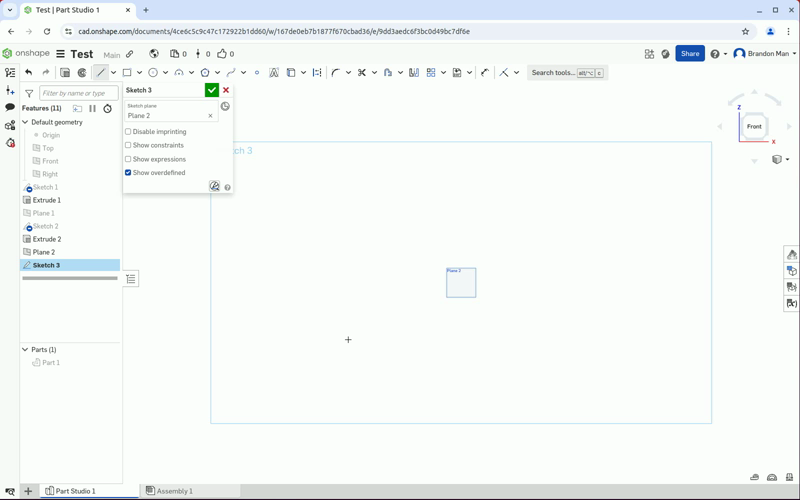
click(348, 339)
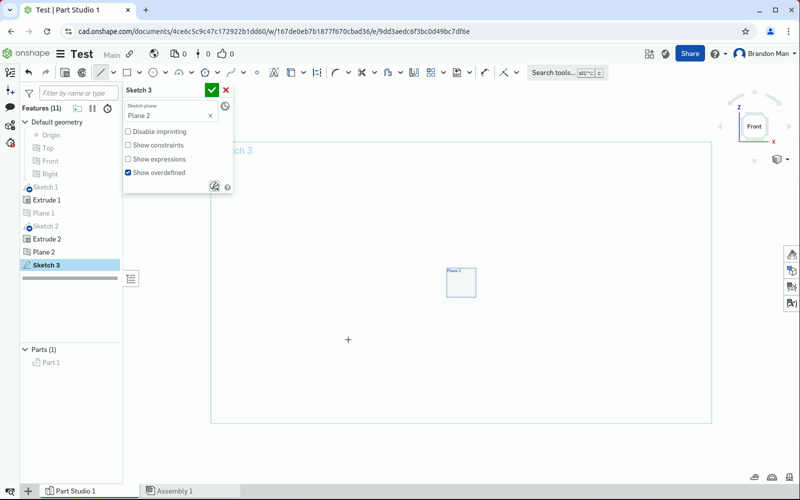
key_up(shift)
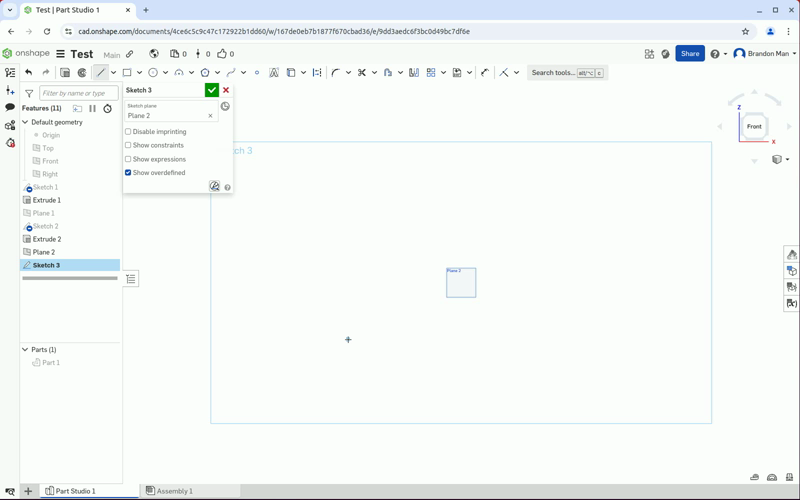
key_down(shift)
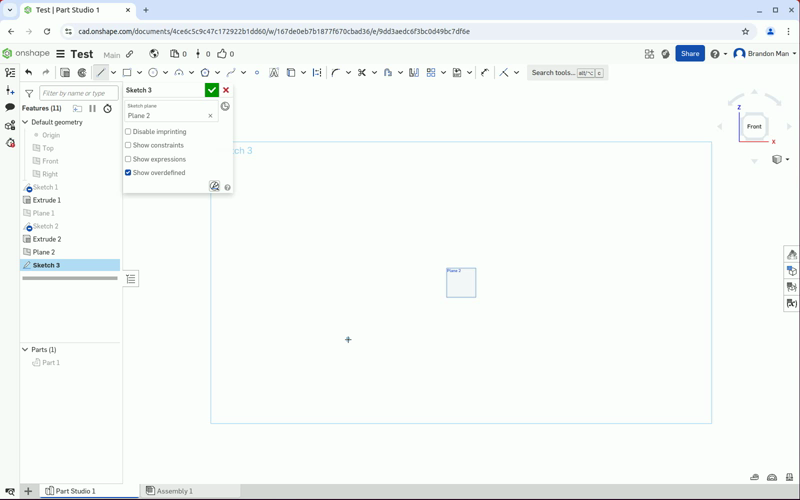
mouse_move(528, 339)
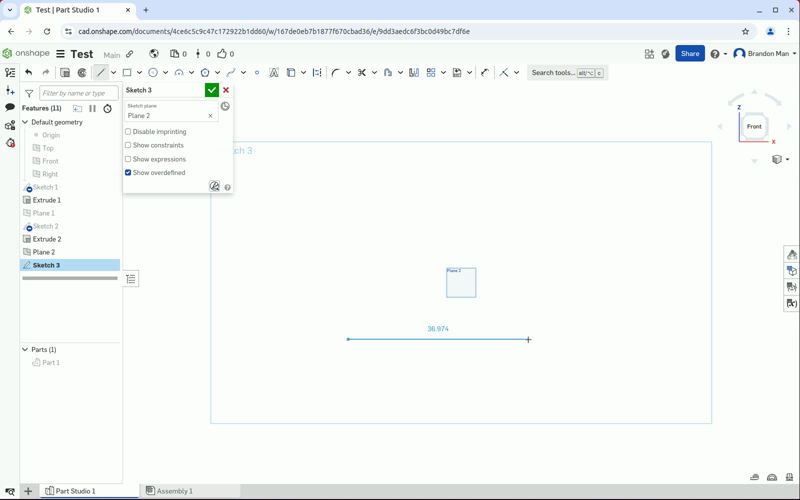
click(528, 339)
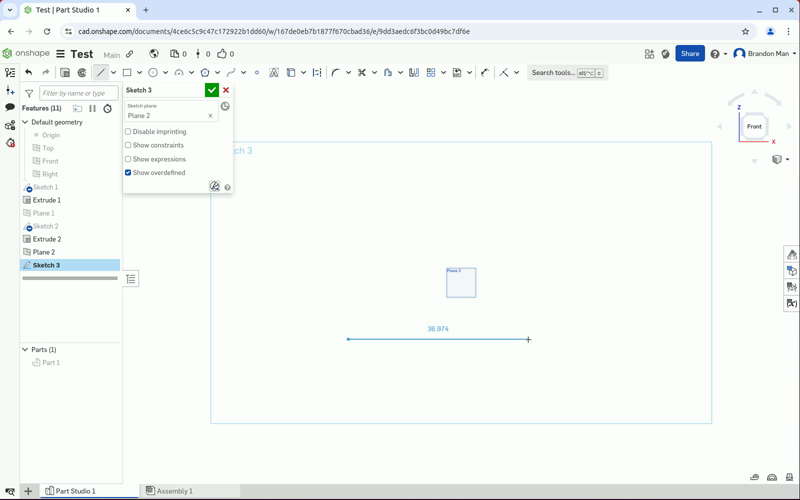
key_up(shift)
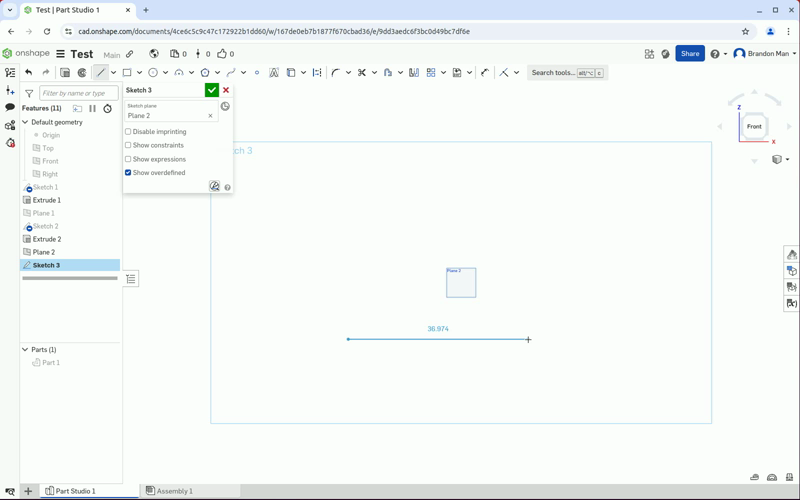
key_down(shift)
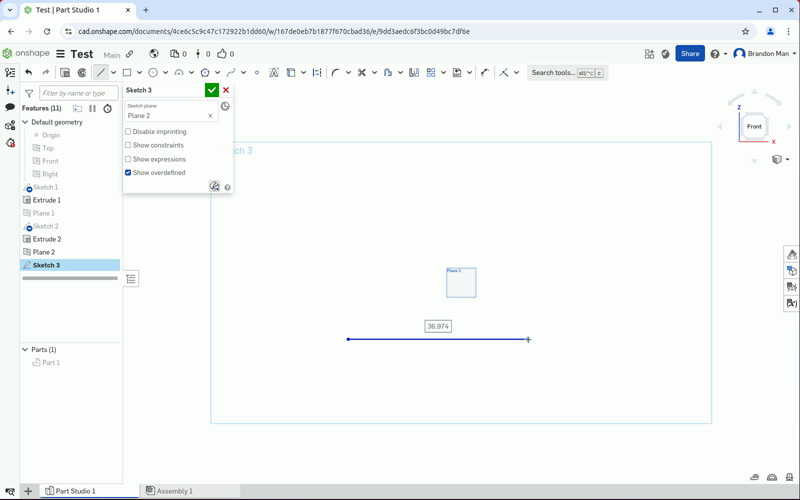
mouse_move(558, 339)
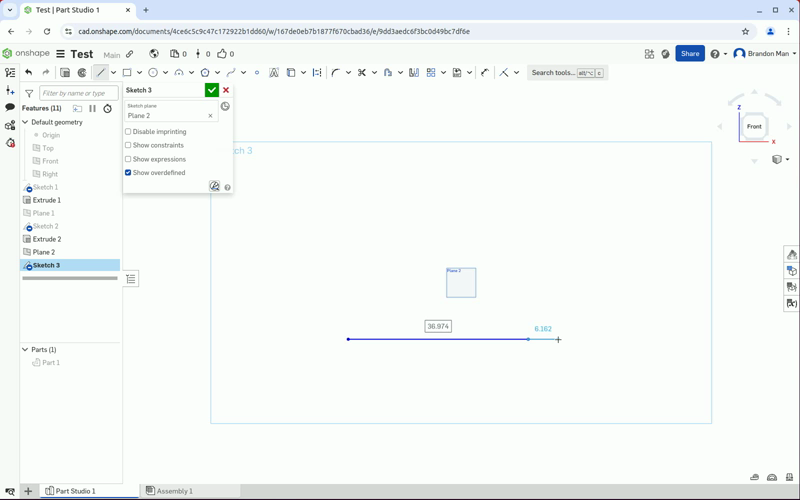
mouse_move(528, 293)
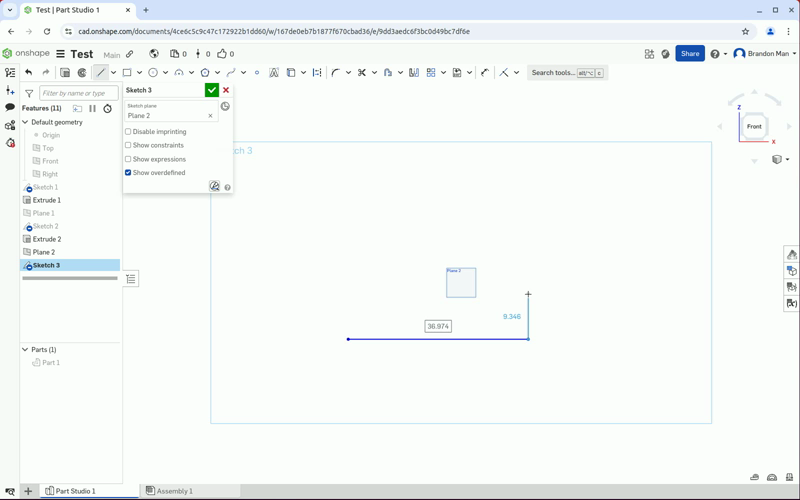
click(528, 293)
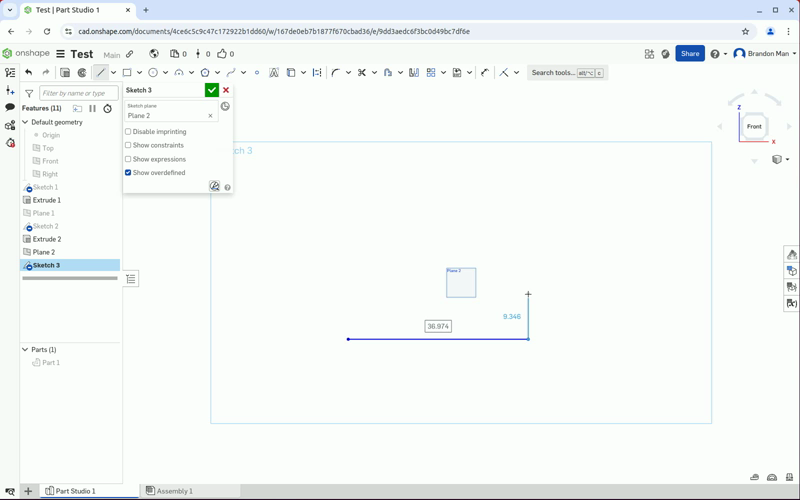
key_up(shift)
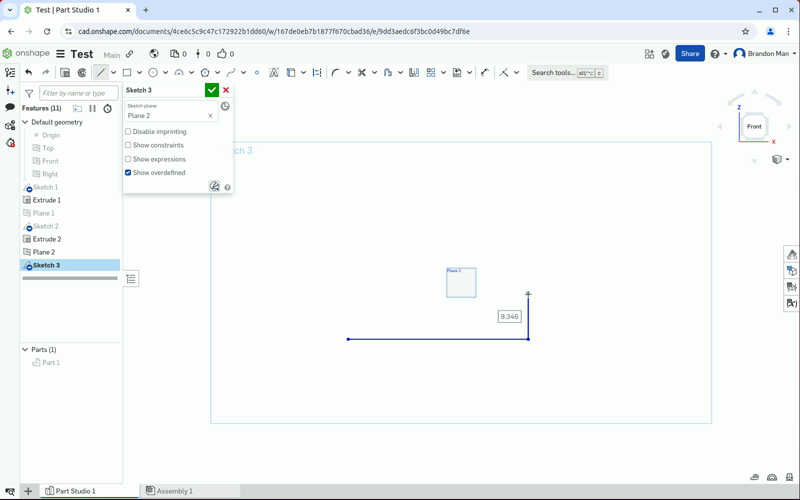
key_down(shift)
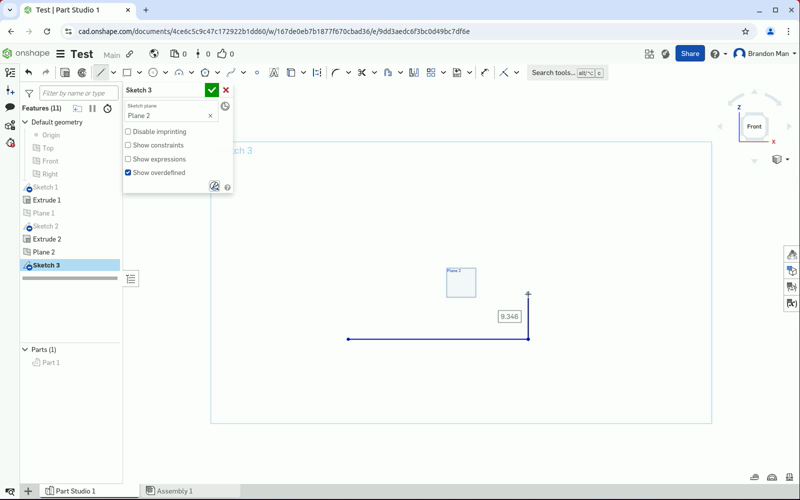
mouse_move(459, 293)
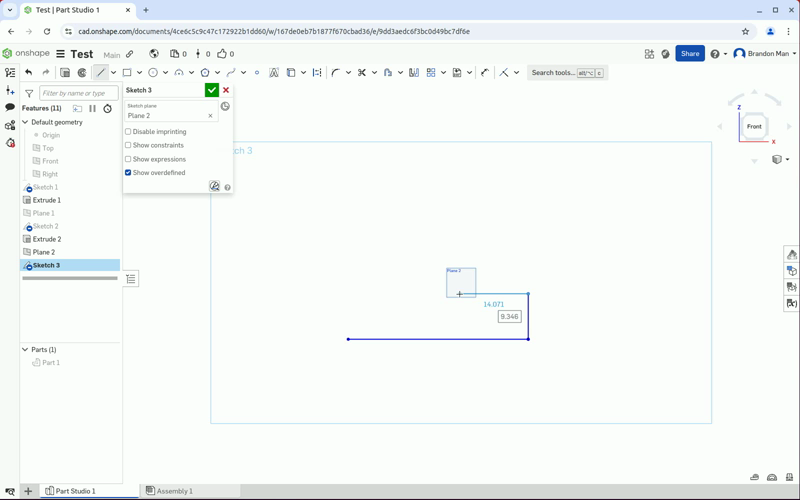
click(459, 293)
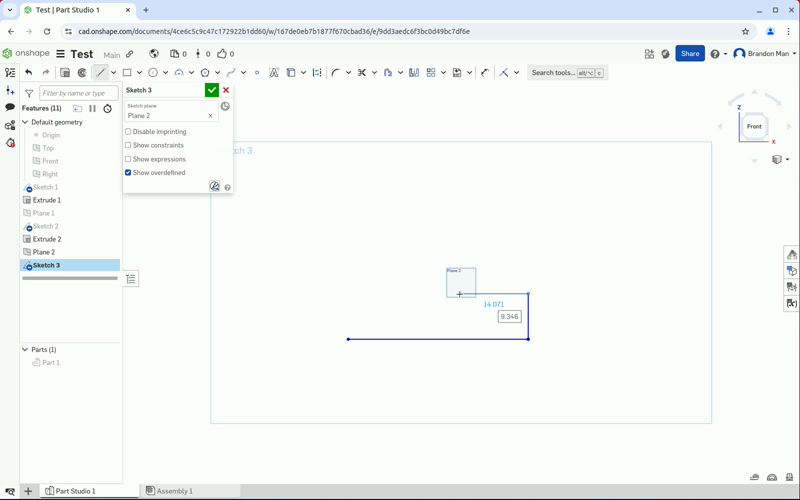
key_up(shift)
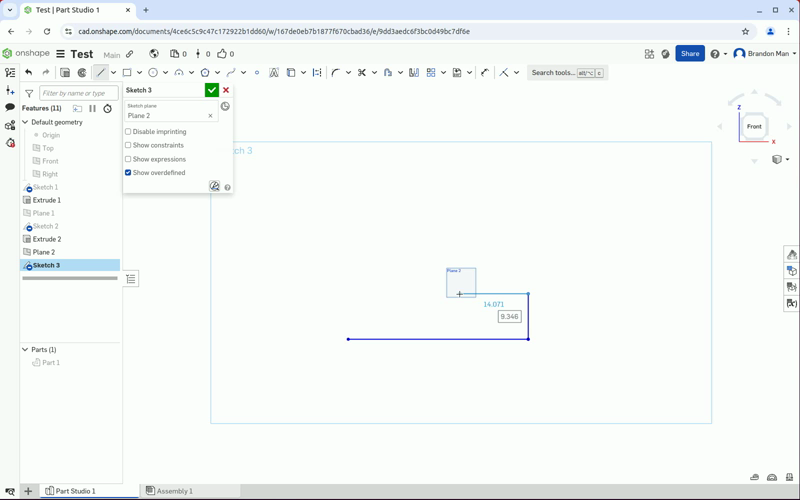
key_down(shift)
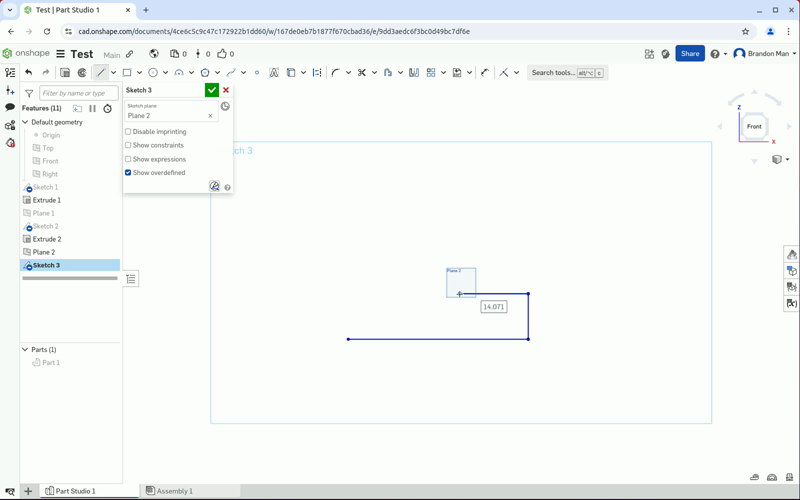
mouse_move(348, 293)
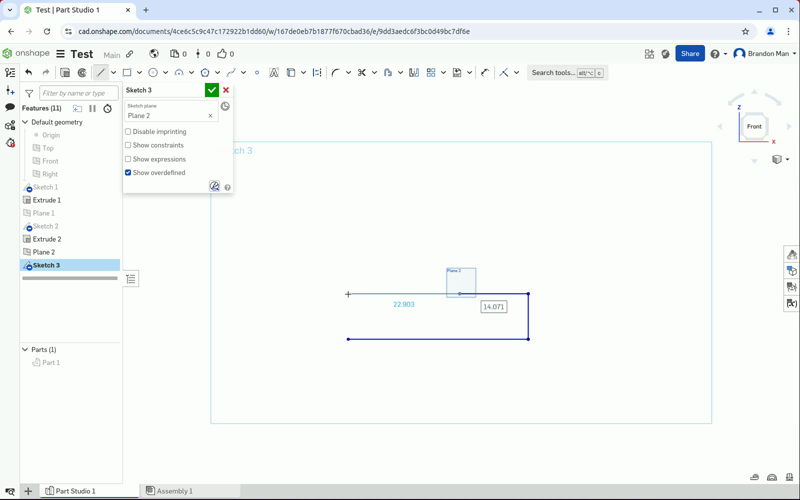
click(348, 293)
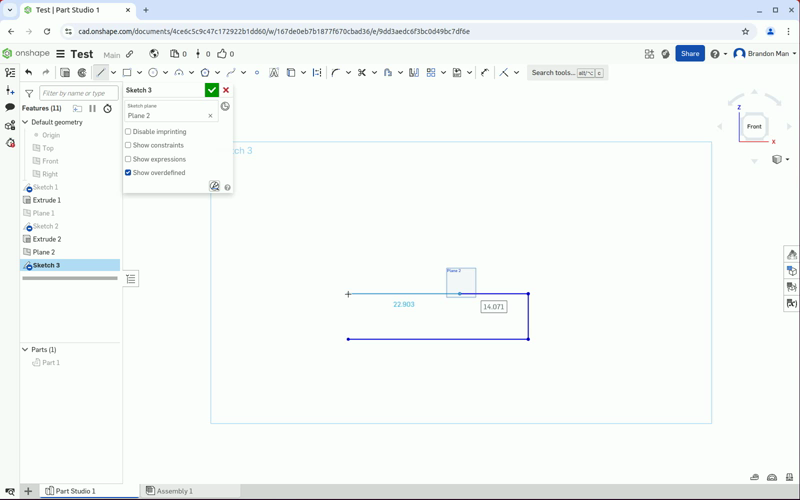
key_up(shift)
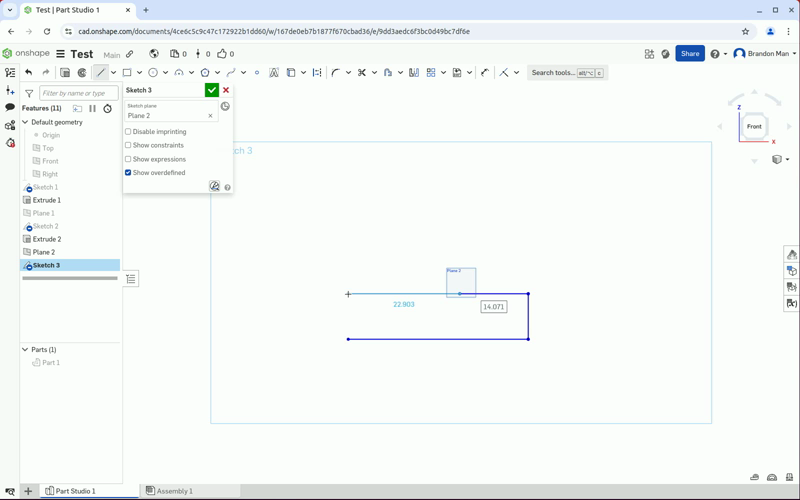
mouse_move(378, 293)
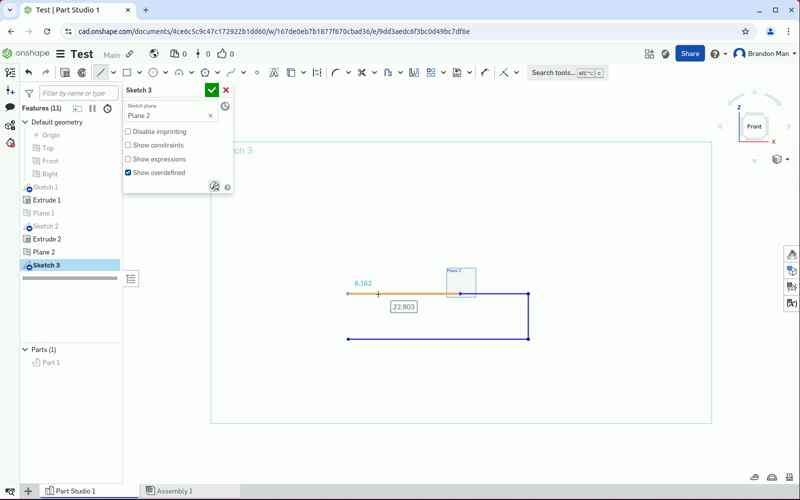
key_down(shift)
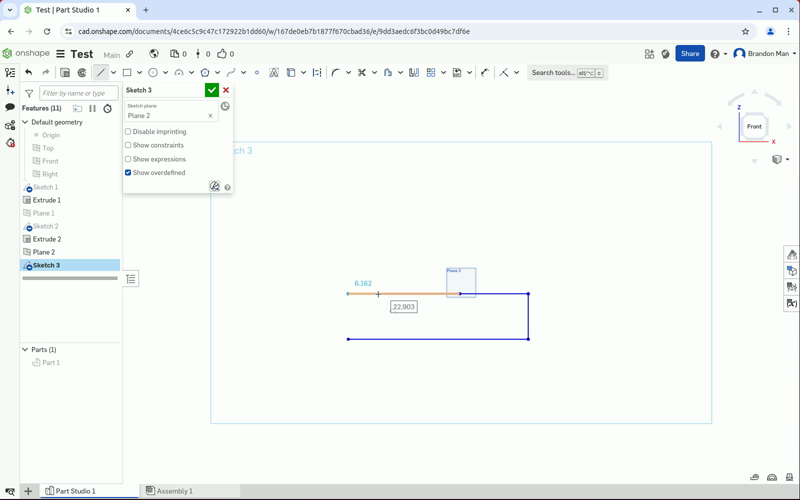
mouse_move(348, 339)
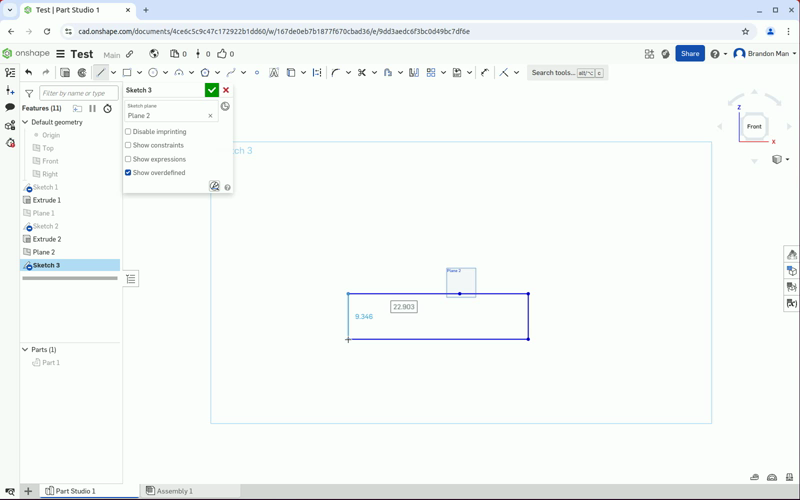
key_up(shift)
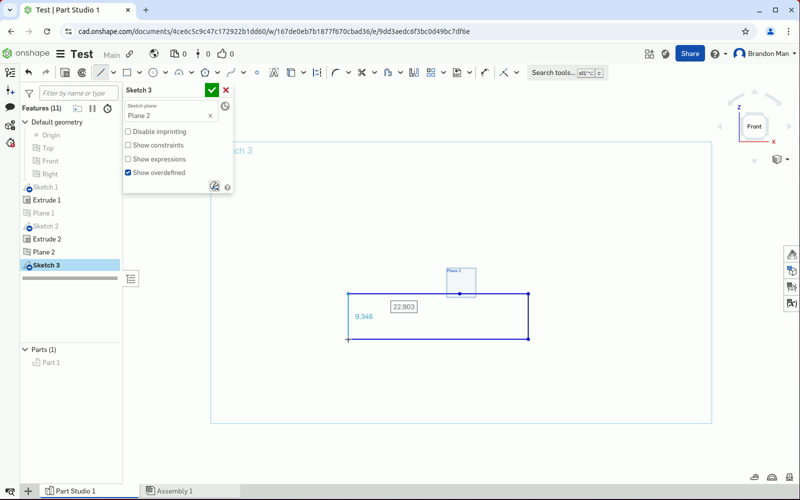
click(348, 339)
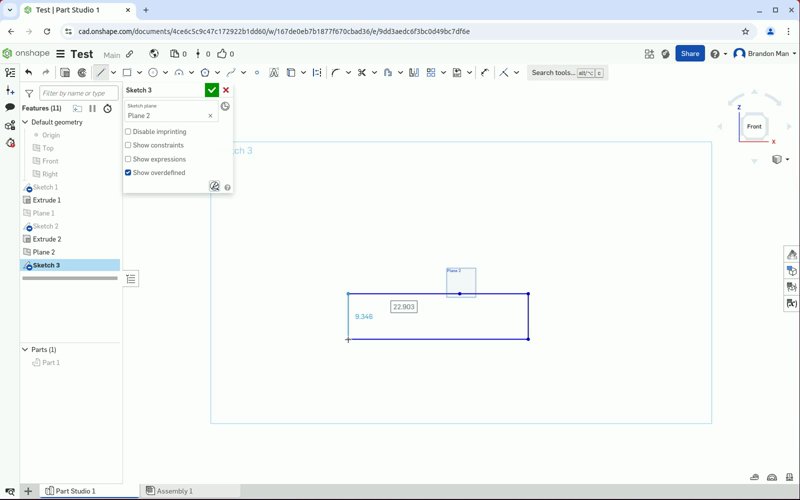
key(esc)
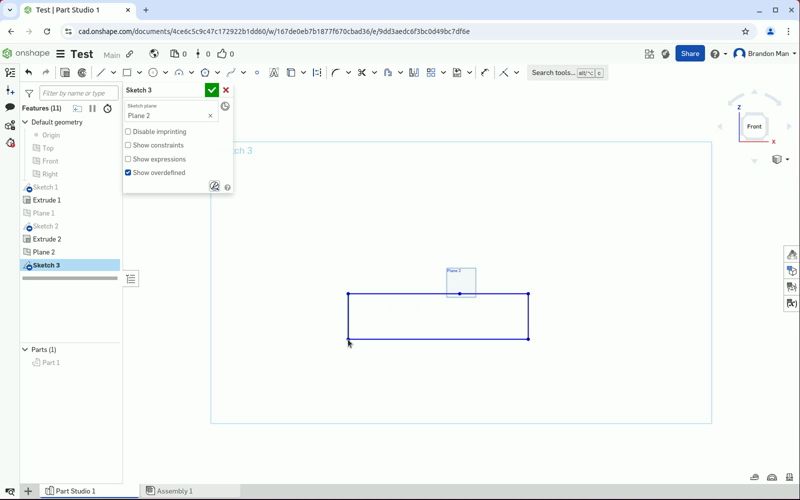
mouse_move(404, 322)
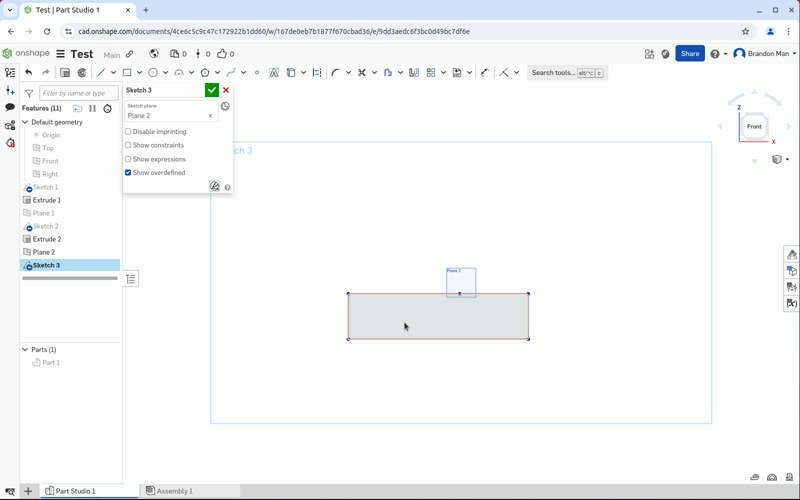
click(404, 322)
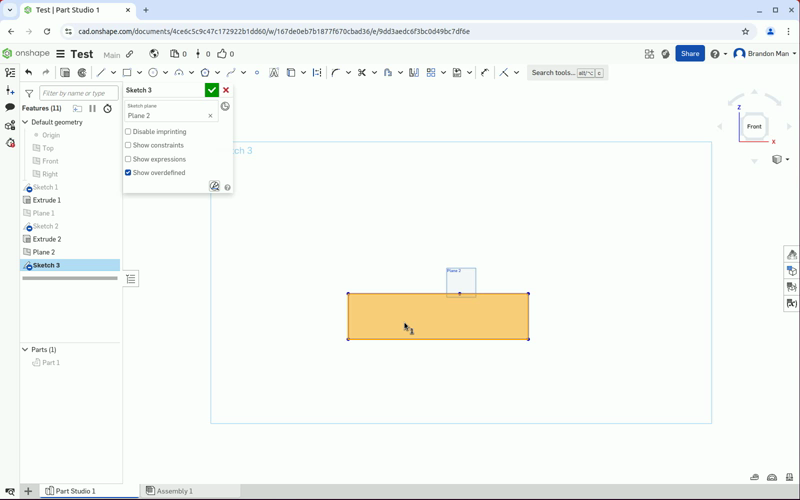
mouse_move(73, 352)
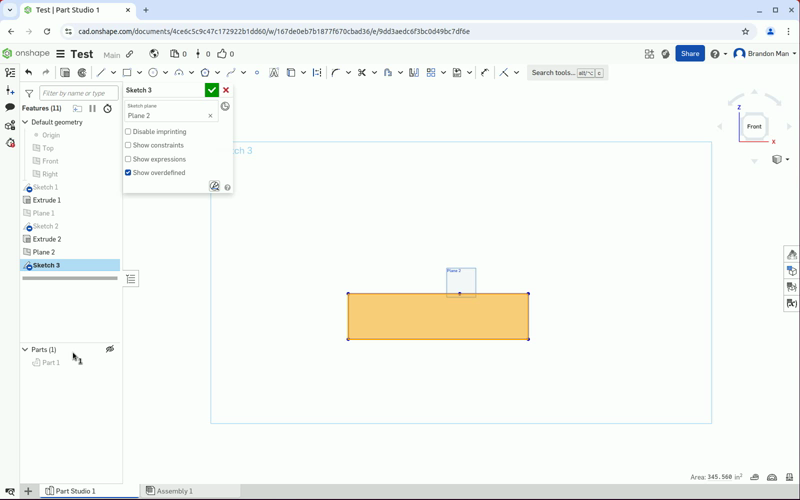
key(shift+y)
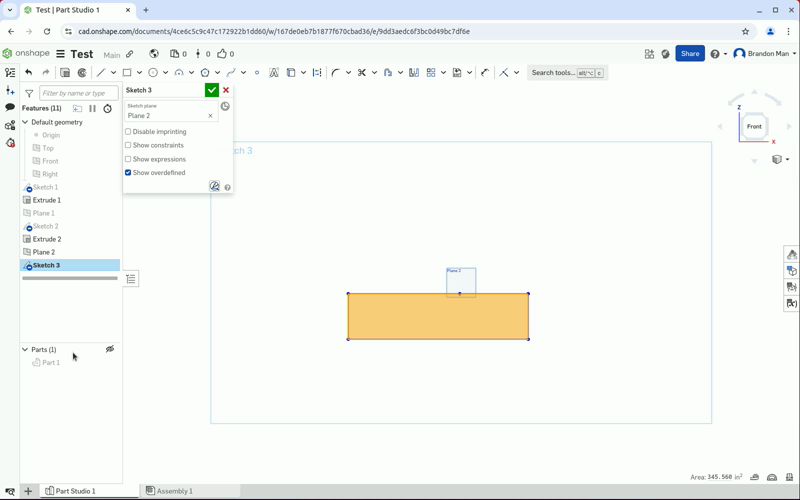
key(shift+e)
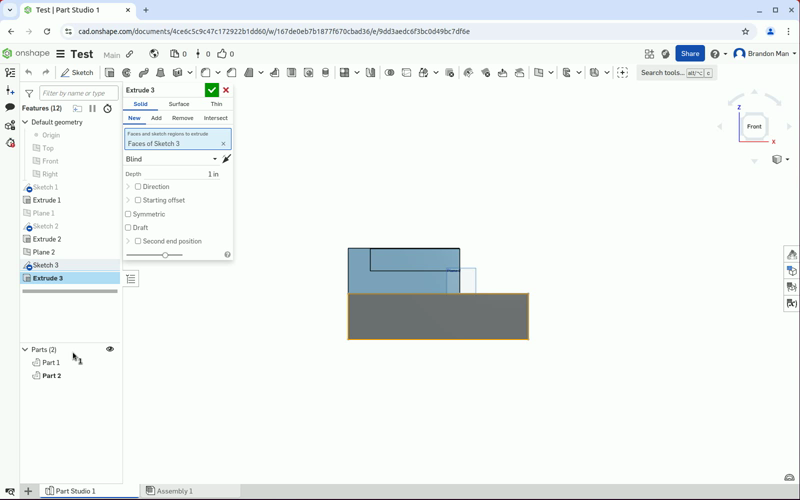
mouse_move(143, 106)
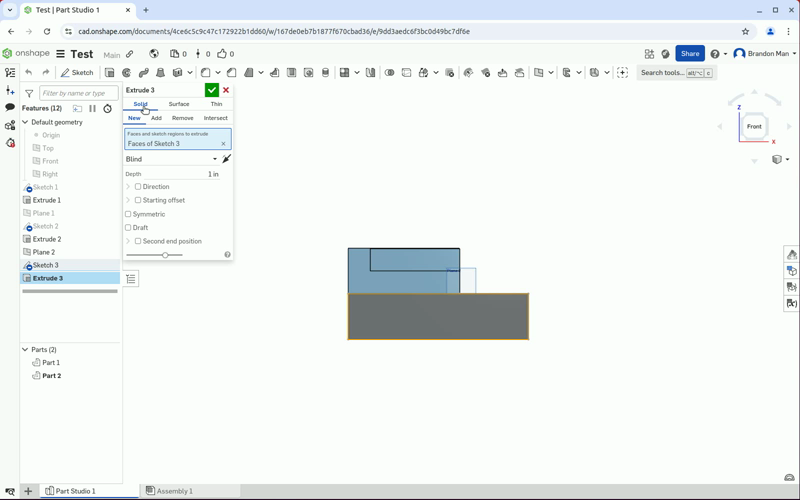
click(143, 106)
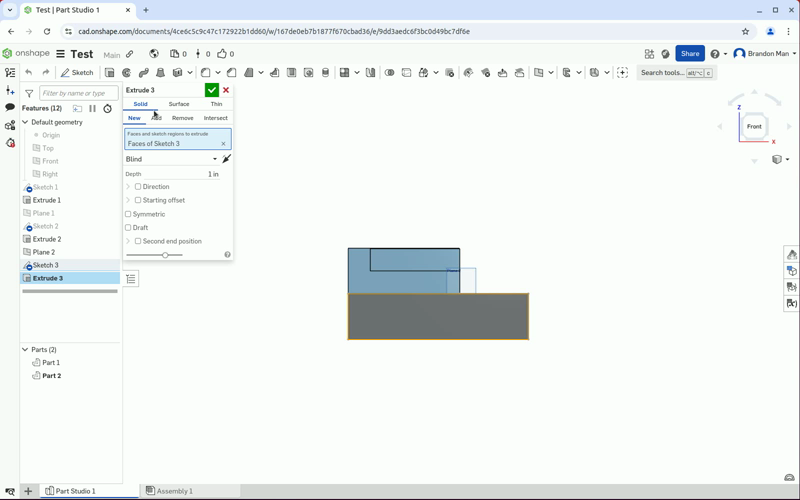
mouse_move(186, 120)
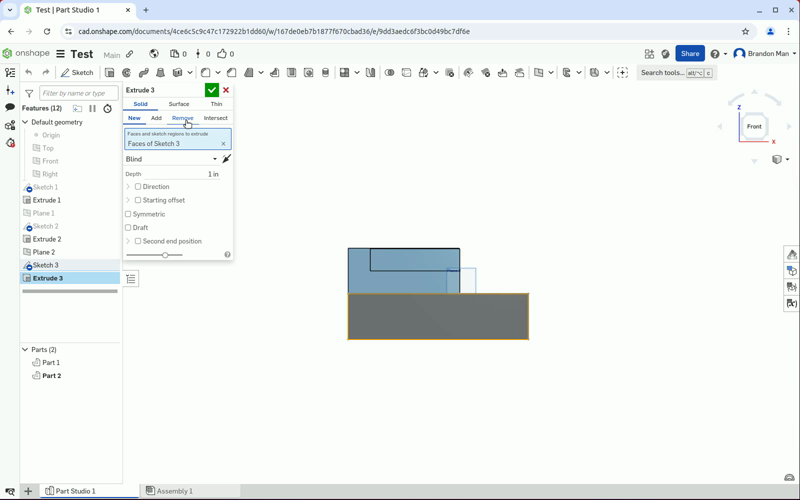
click(186, 120)
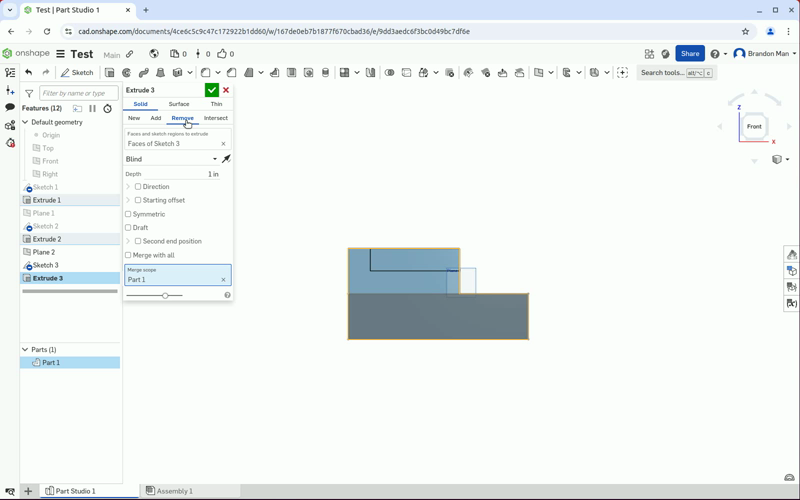
key(tab, 4)
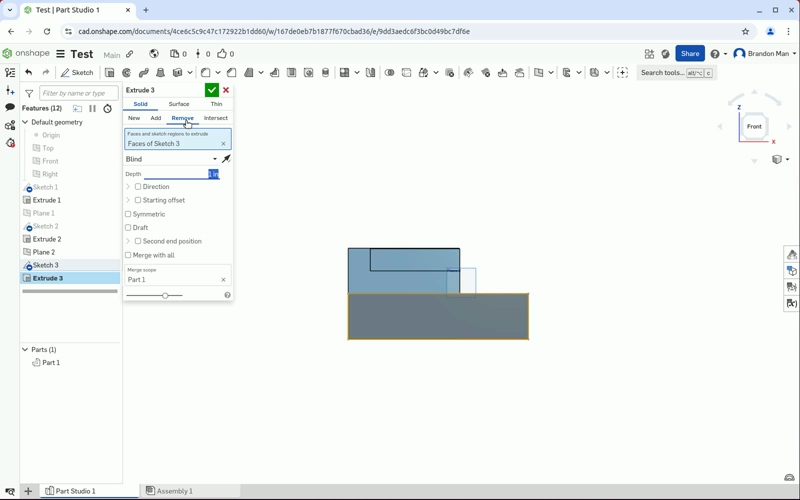
text(4.574)
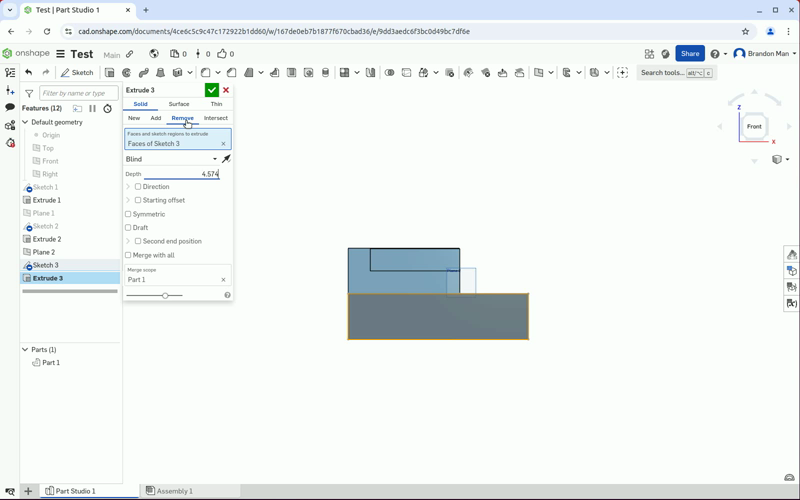
key(tab, 6)
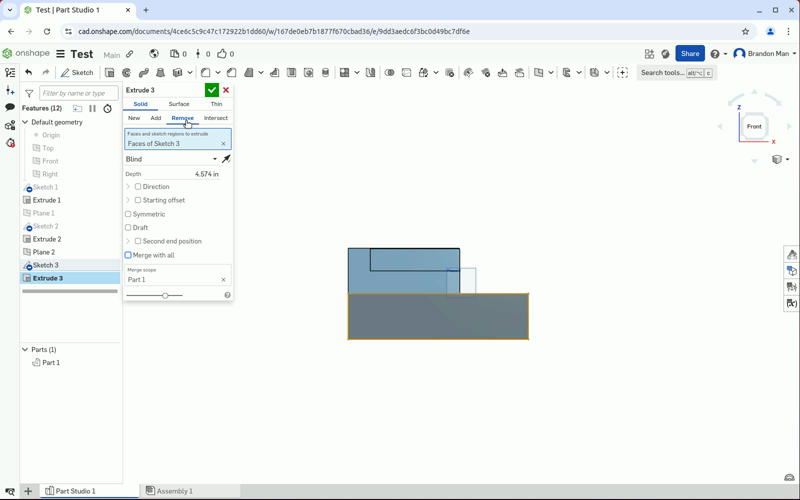
key(space)
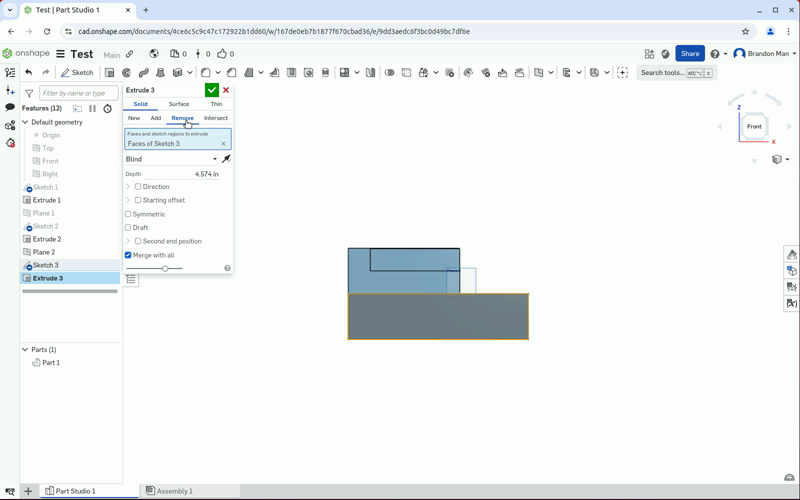
key(enter)
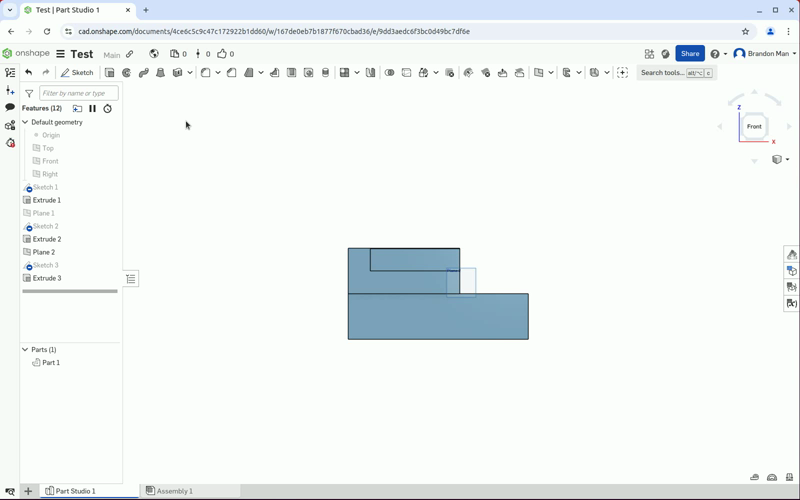
key(shift+h)
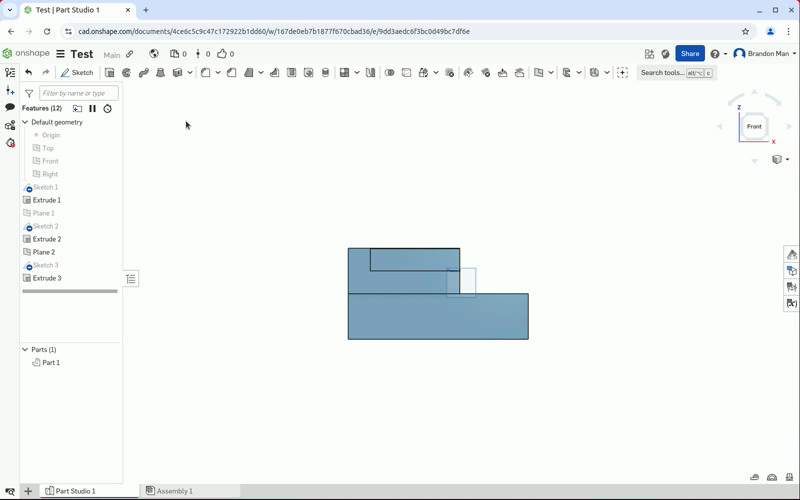
key(shift+h)
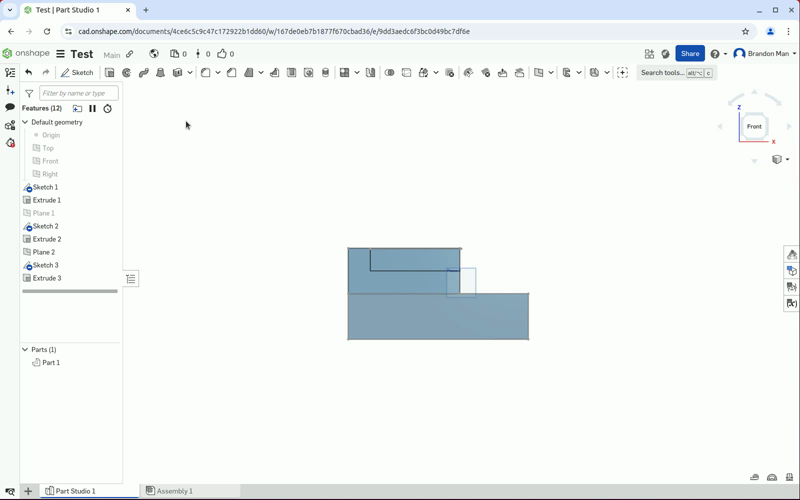
key(shift+7)
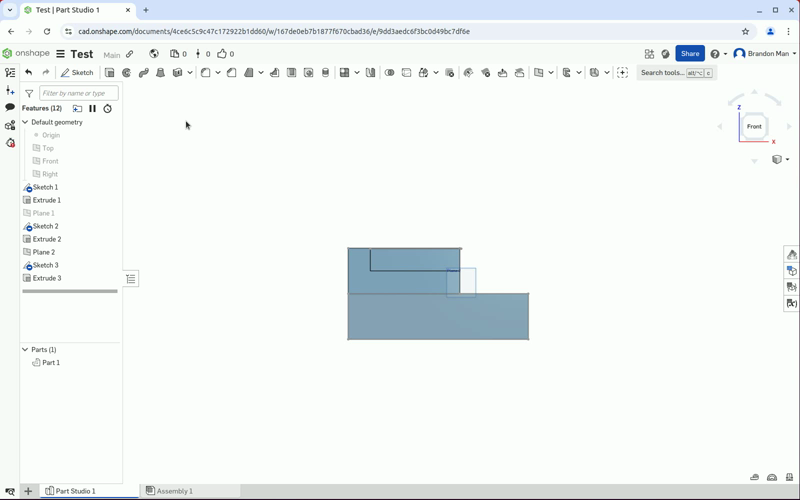
key(left, 2)
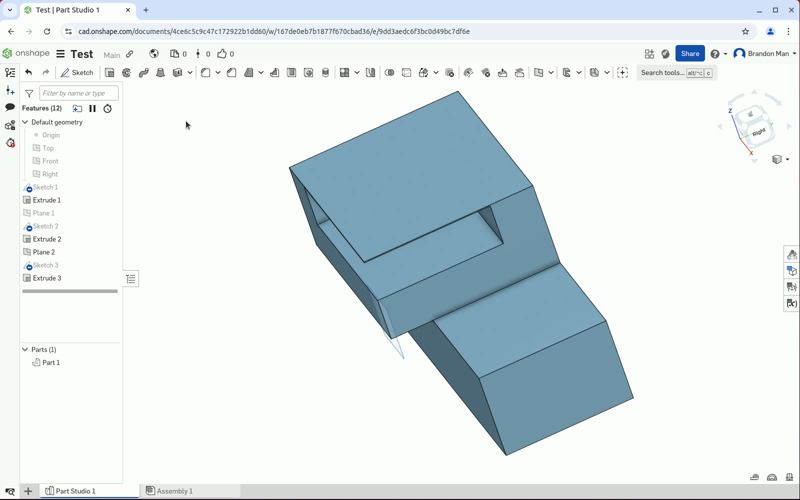
key(down, 2)
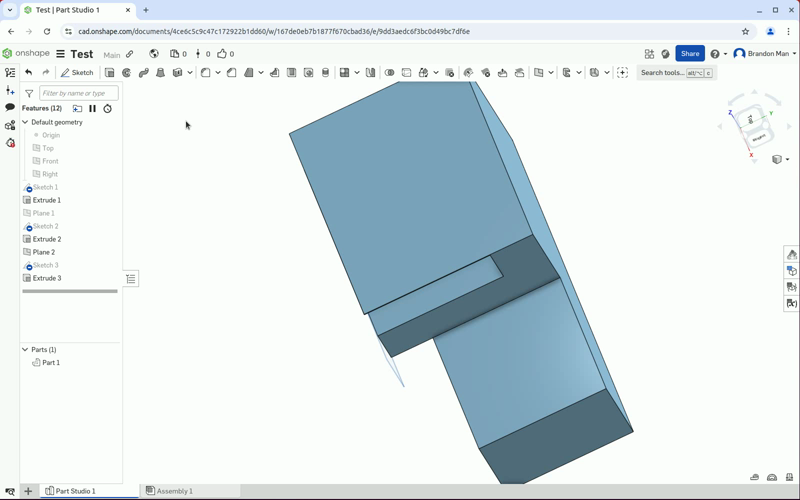
key(up, 2)
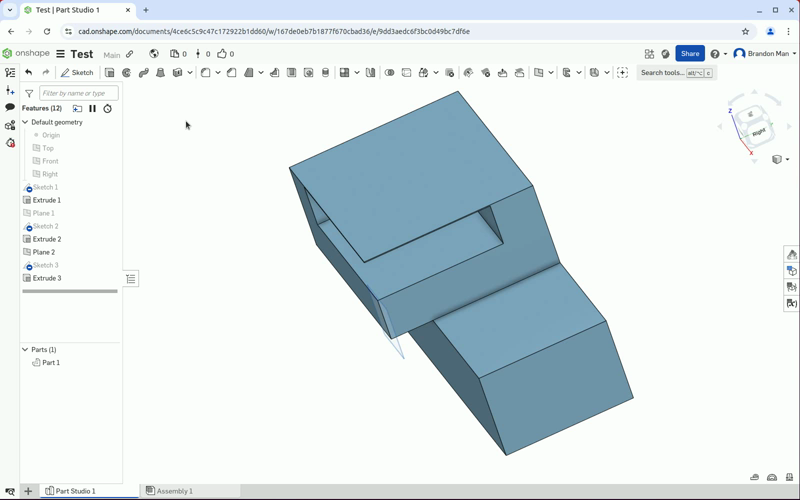
key(right, 2)
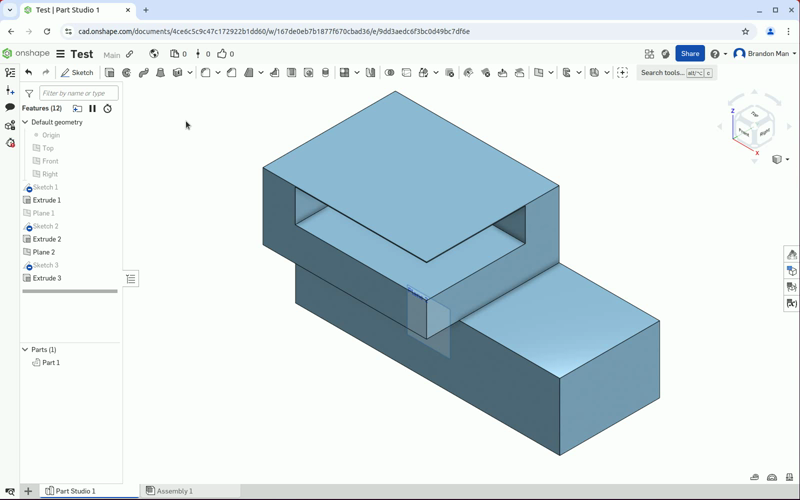
mouse_move(73, 189)
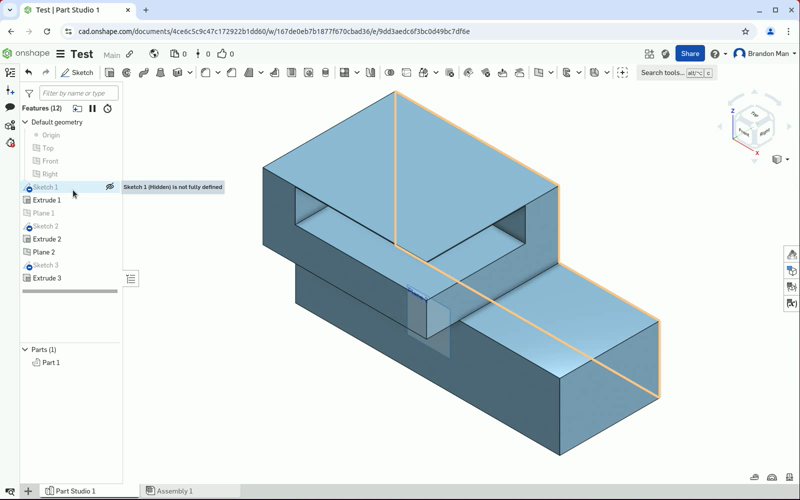
click(73, 189)